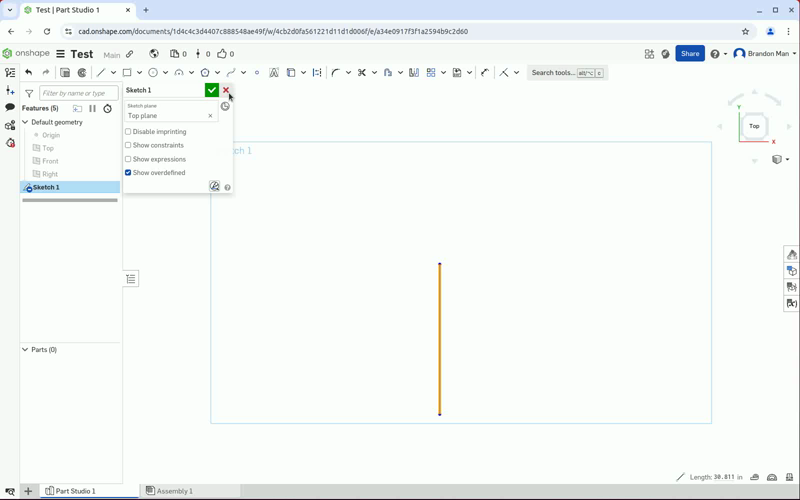
key(shift+h)
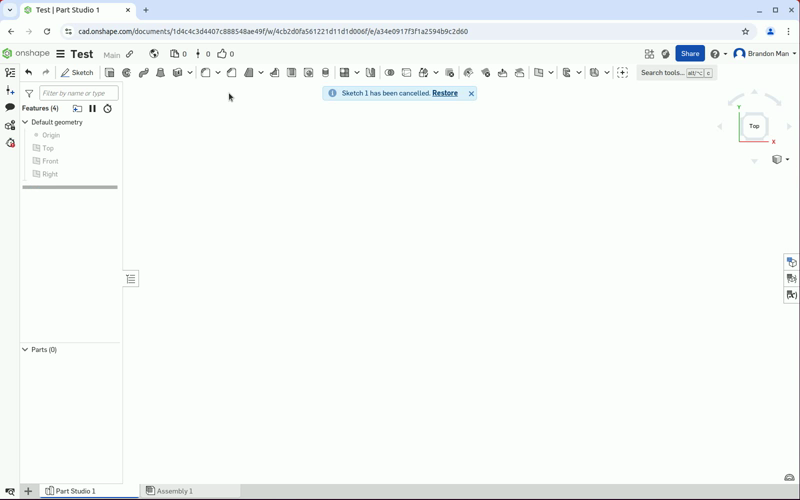
mouse_move(73, 352)
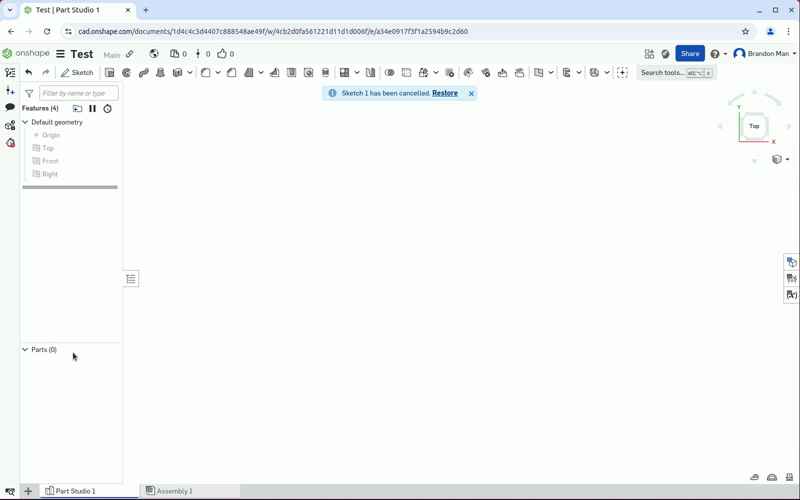
key(y)
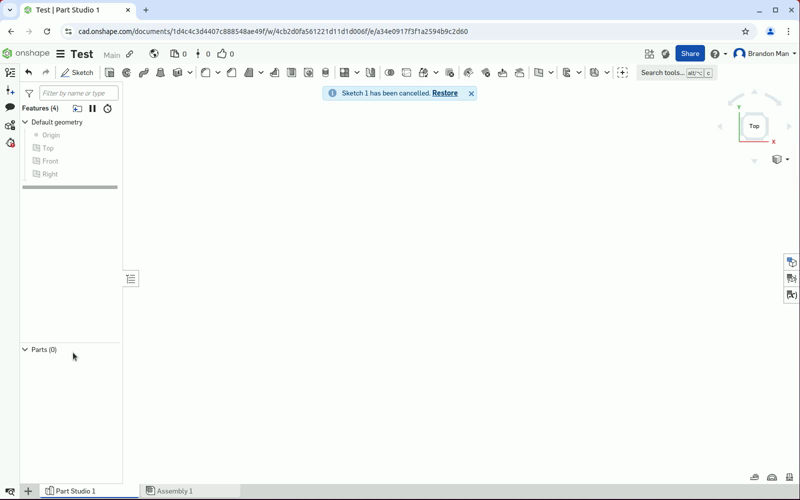
key(shift+p)
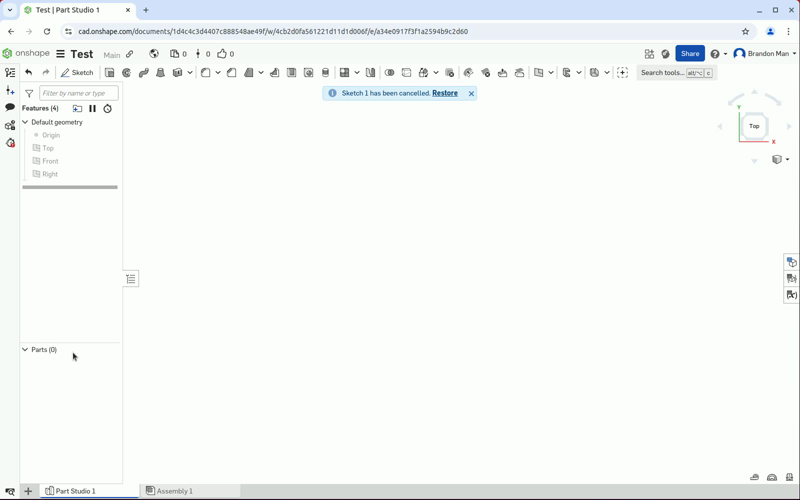
key(space)
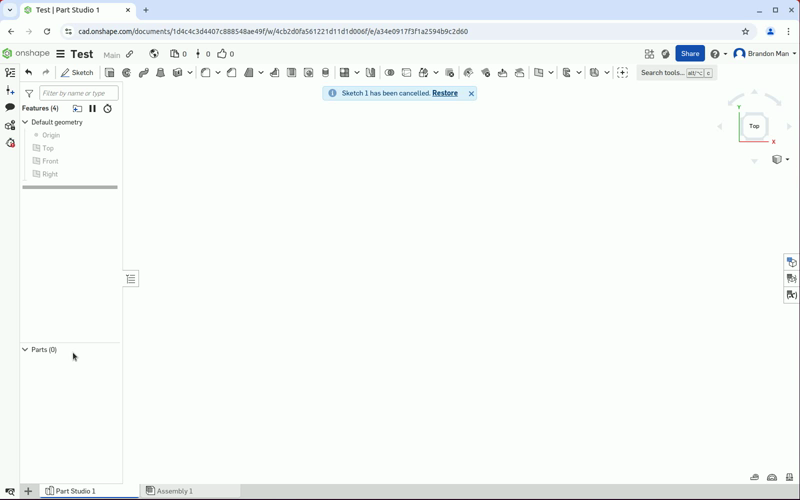
key_down(shift)
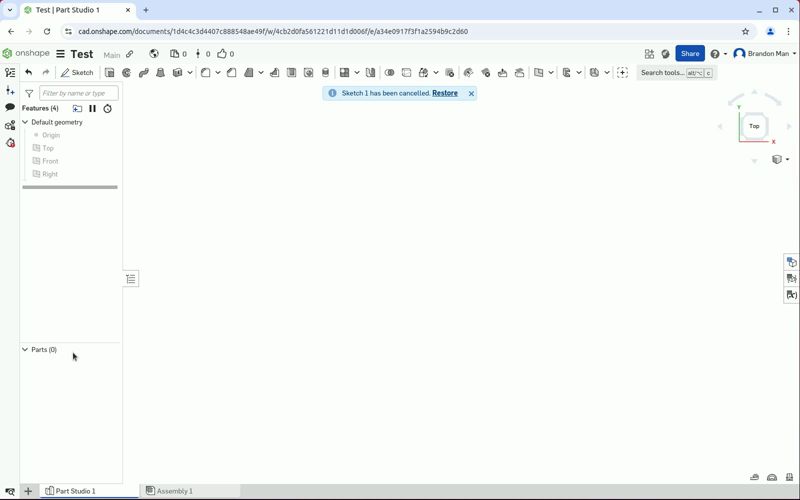
key(up)
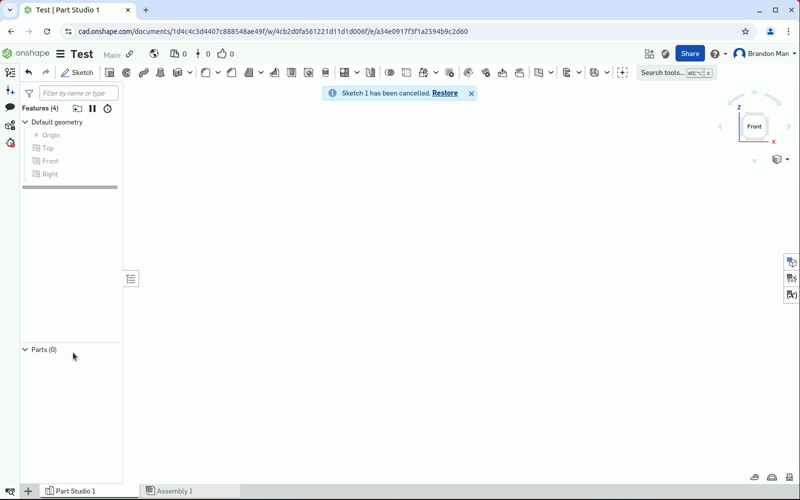
key_up(shift)
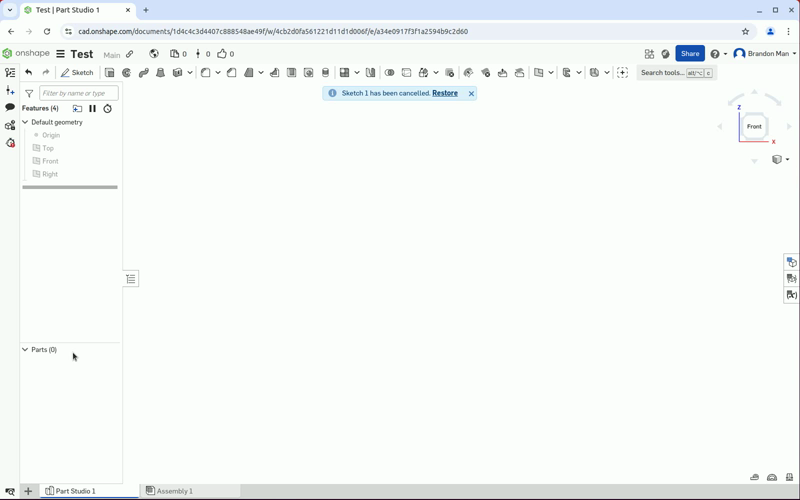
mouse_move(73, 352)
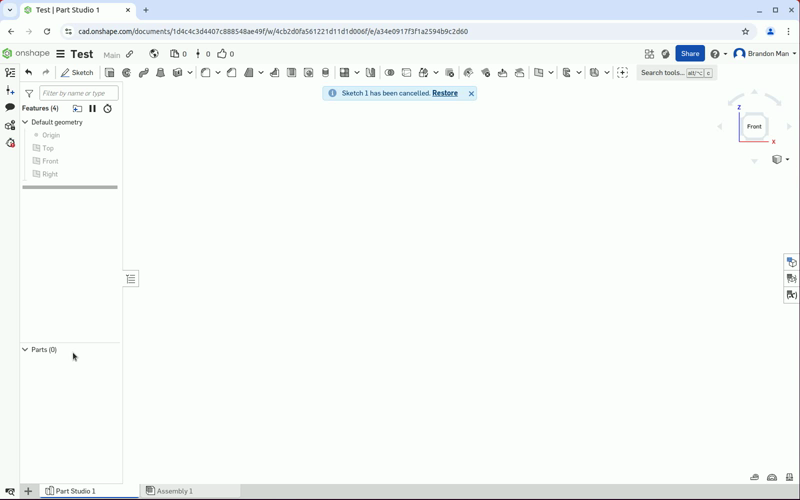
key(shift+y)
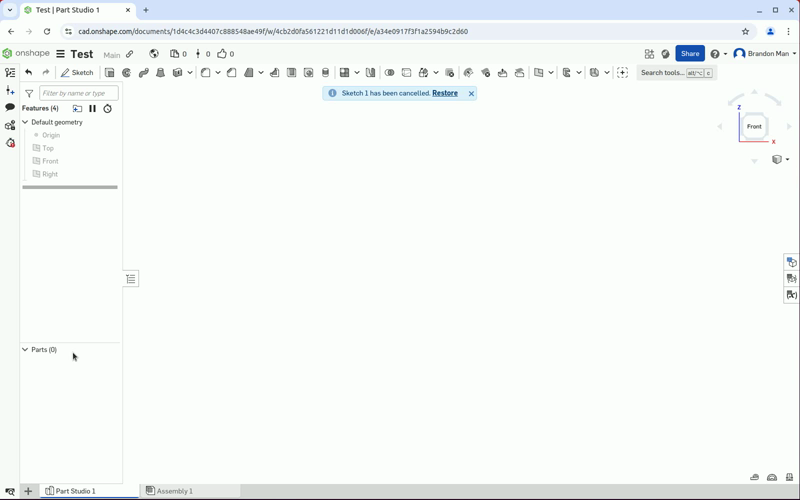
key(shift+s)
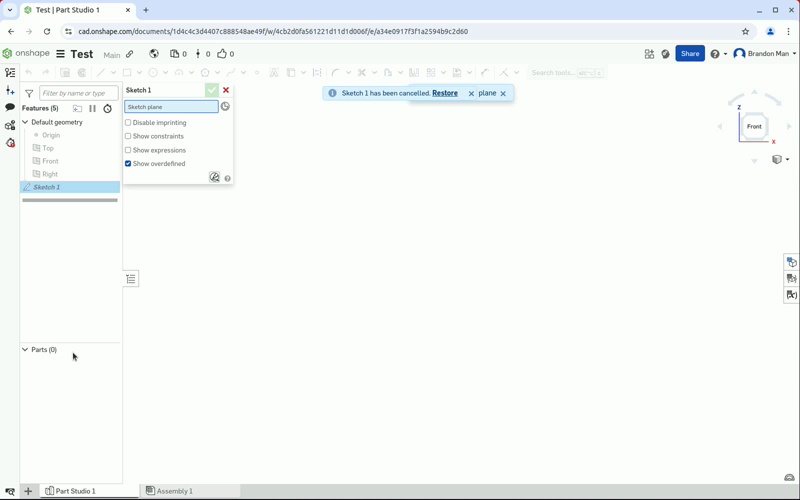
mouse_move(73, 163)
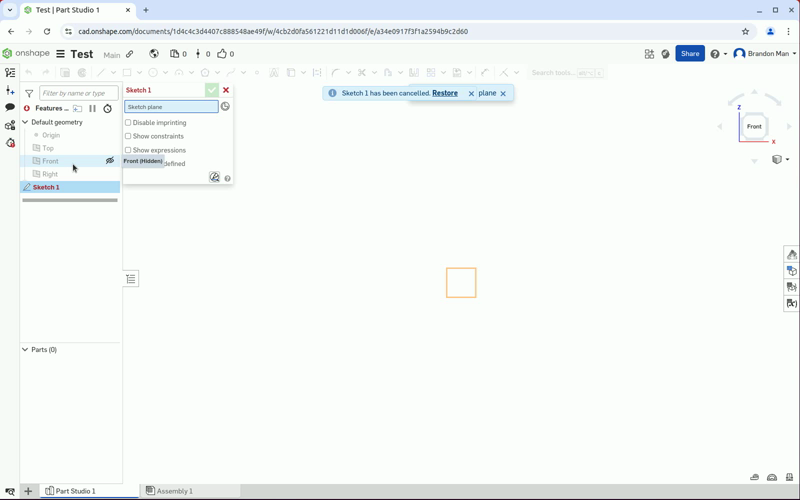
click(73, 163)
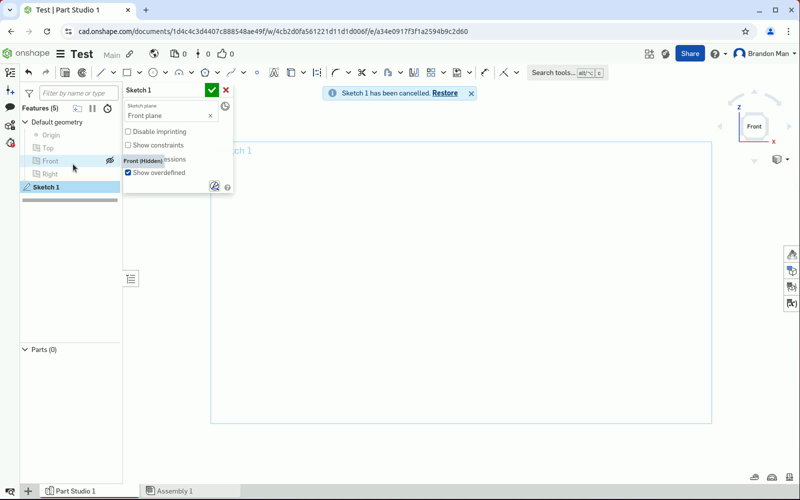
mouse_move(73, 352)
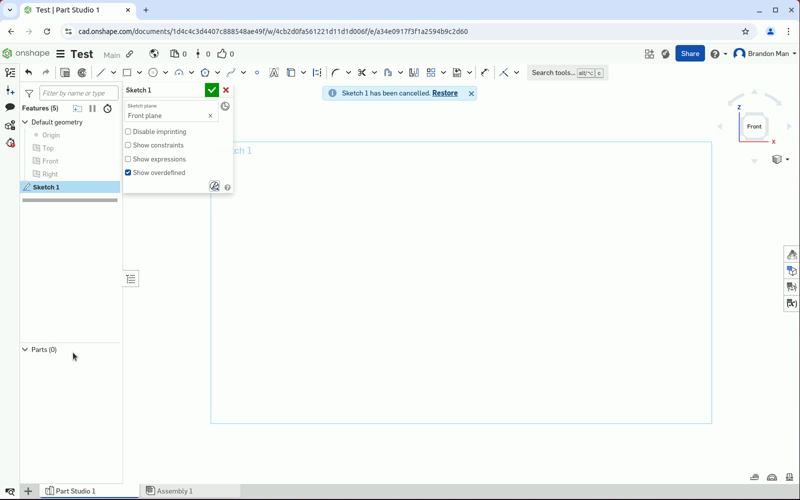
key(y)
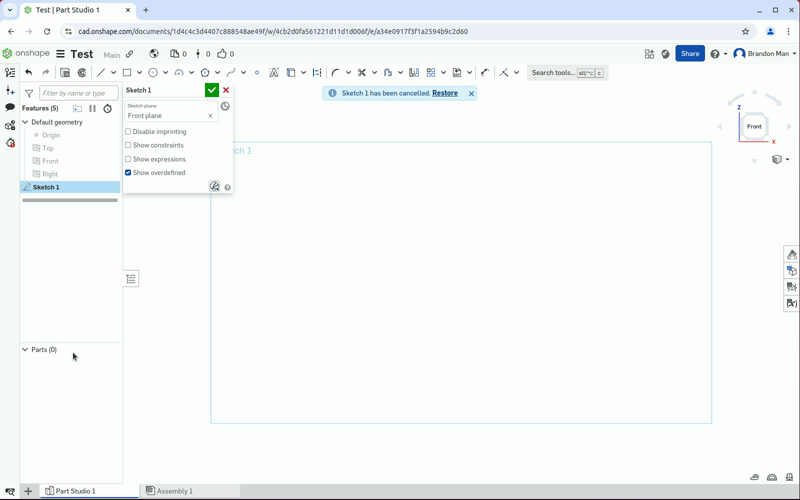
key(l)
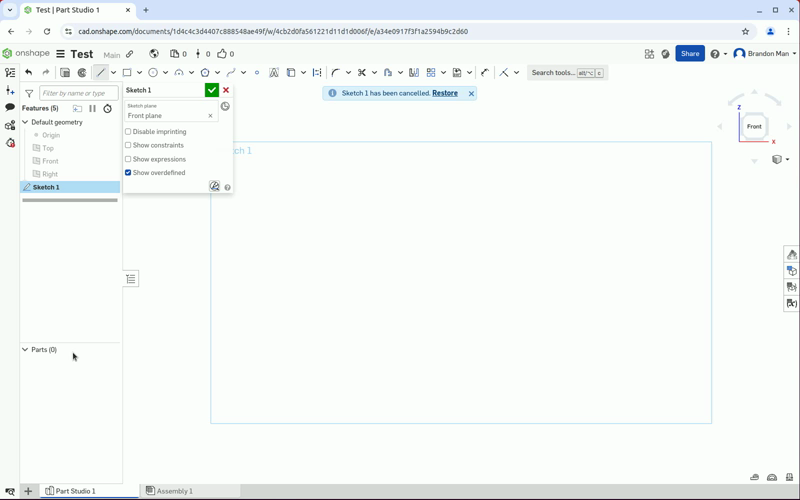
key_down(shift)
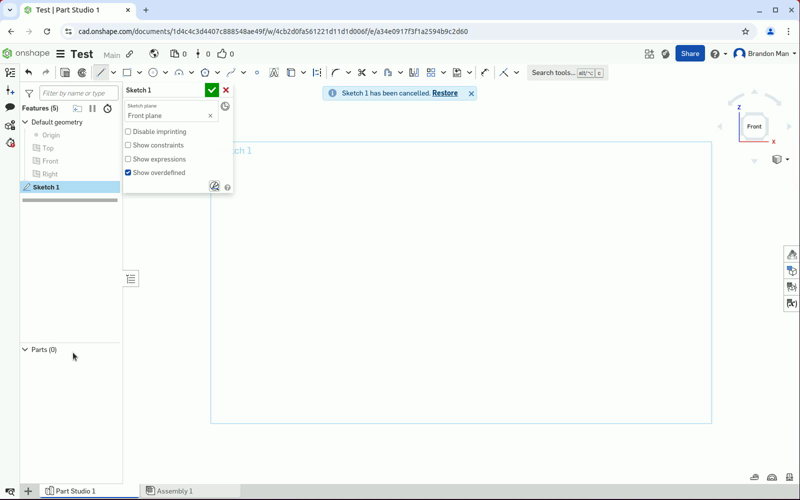
mouse_move(460, 282)
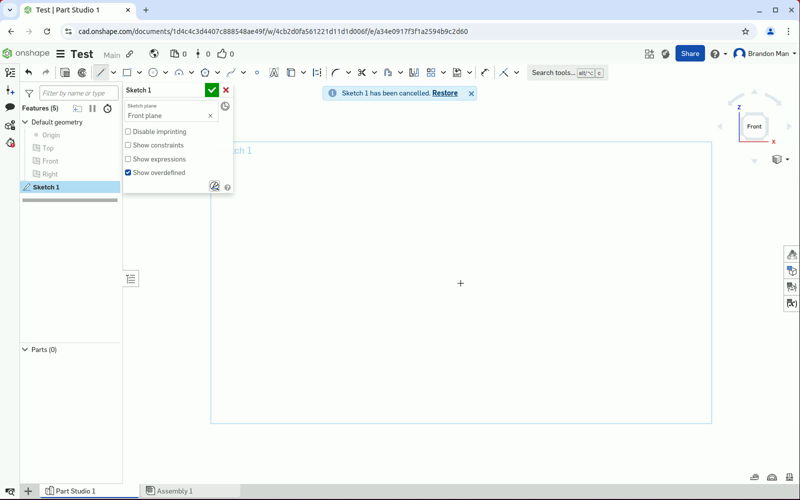
click(460, 282)
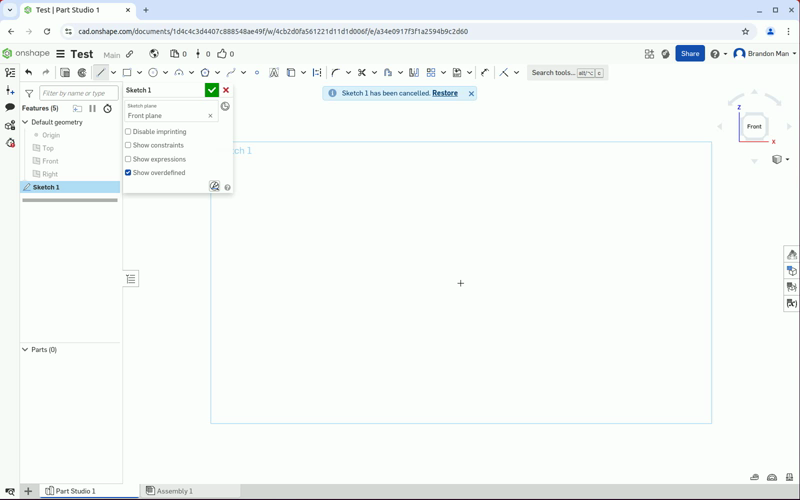
key_up(shift)
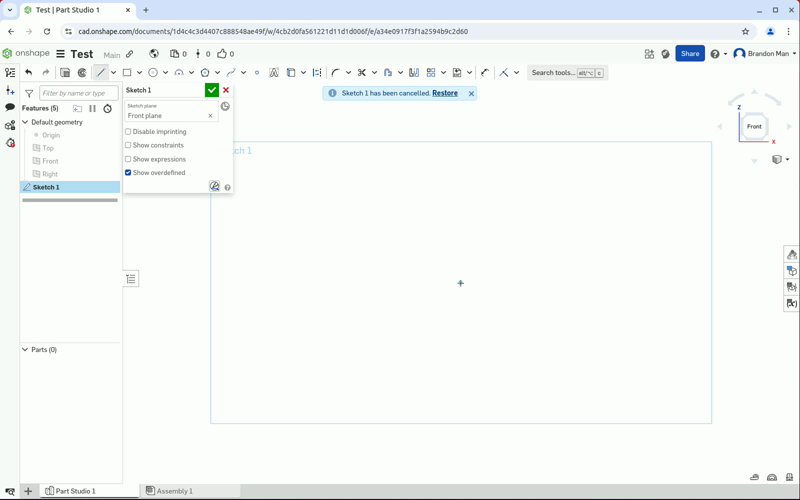
key_down(shift)
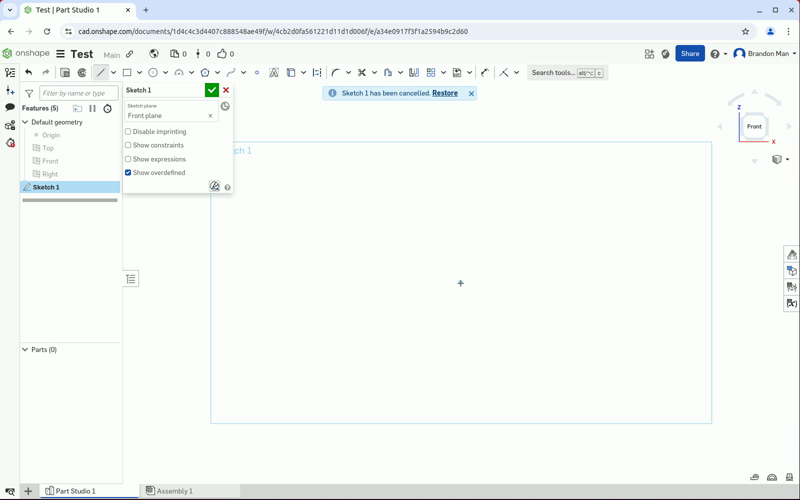
mouse_move(572, 282)
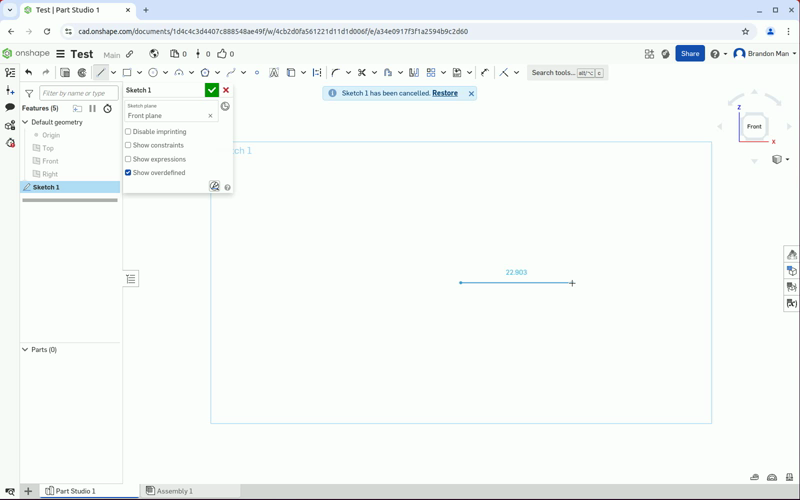
click(572, 282)
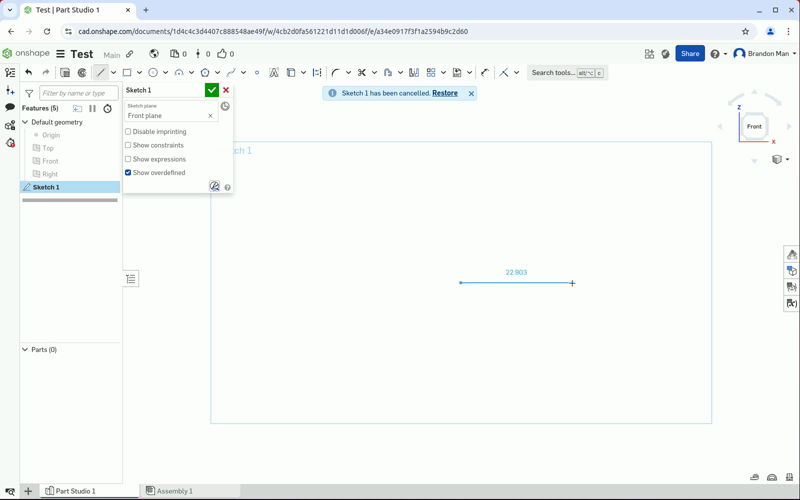
key_up(shift)
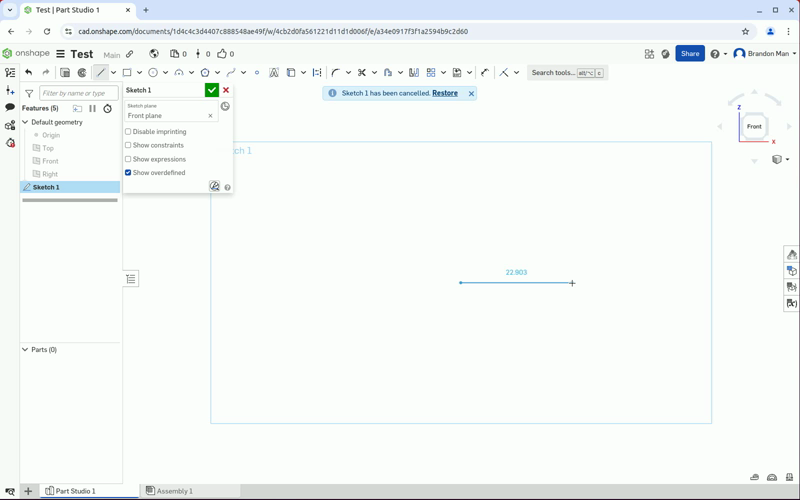
key_down(shift)
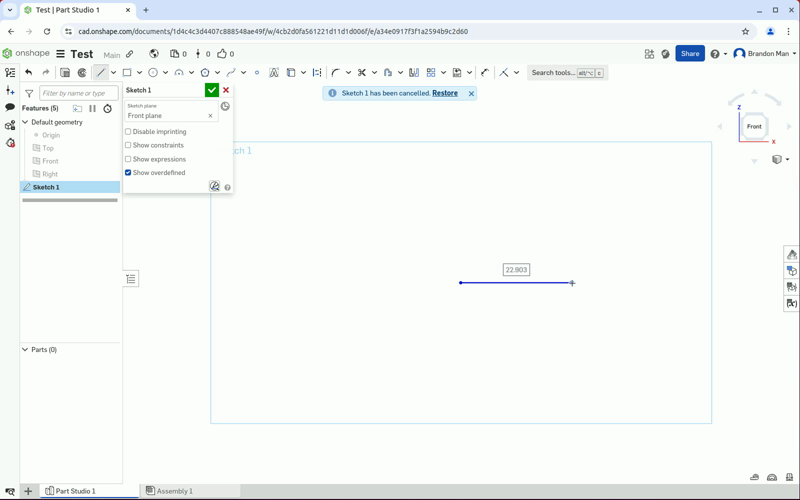
mouse_move(589, 282)
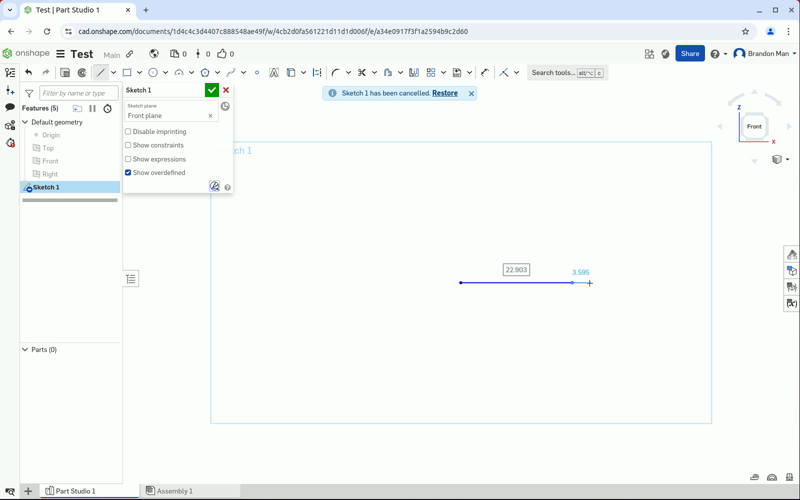
mouse_move(572, 253)
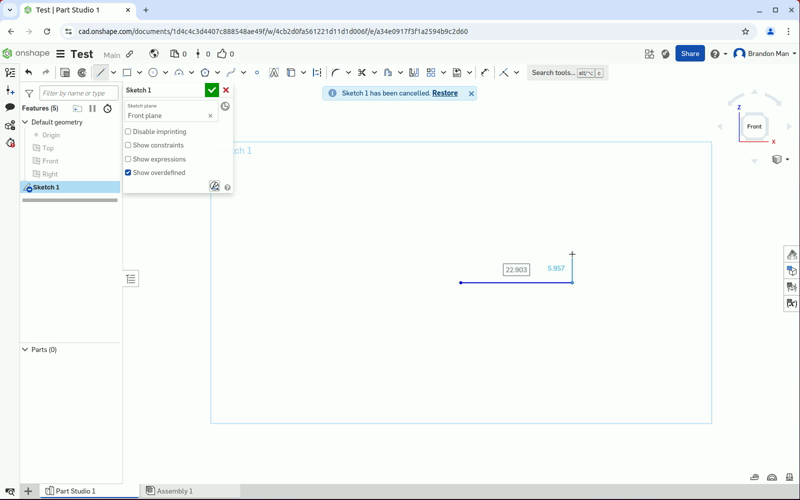
click(572, 253)
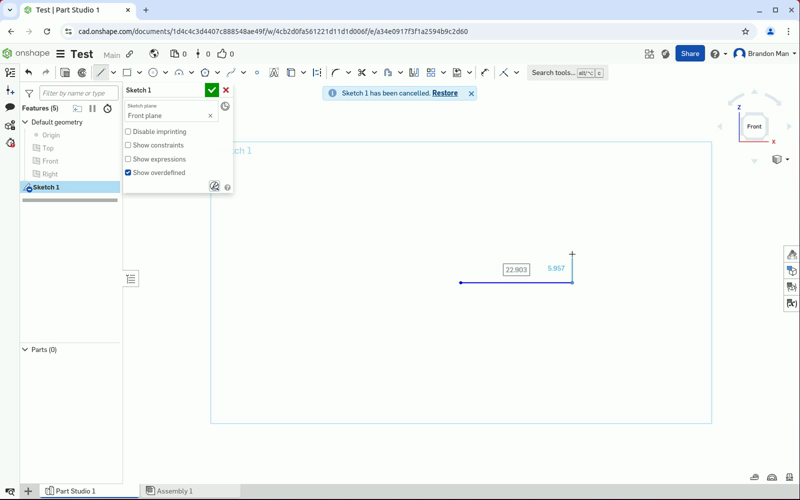
key_up(shift)
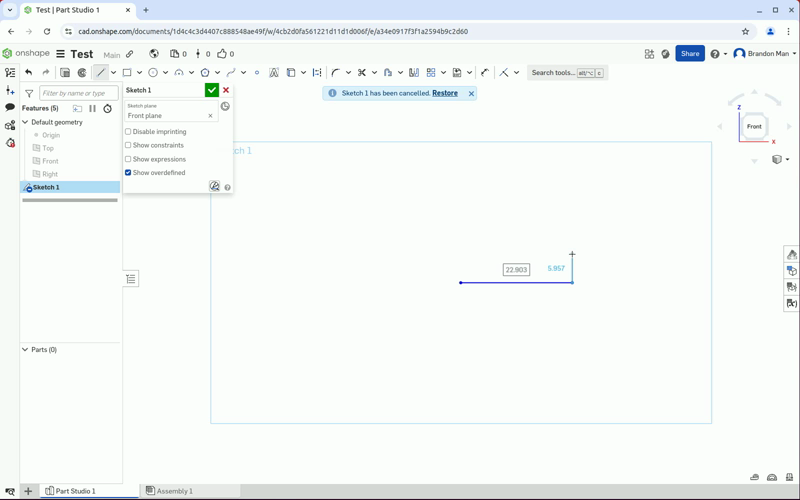
key_down(shift)
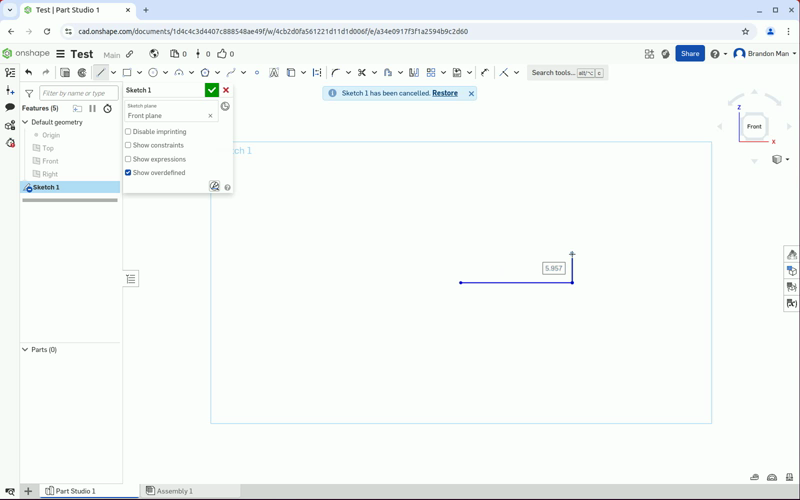
mouse_move(460, 253)
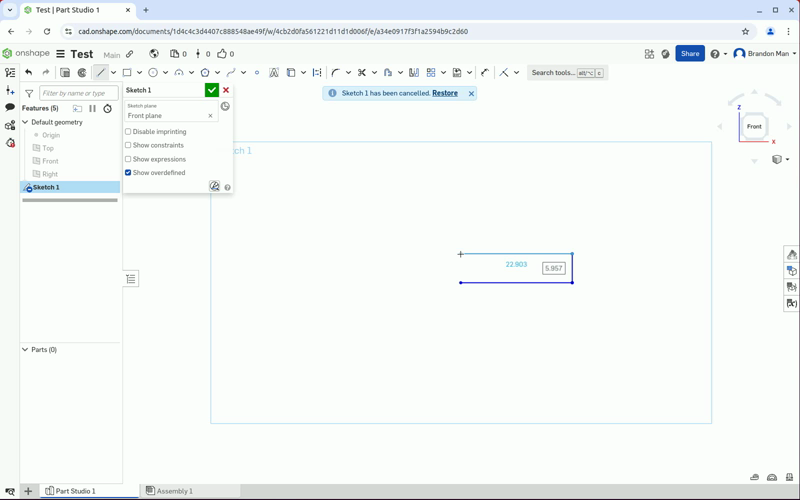
click(460, 253)
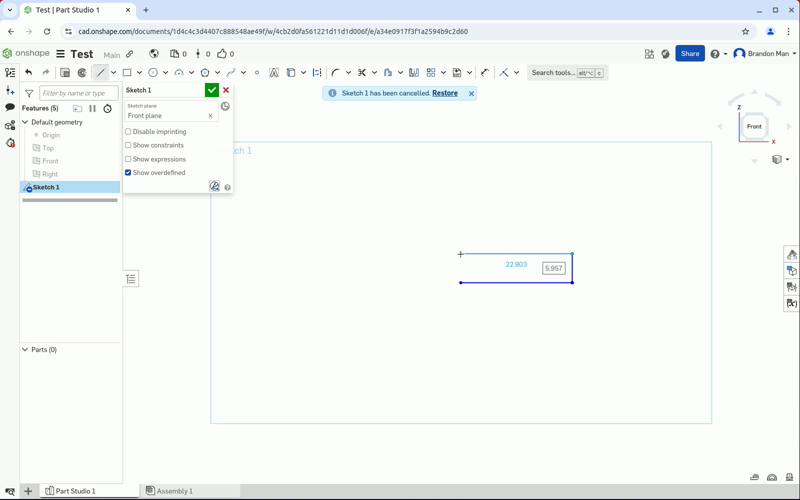
key_up(shift)
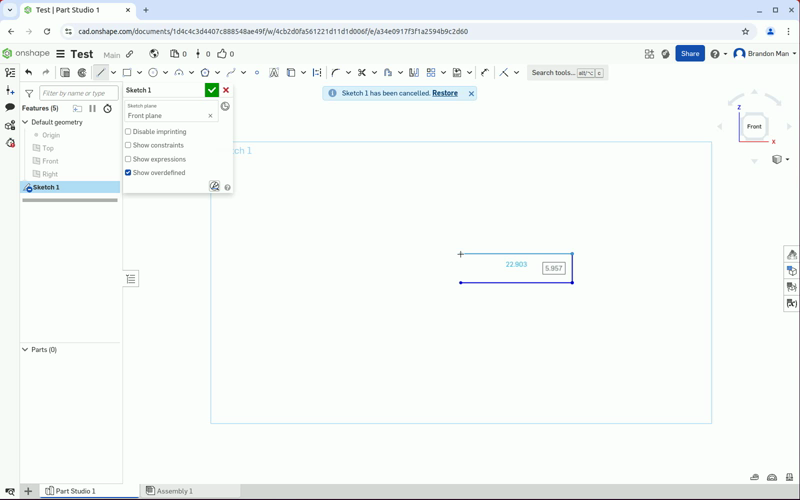
mouse_move(490, 253)
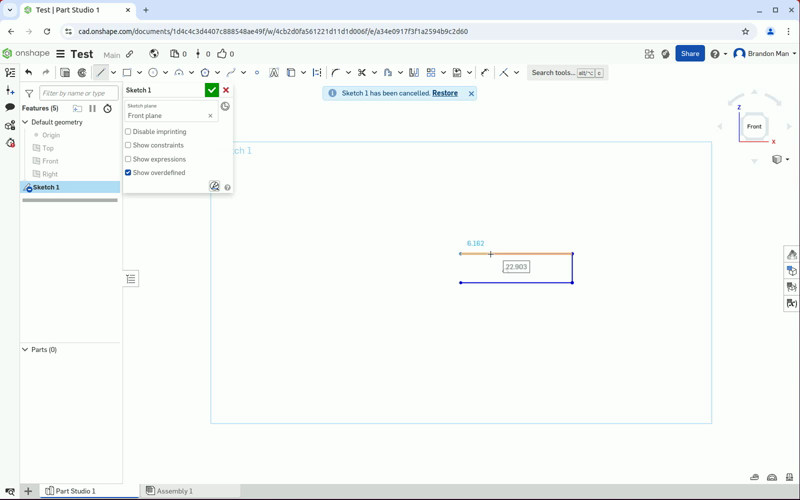
key_down(shift)
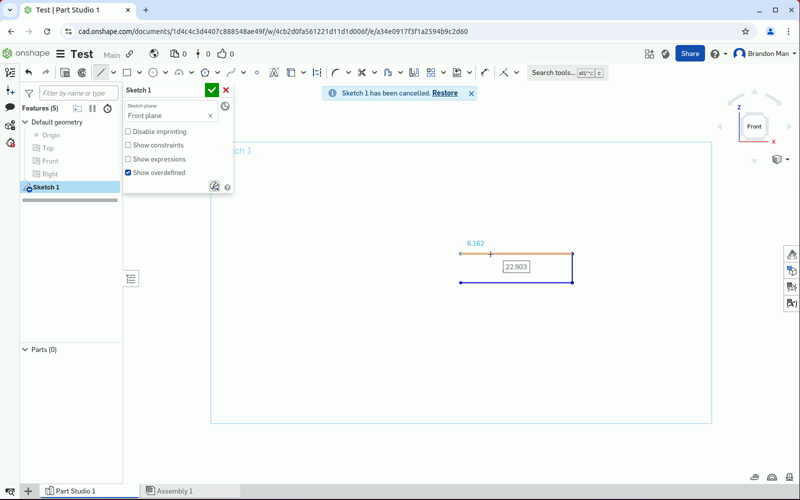
mouse_move(460, 282)
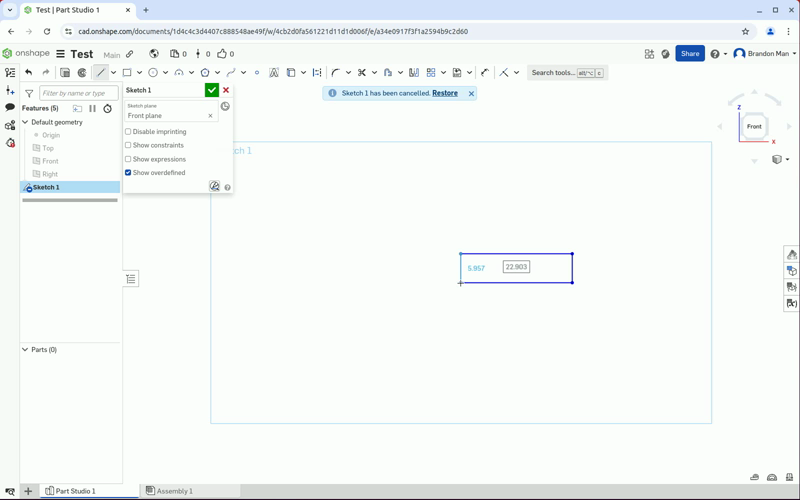
key_up(shift)
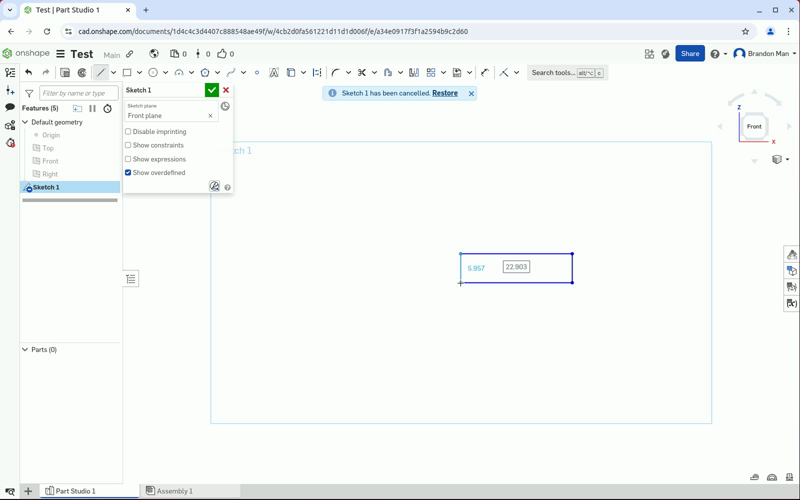
click(460, 282)
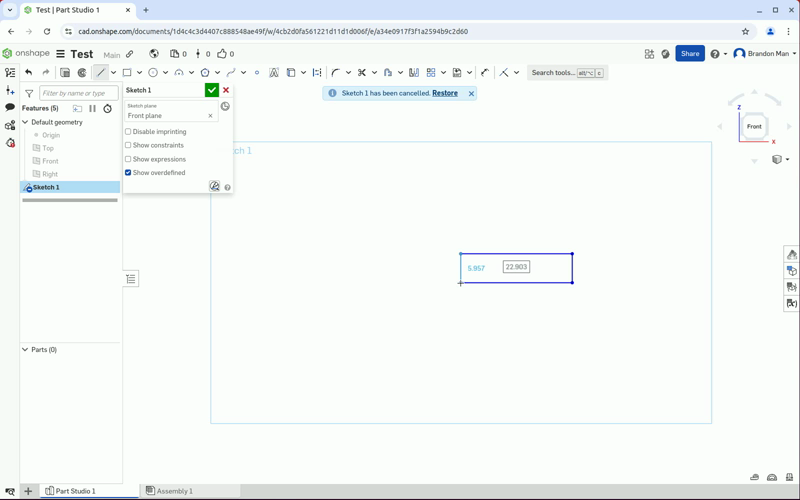
key(esc)
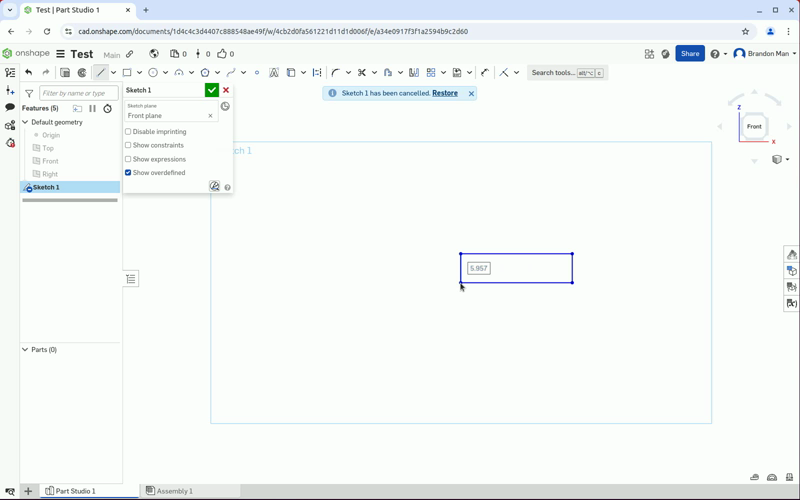
mouse_move(513, 262)
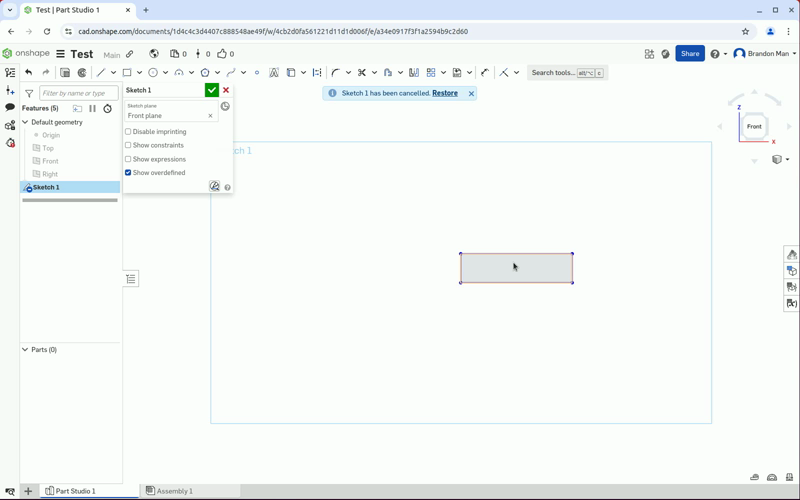
click(513, 262)
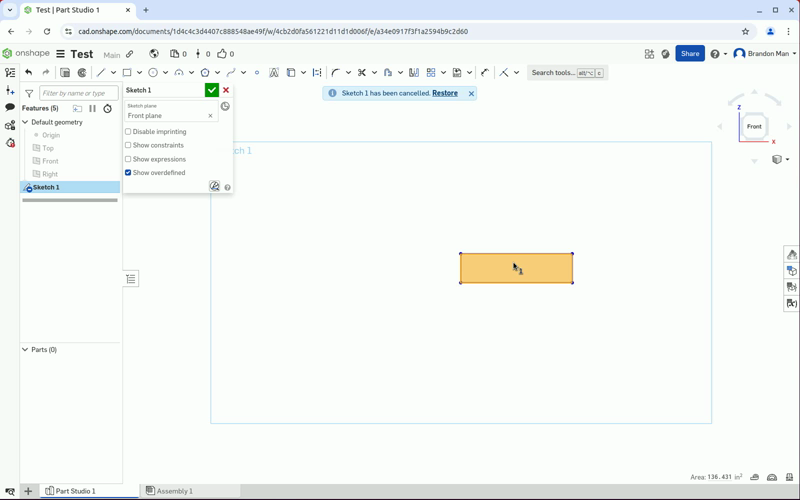
mouse_move(73, 352)
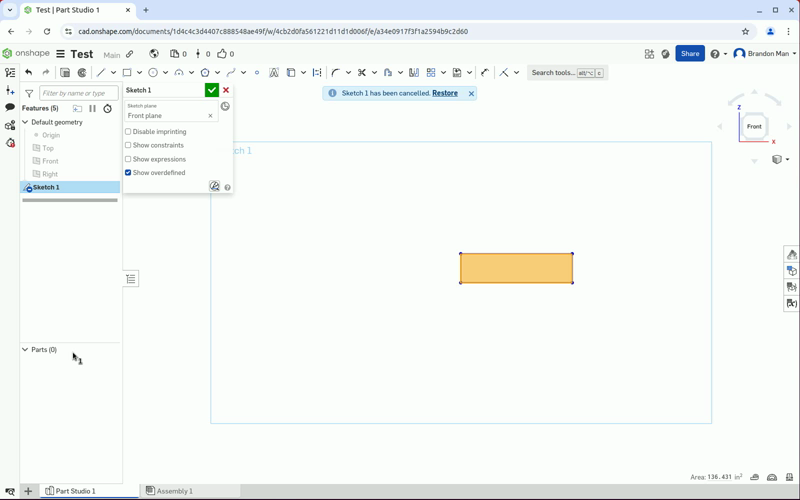
key(shift+y)
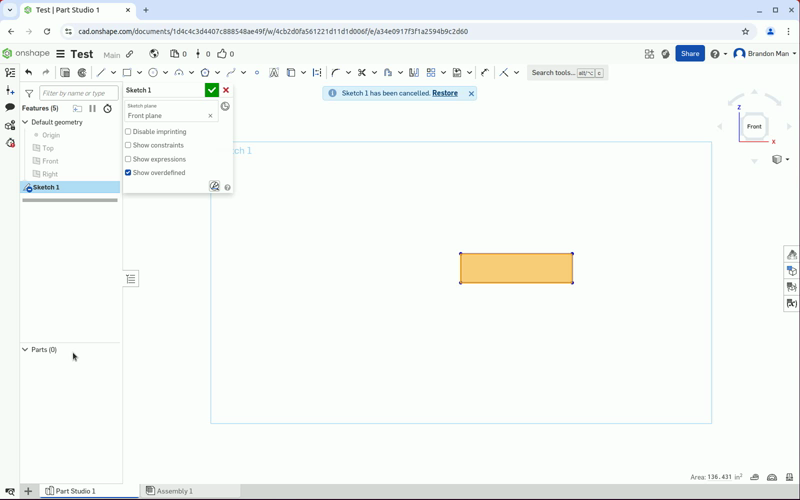
key(shift+e)
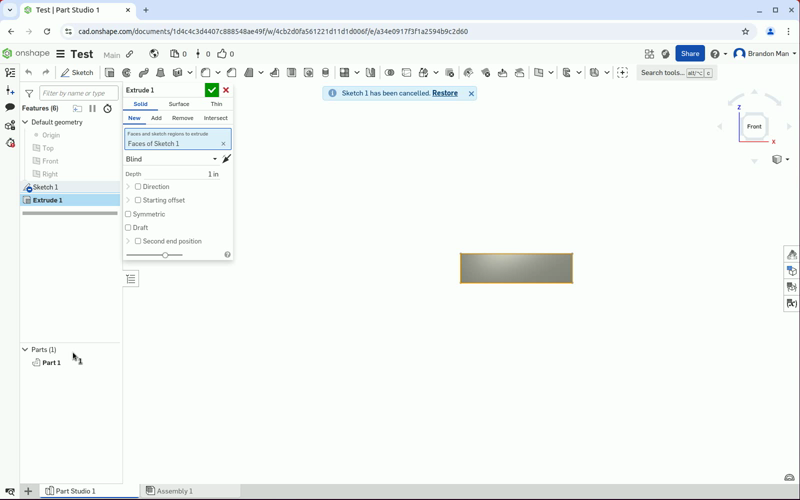
mouse_move(143, 106)
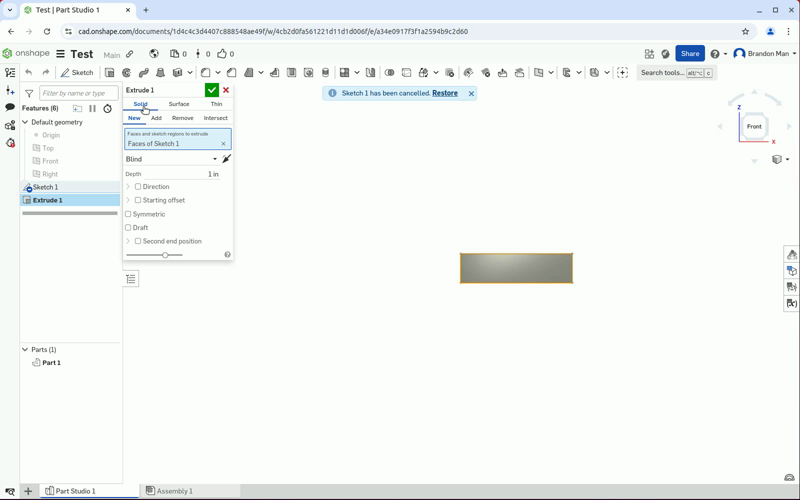
click(143, 106)
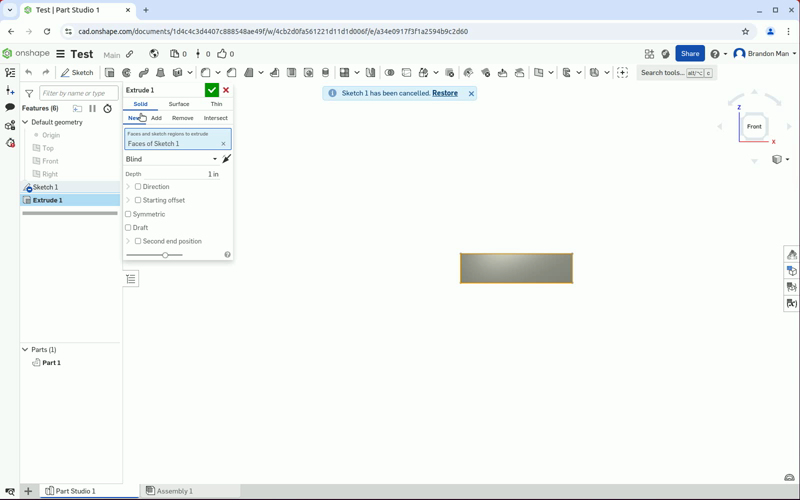
mouse_move(137, 120)
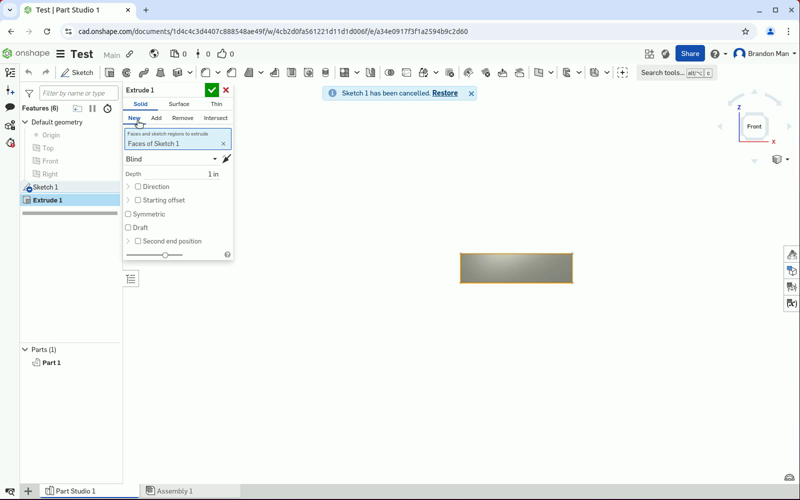
click(137, 120)
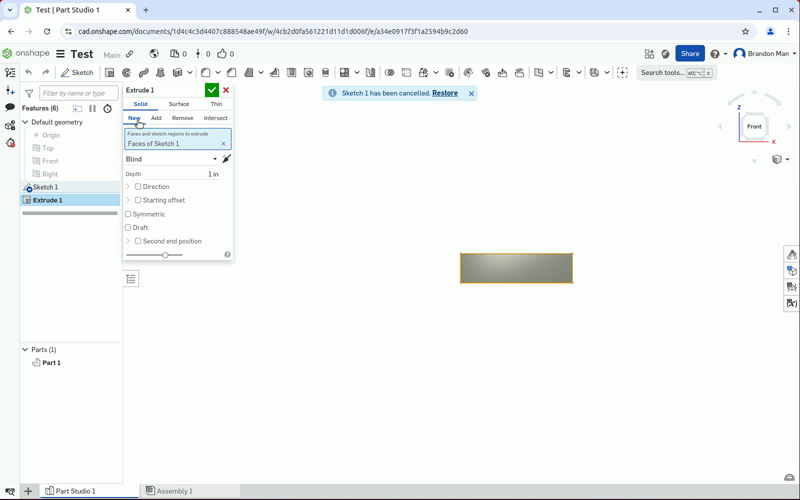
key(tab, 4)
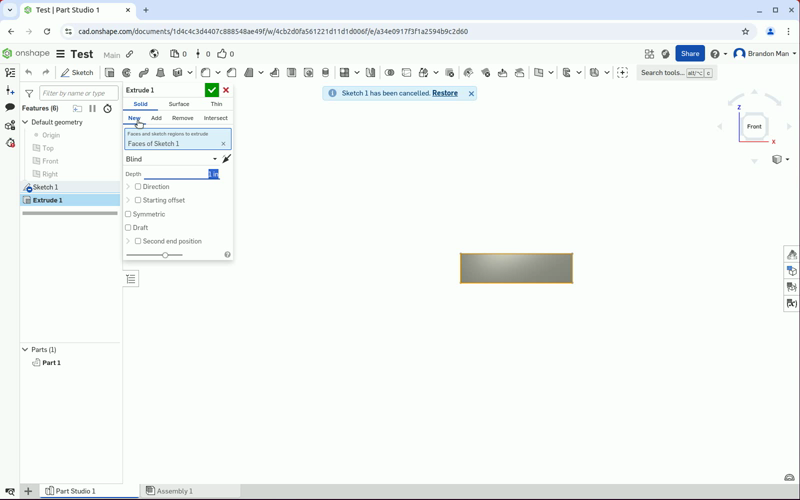
text(-21.423)
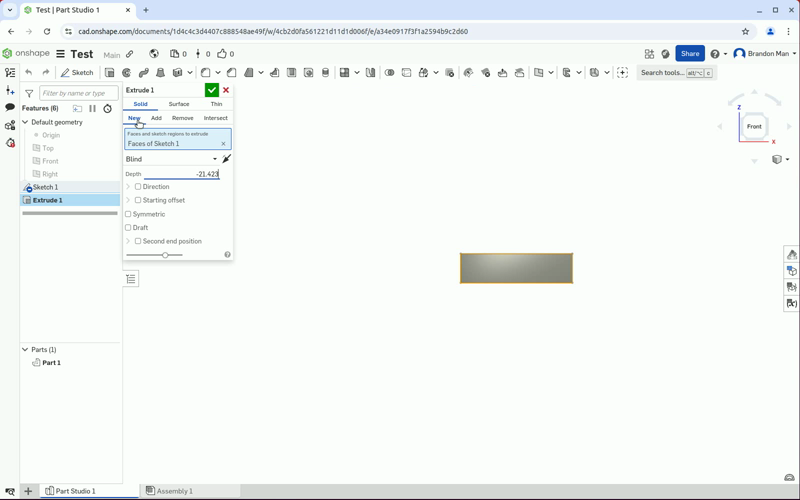
key(enter)
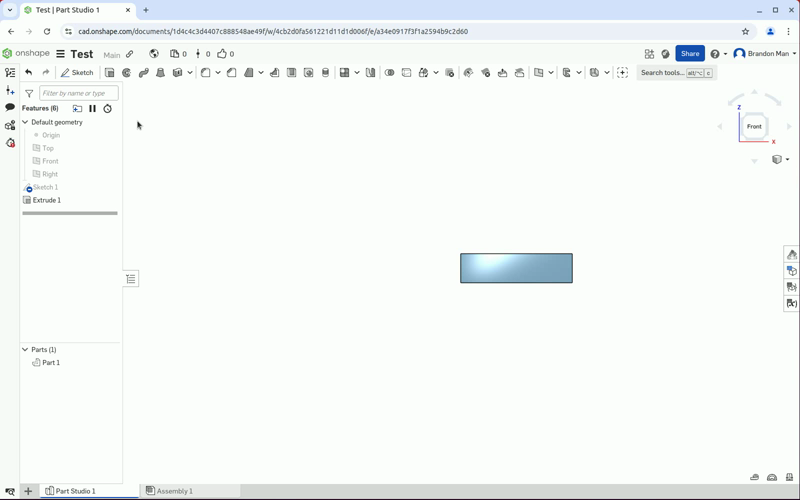
key(shift+h)
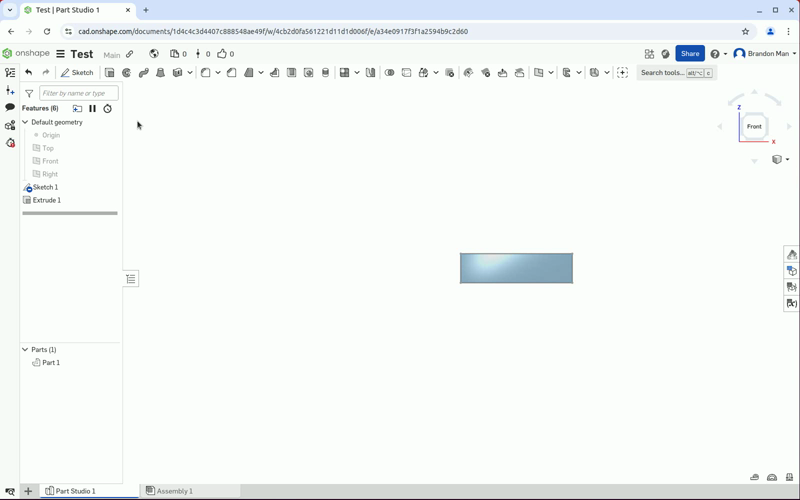
key(shift+h)
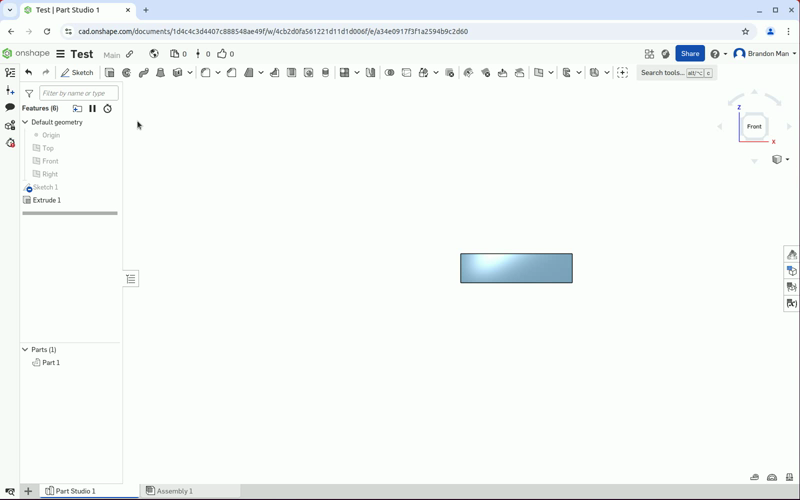
mouse_move(73, 189)
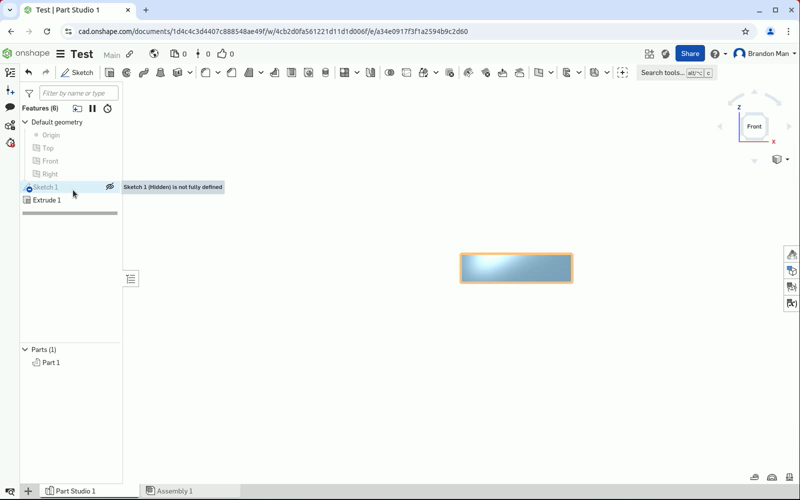
click(73, 189)
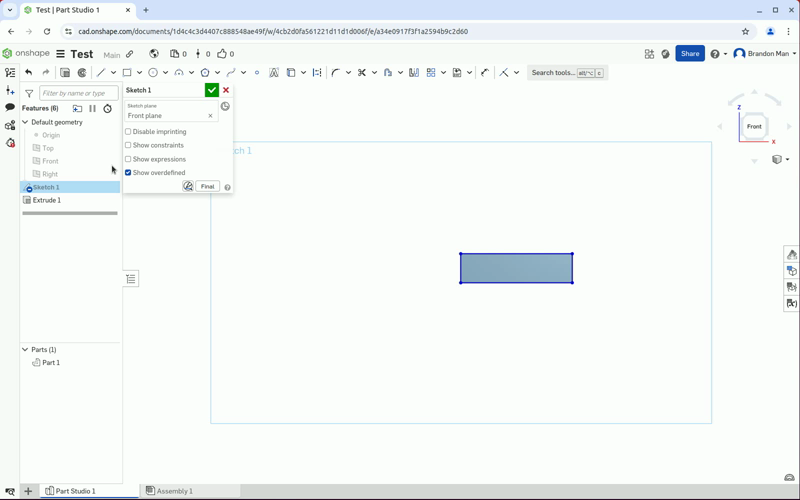
mouse_move(229, 92)
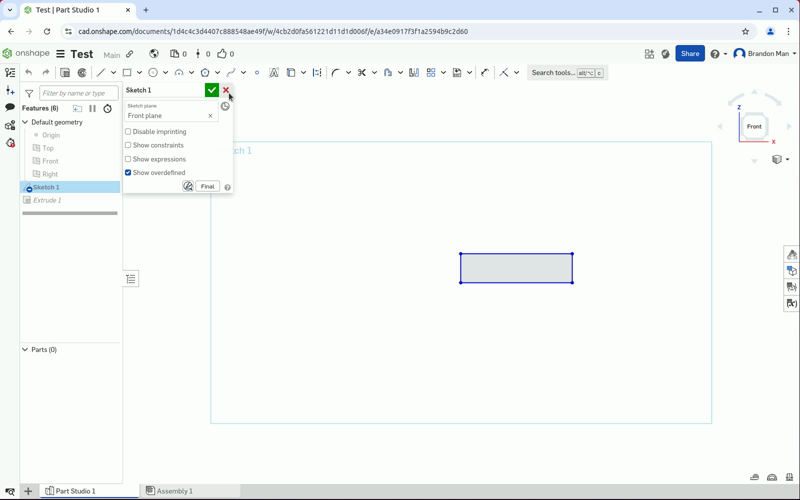
click(229, 92)
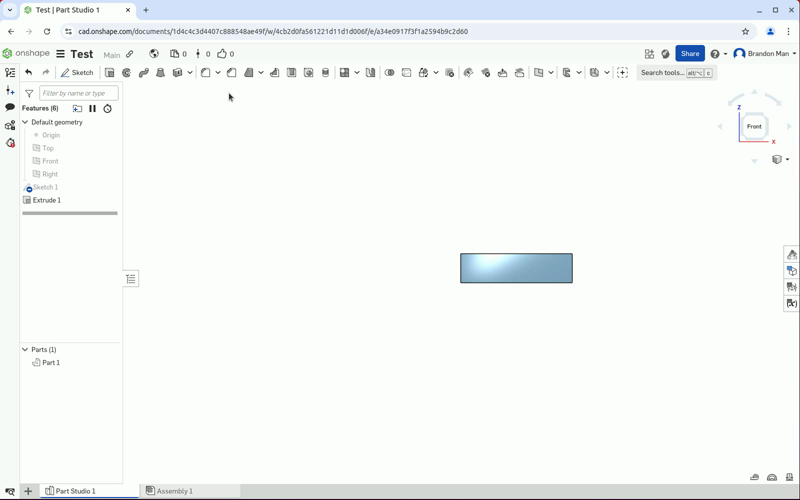
mouse_move(73, 352)
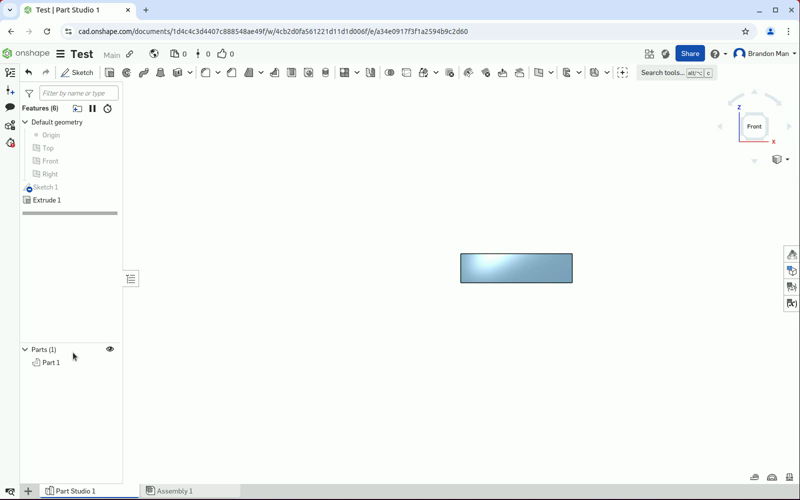
key(y)
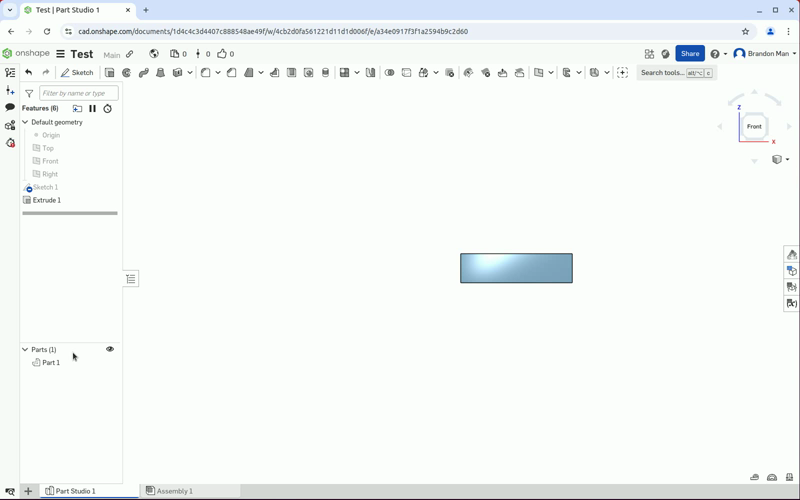
key(shift+p)
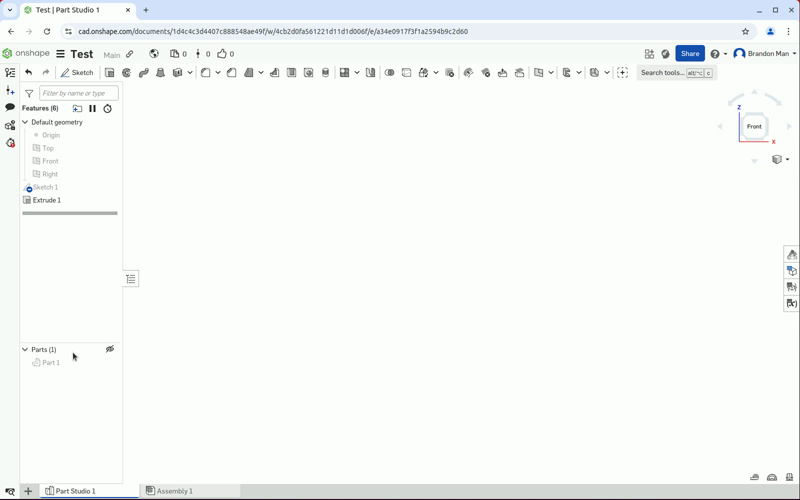
key(space)
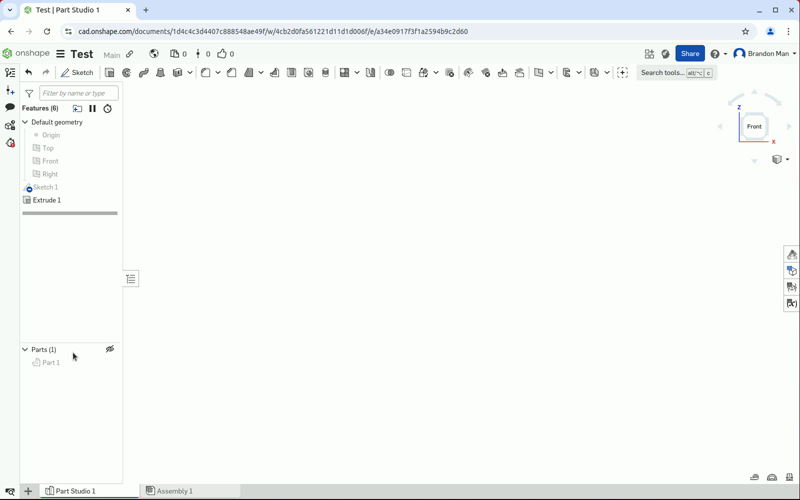
key_down(shift)
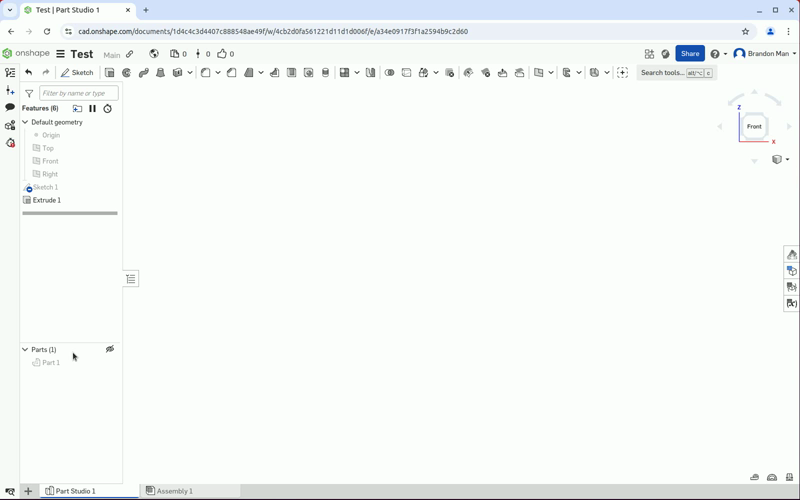
key(left)
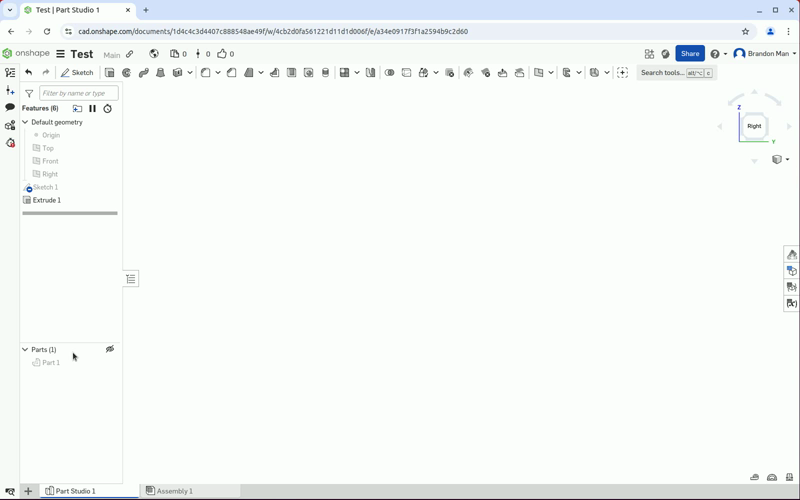
key_up(shift)
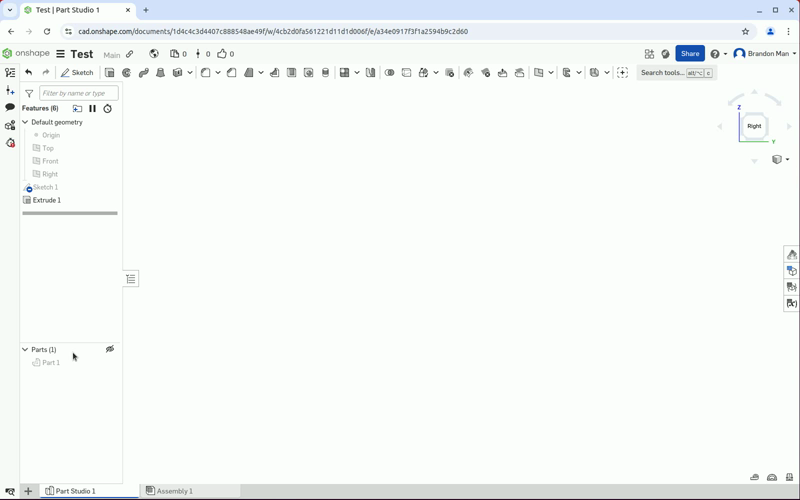
mouse_move(73, 352)
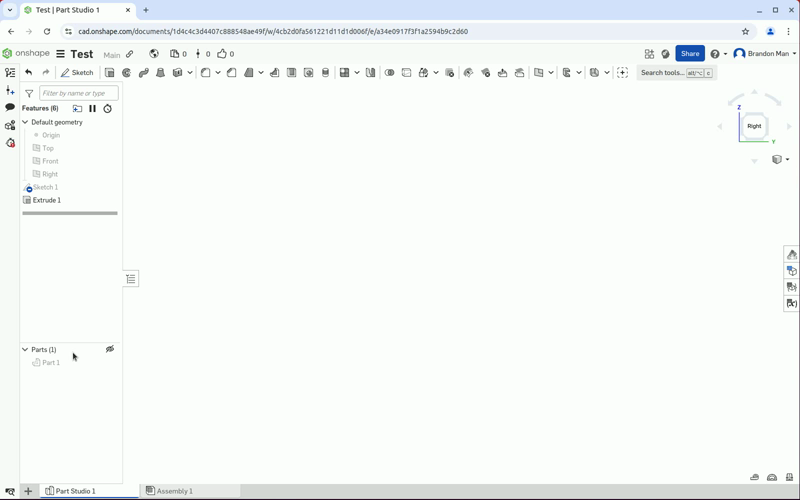
key(shift+y)
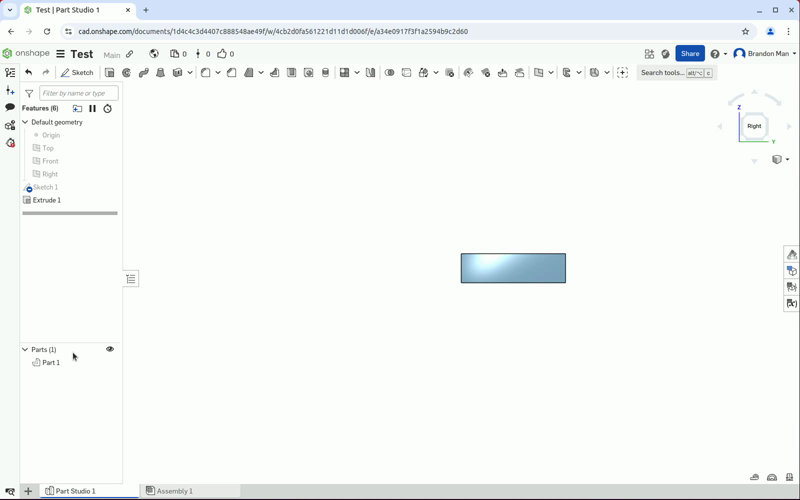
mouse_move(541, 75)
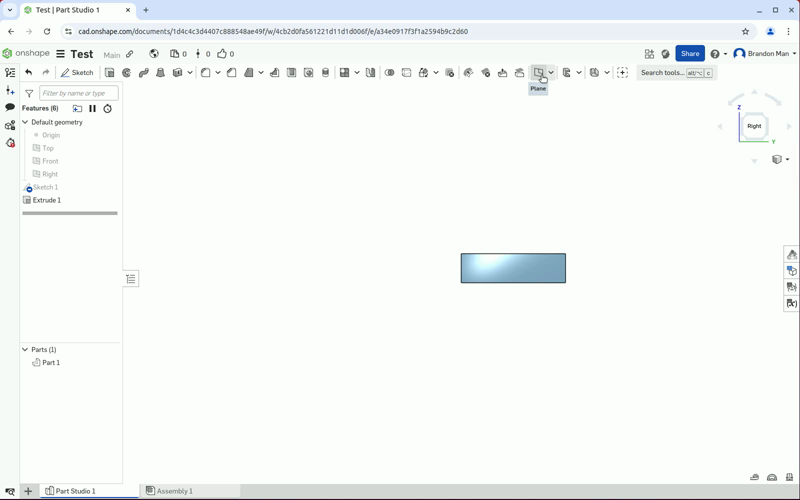
click(541, 75)
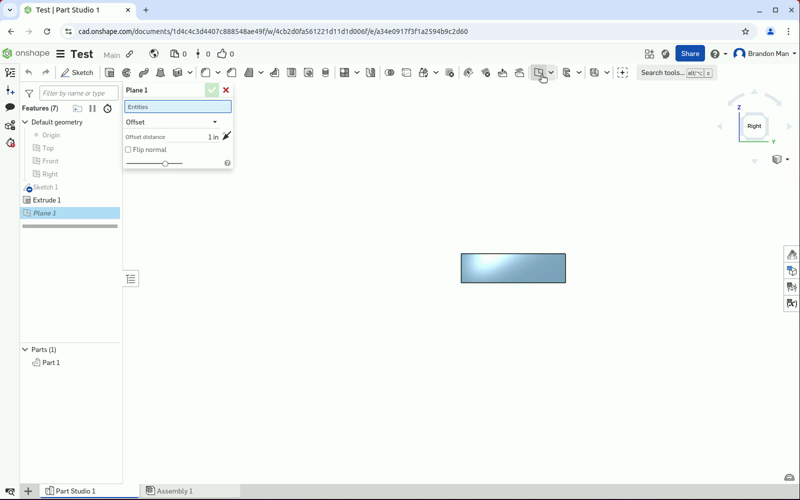
mouse_move(73, 176)
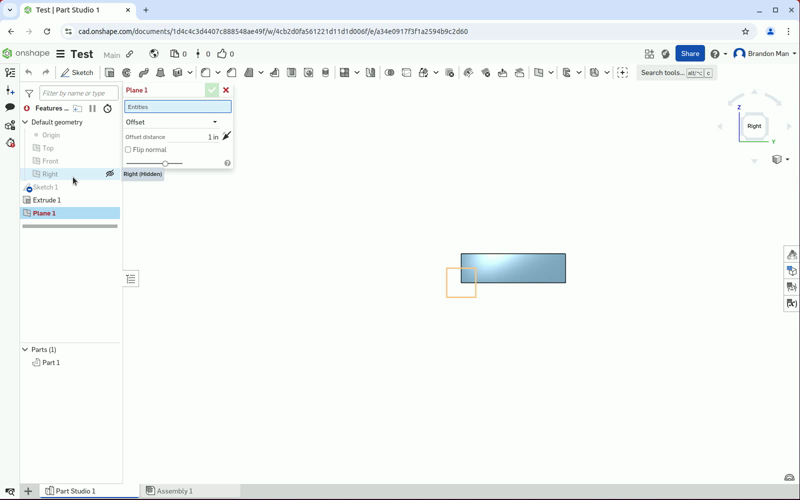
click(73, 176)
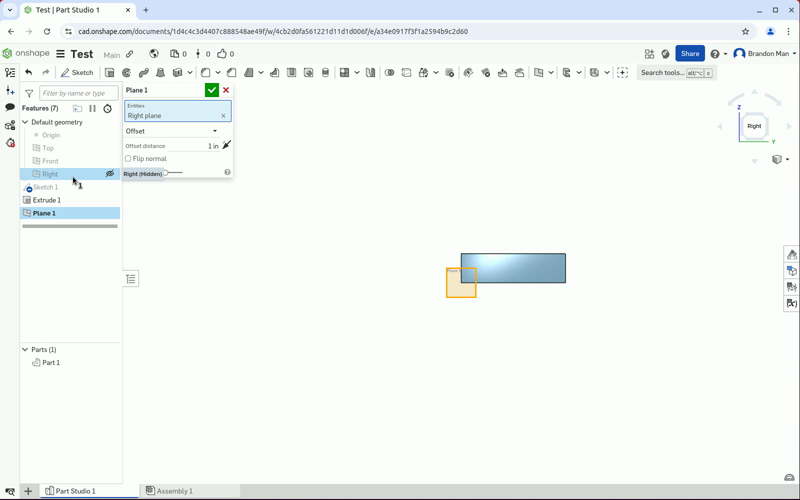
key(tab, 2)
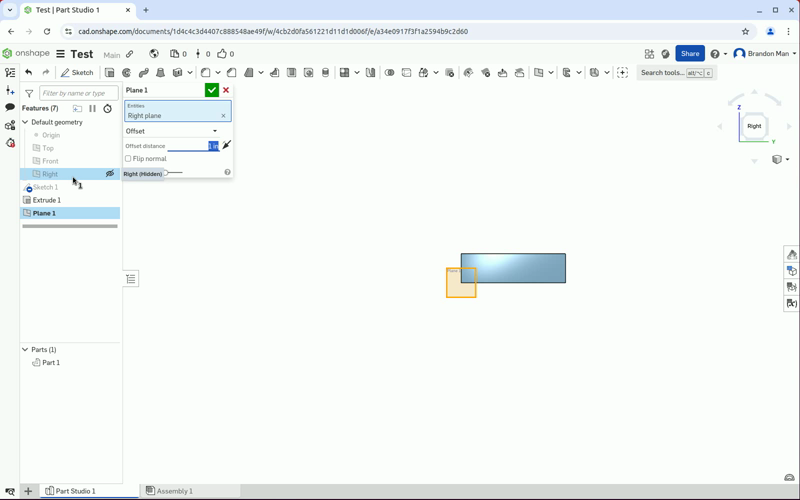
text(22.862)
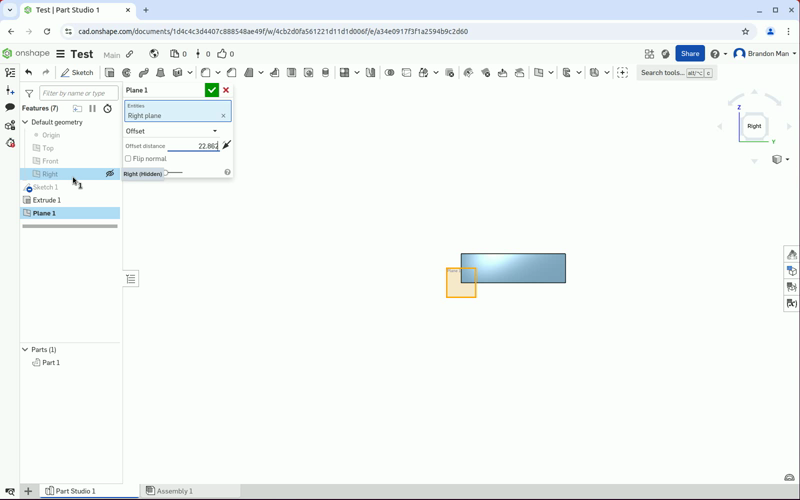
key(enter, 2)
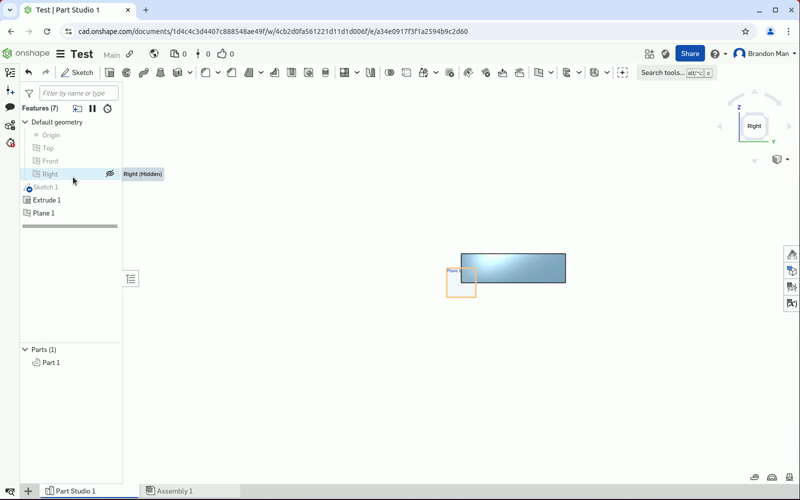
key(shift+s)
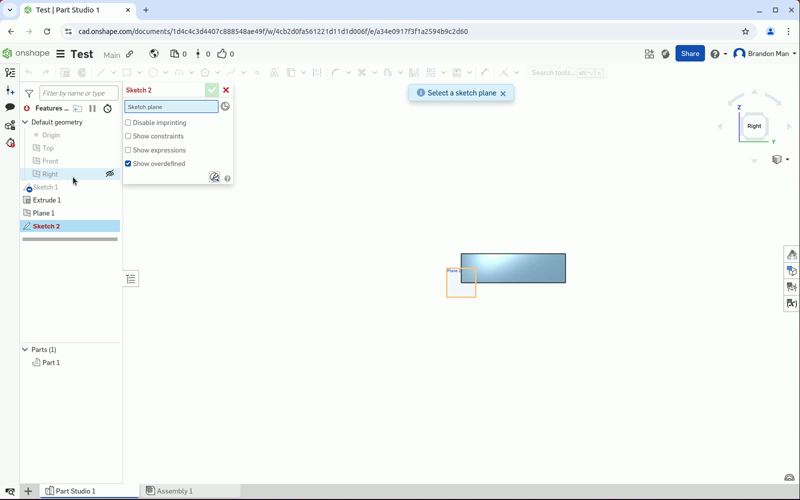
mouse_move(73, 215)
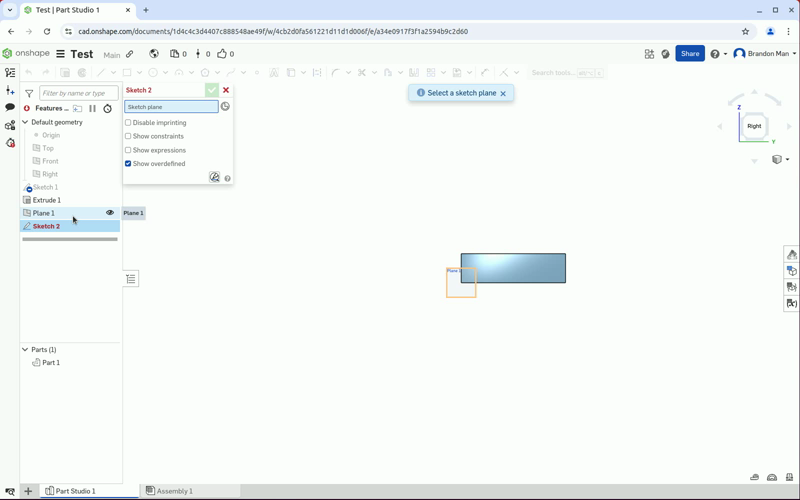
click(73, 215)
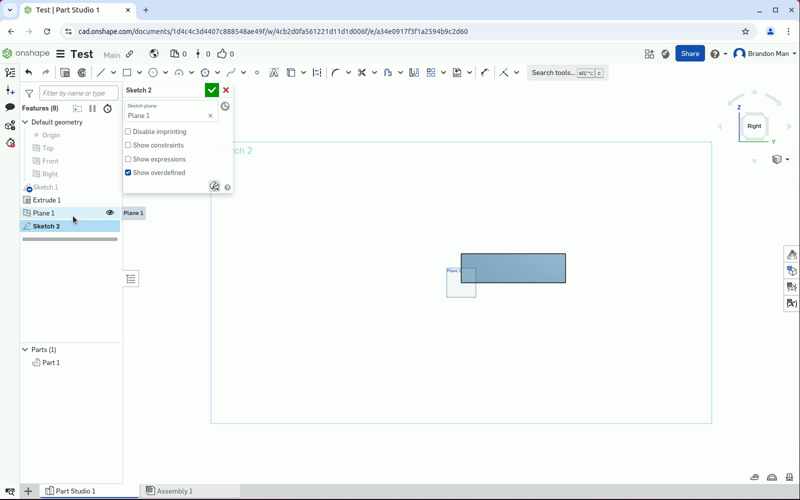
mouse_move(73, 352)
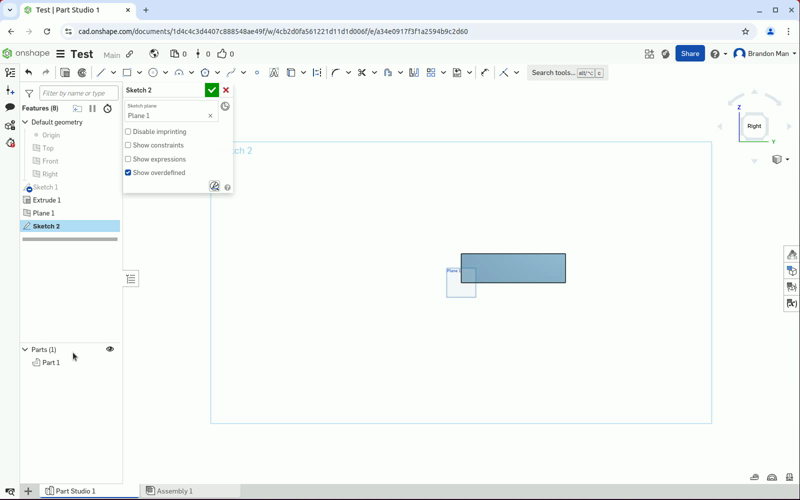
key(y)
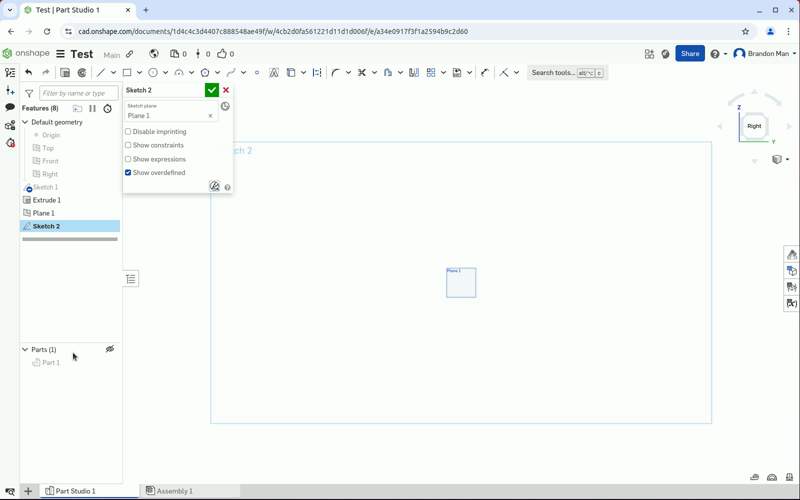
key(c)
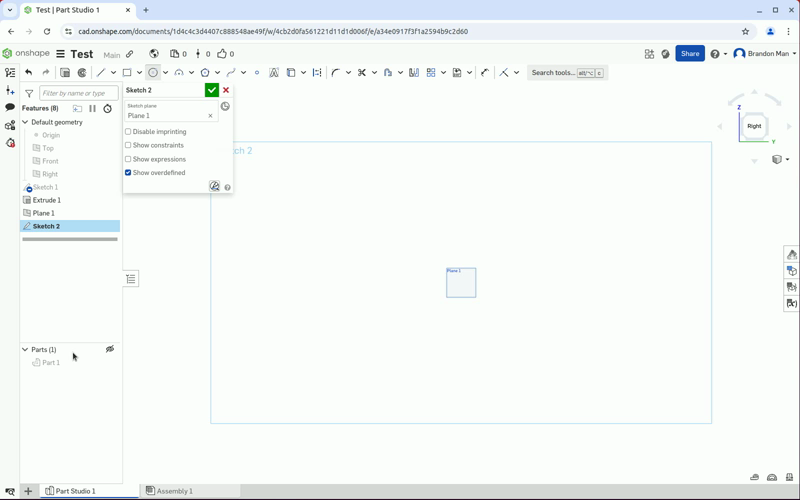
key_down(shift)
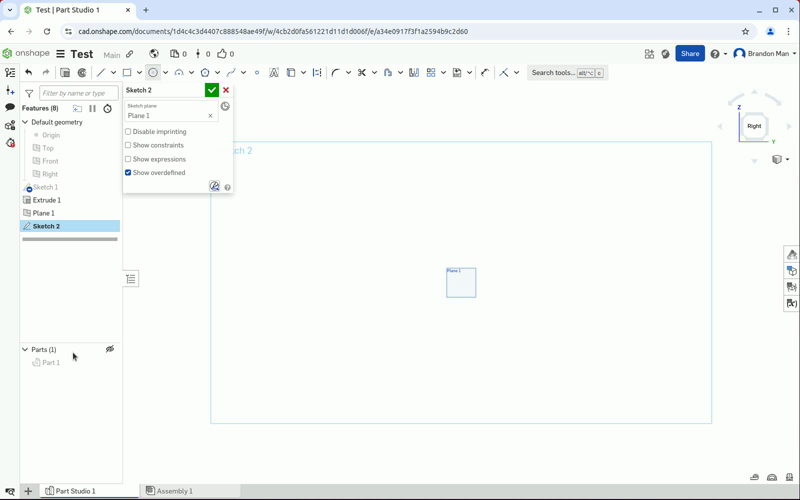
mouse_move(477, 268)
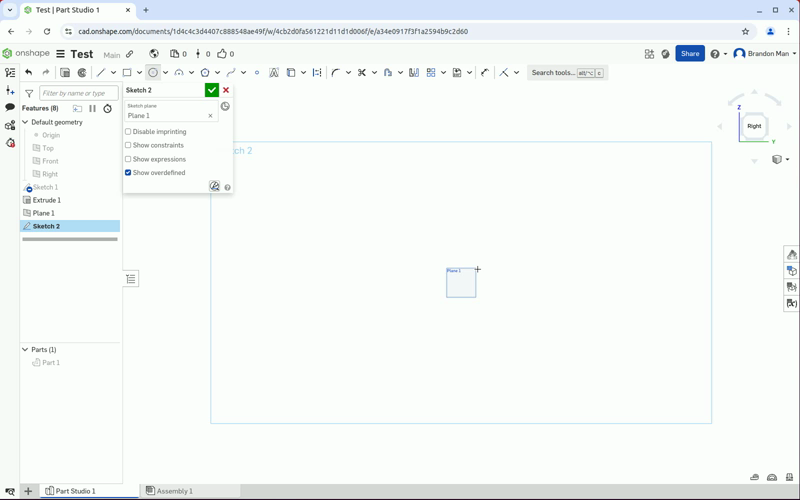
click(477, 268)
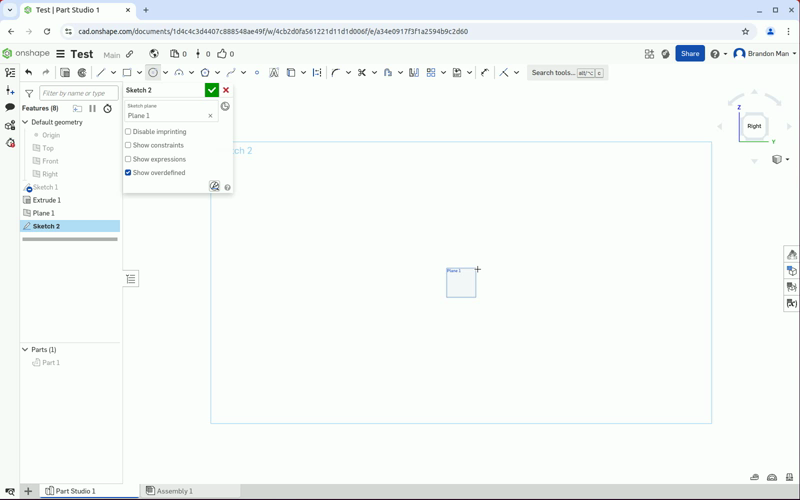
key_up(shift)
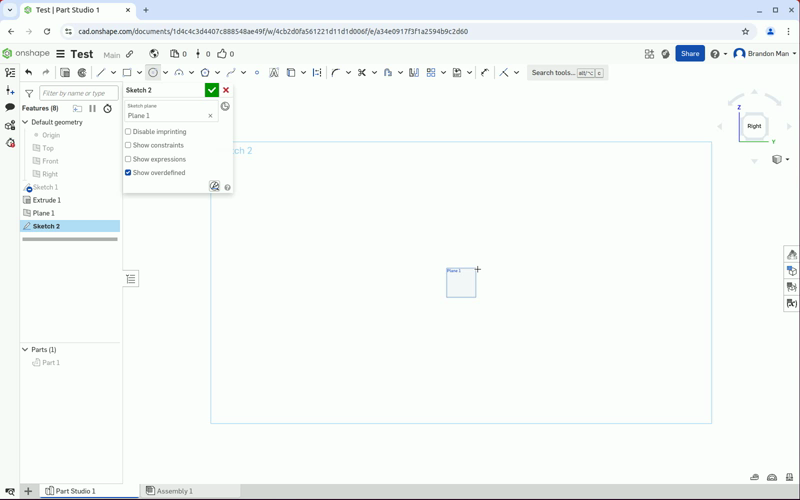
mouse_move(489, 268)
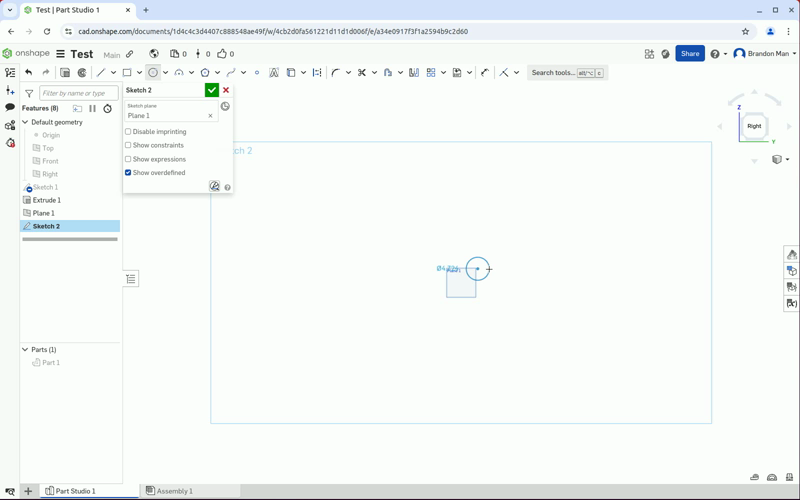
click(489, 268)
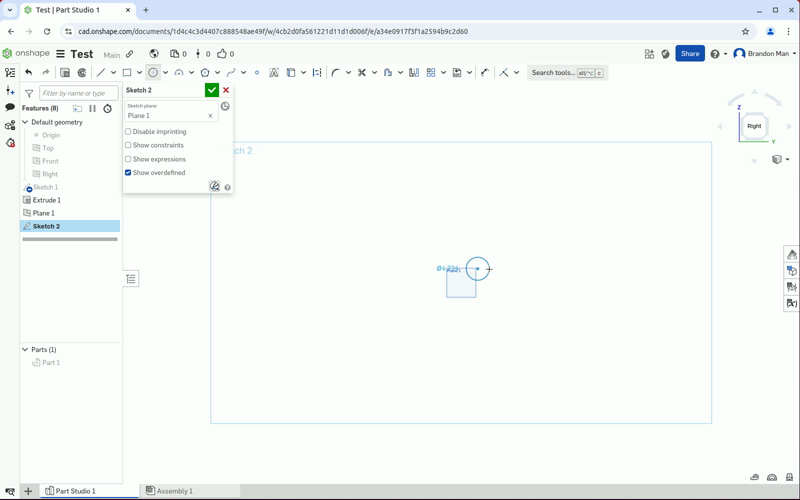
key(esc)
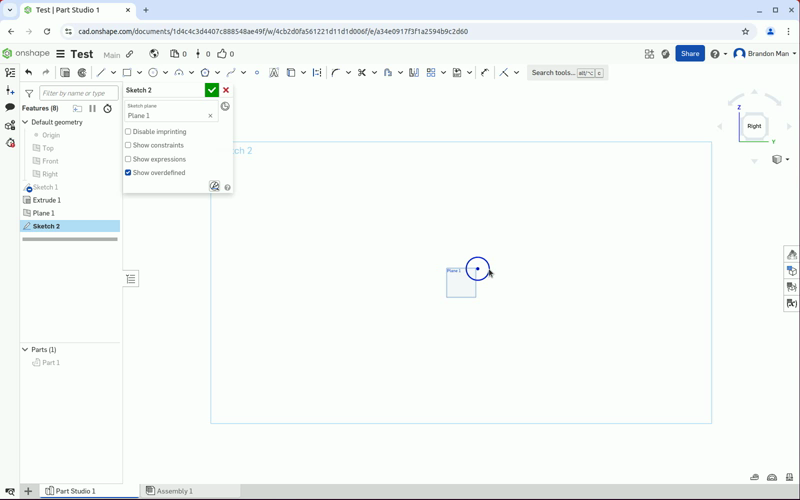
mouse_move(477, 259)
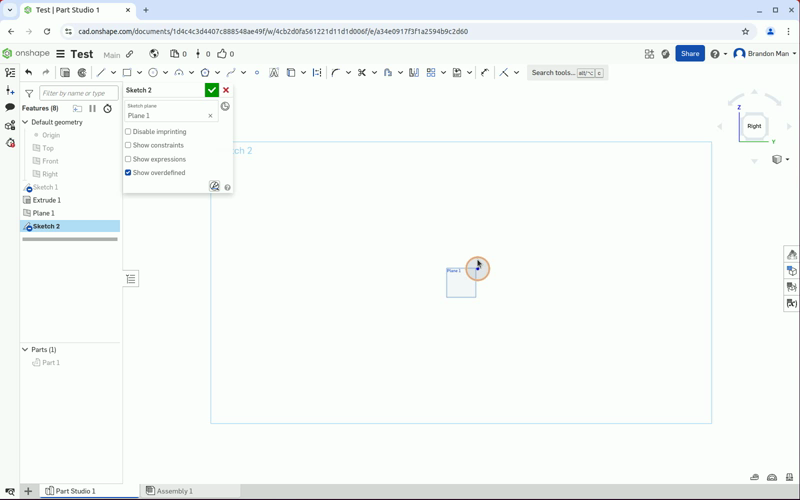
scroll(6)
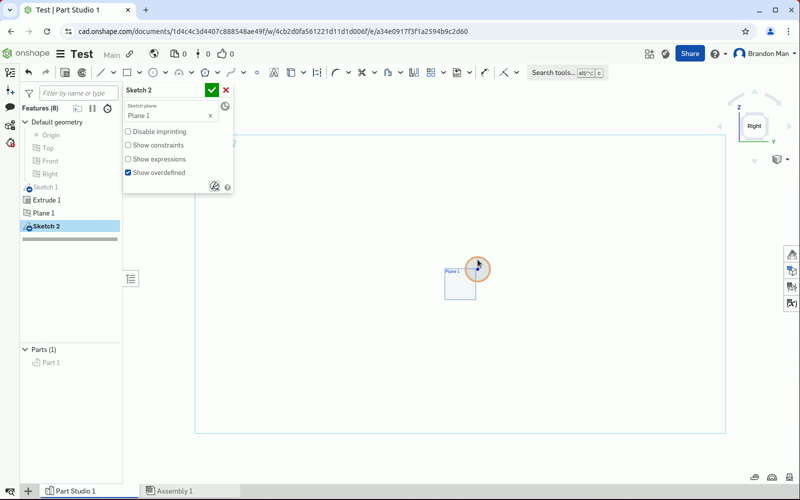
scroll(6)
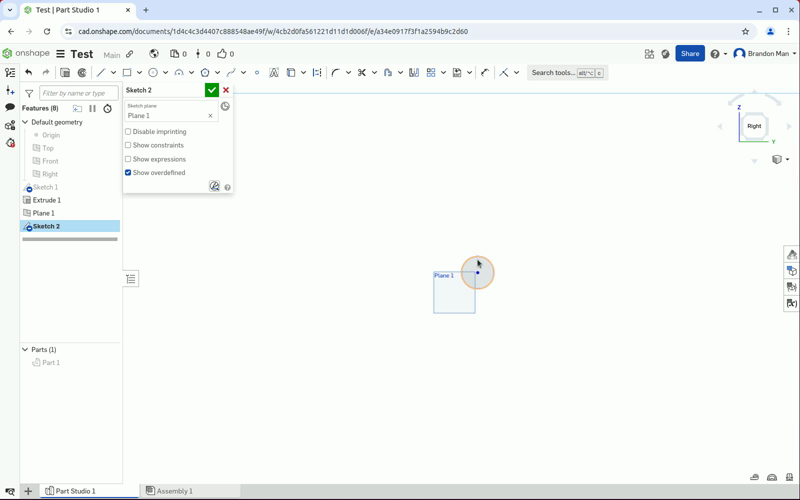
scroll(6)
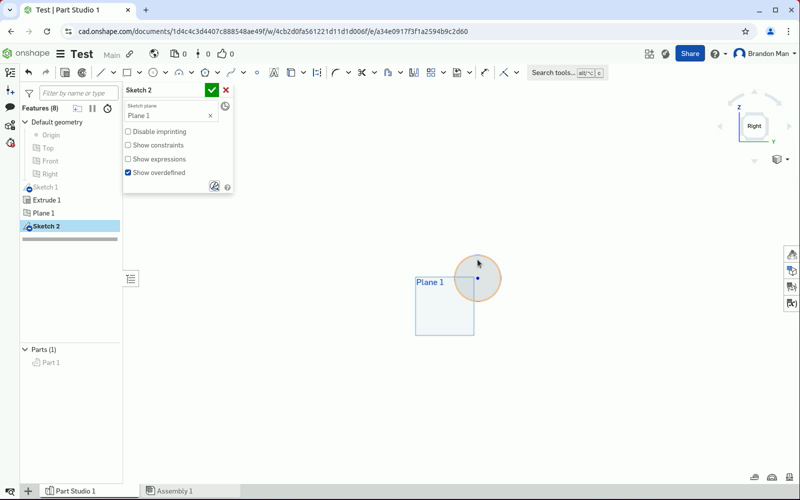
scroll(6)
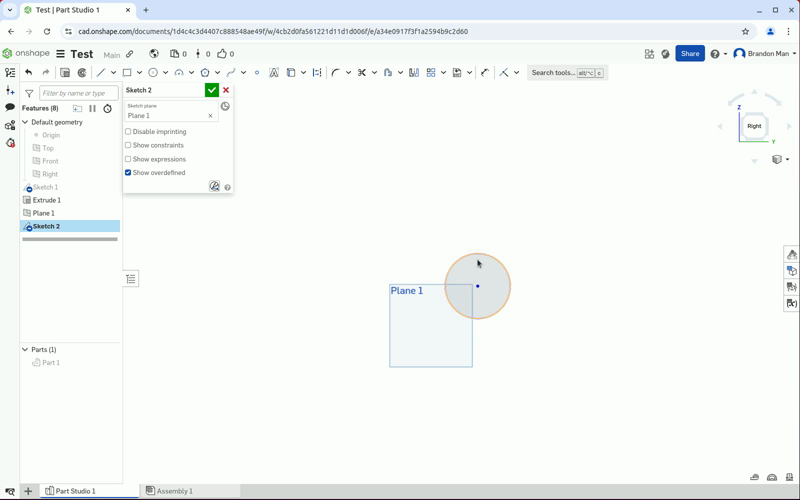
scroll(6)
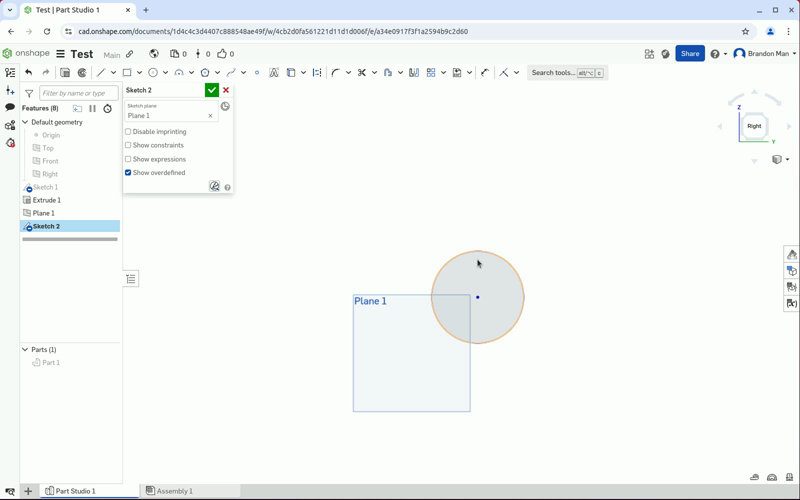
scroll(6)
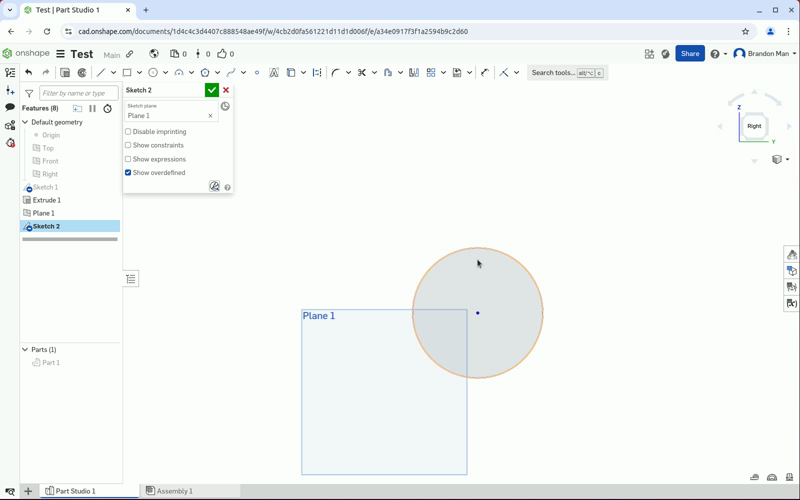
scroll(6)
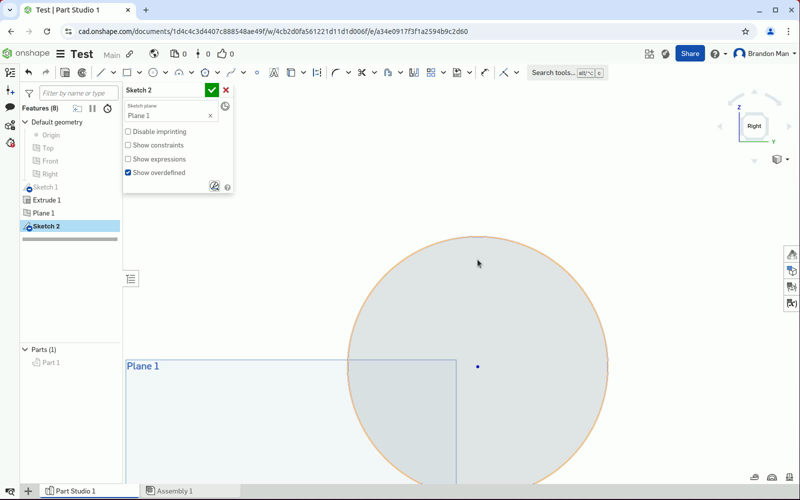
click(477, 259)
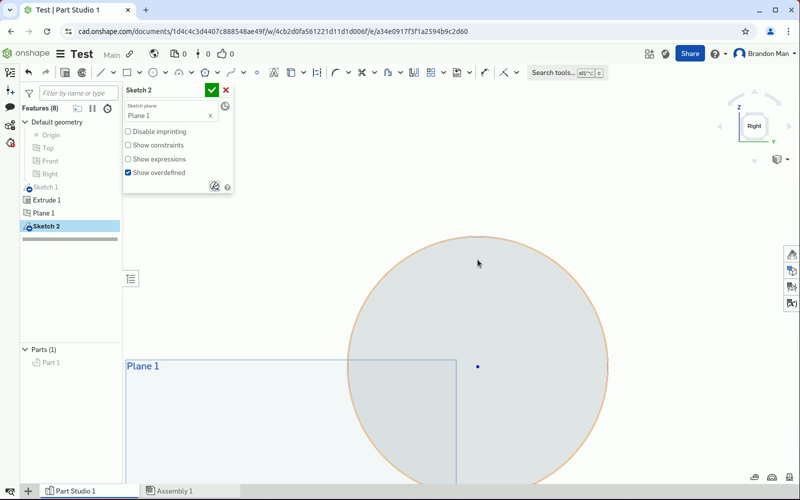
scroll(-6)
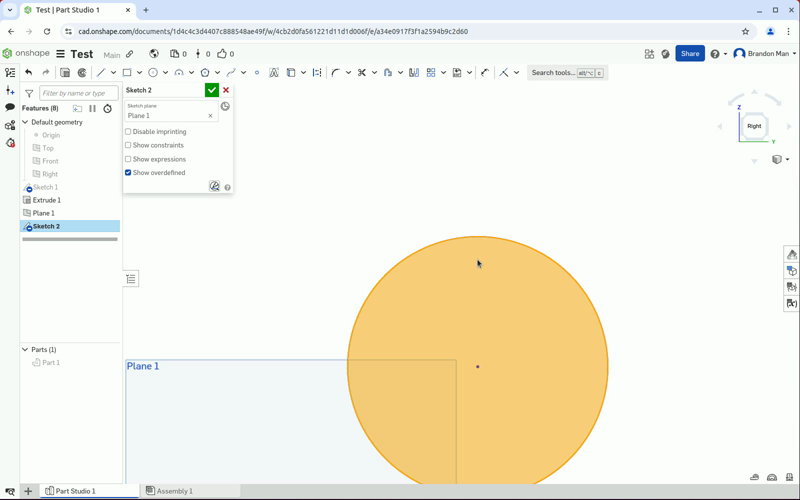
scroll(-6)
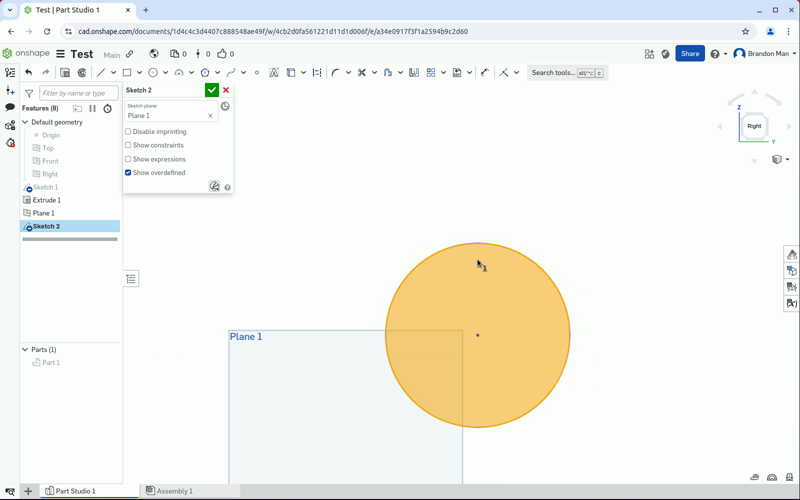
scroll(-6)
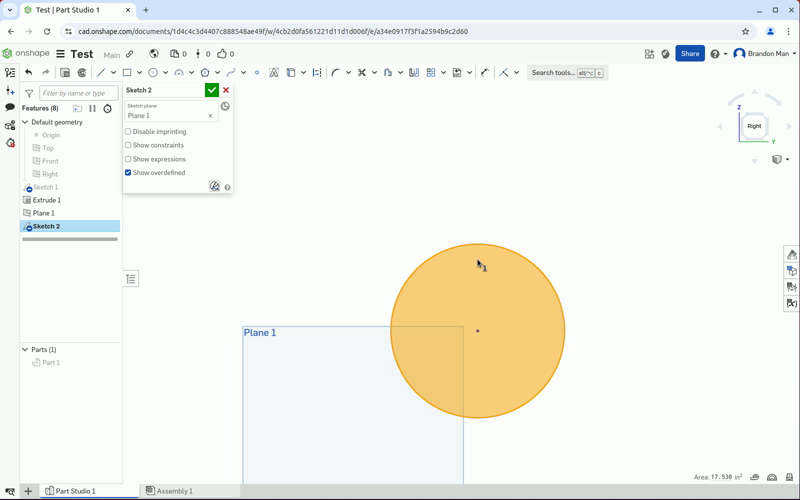
scroll(-6)
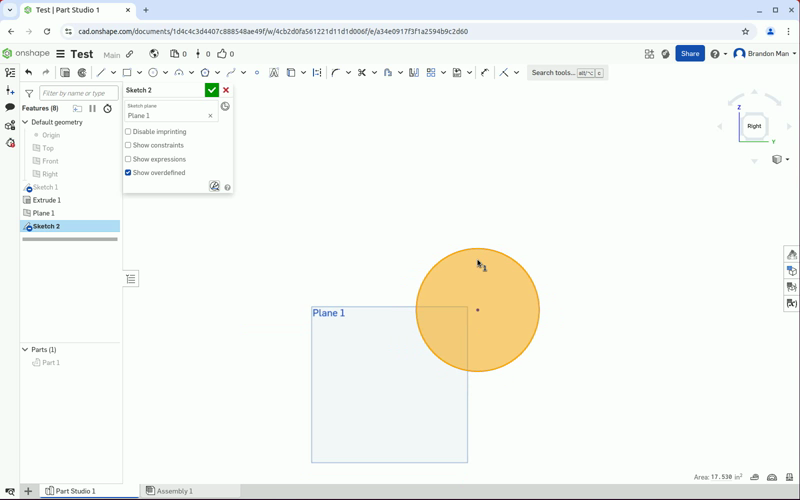
scroll(-6)
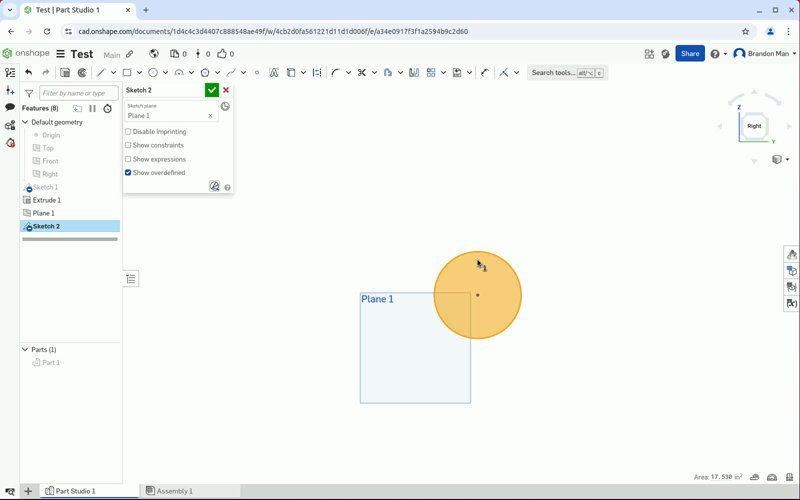
scroll(-6)
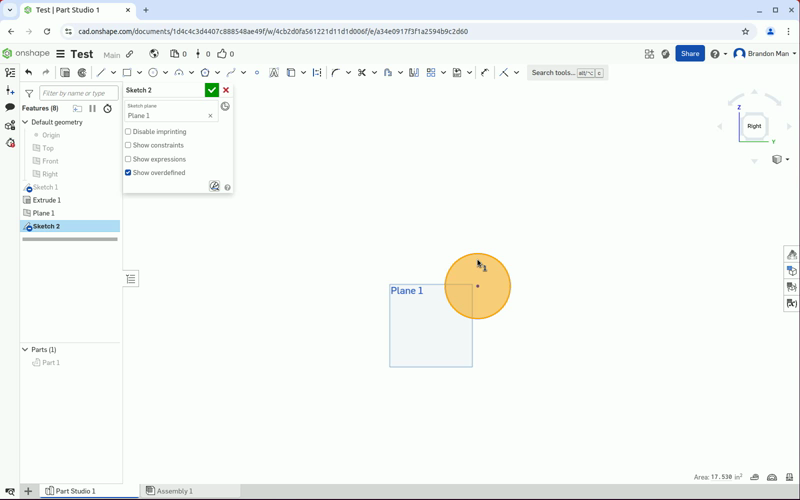
scroll(-6)
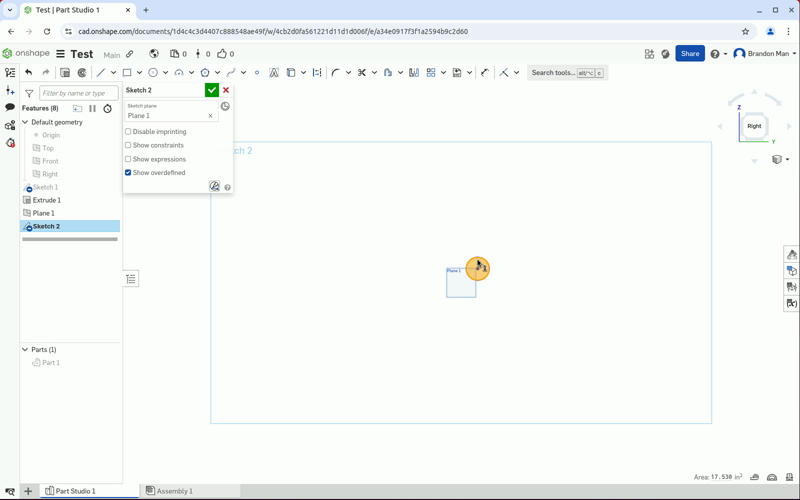
mouse_move(73, 352)
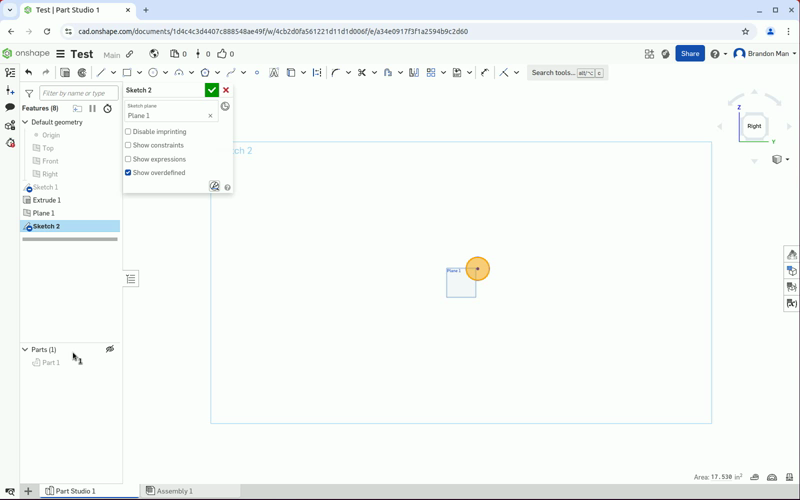
key(shift+y)
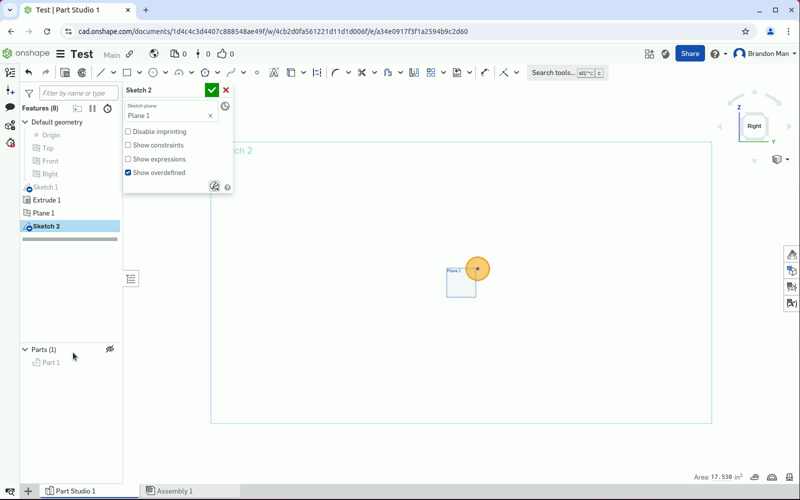
key(shift+e)
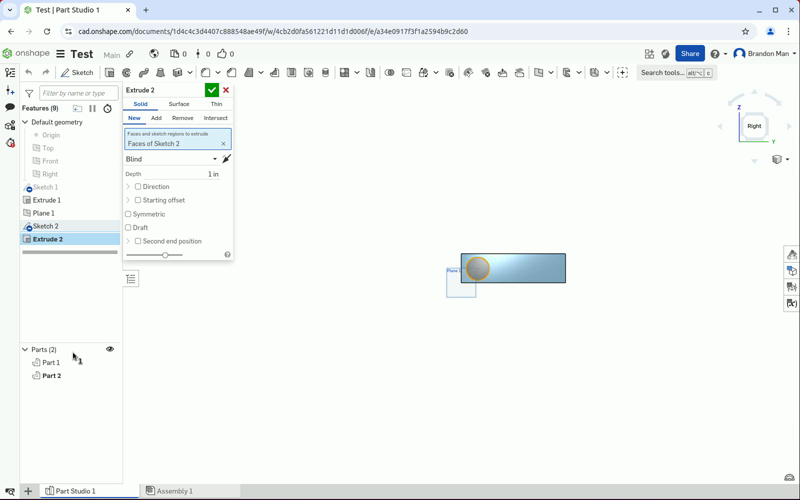
mouse_move(143, 106)
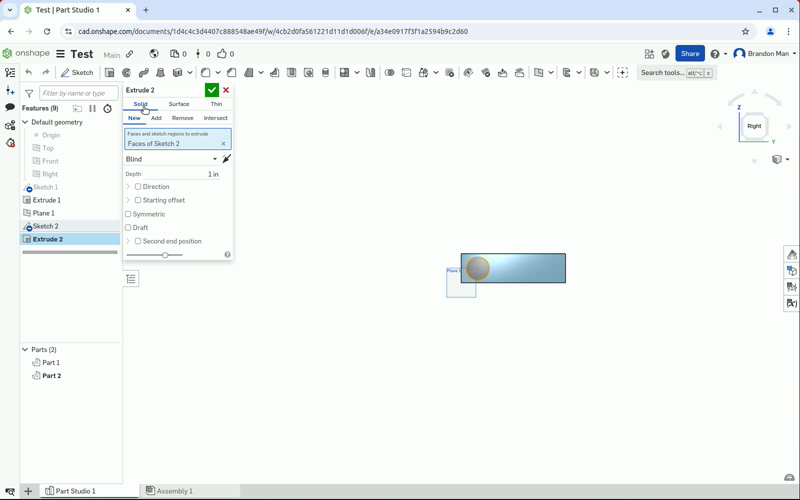
click(143, 106)
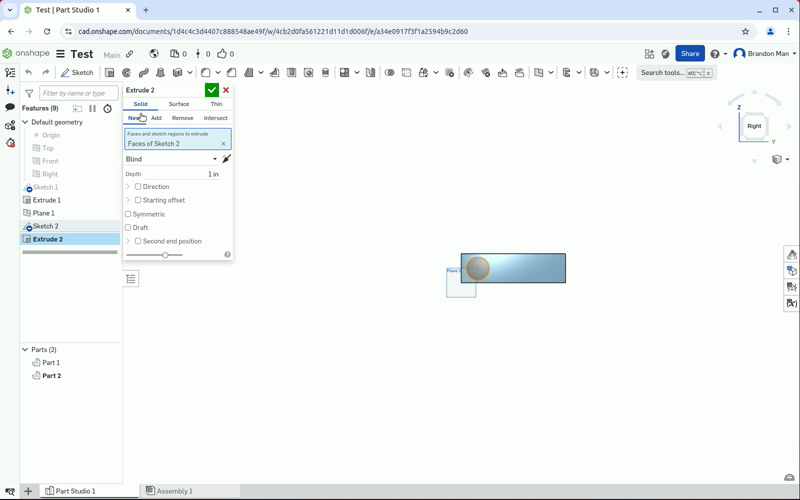
mouse_move(137, 120)
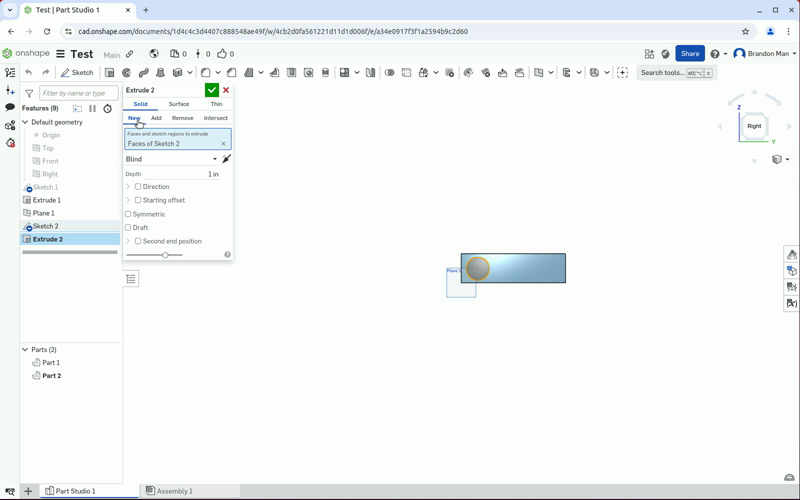
click(137, 120)
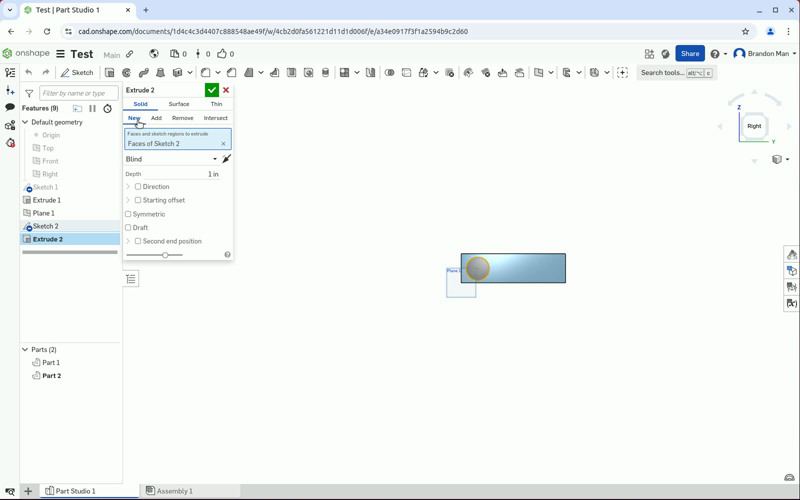
key(tab, 4)
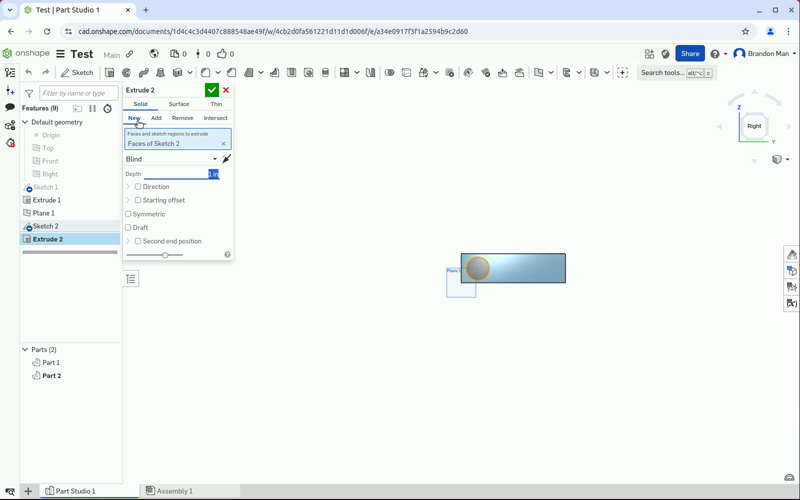
text(0.241)
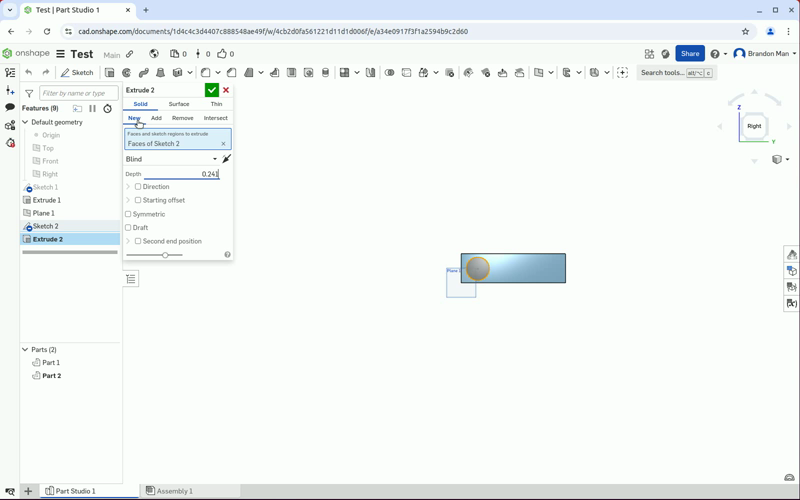
key(enter)
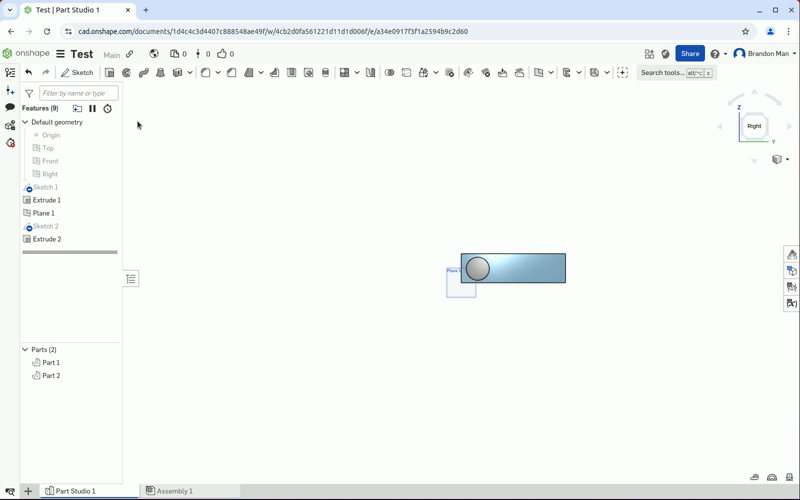
key(shift+h)
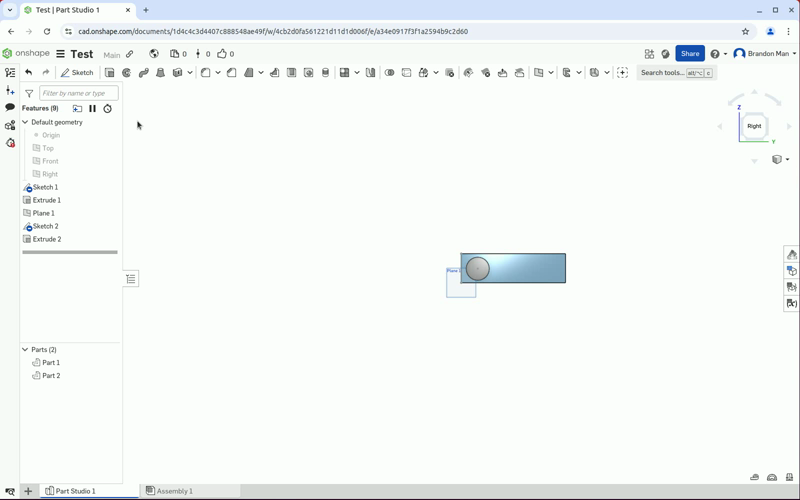
key(shift+h)
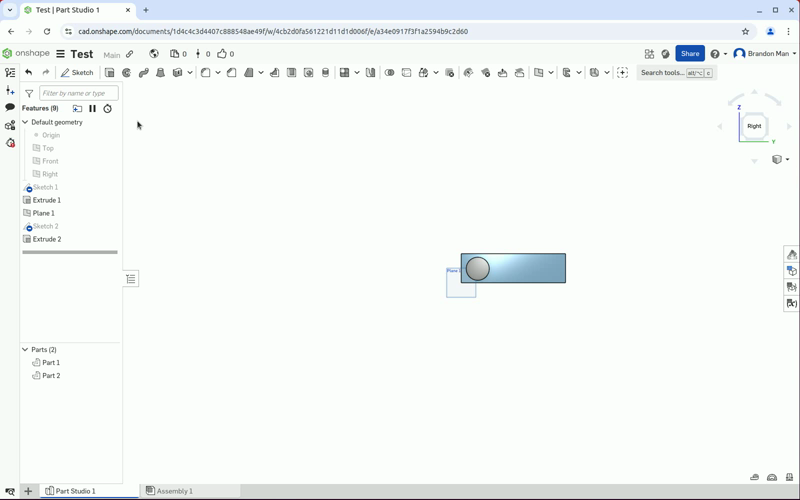
mouse_move(73, 189)
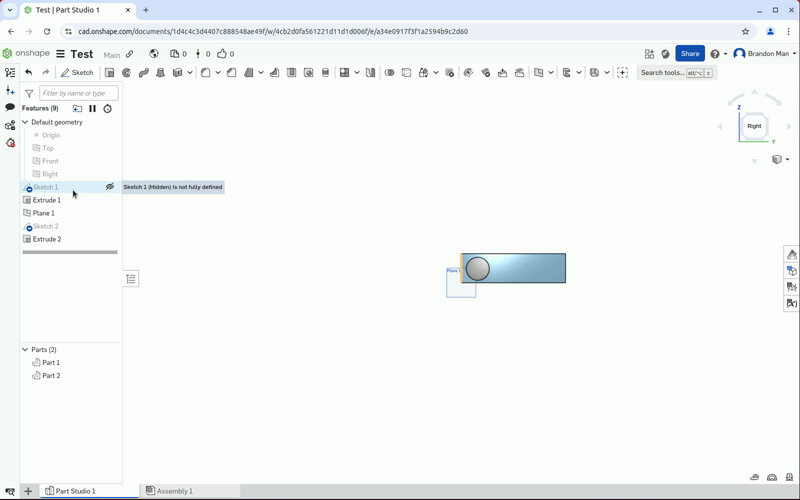
click(73, 189)
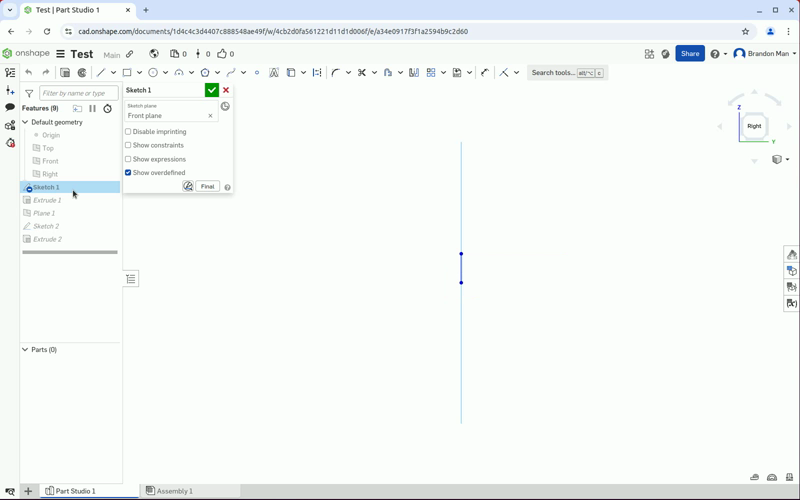
mouse_move(229, 92)
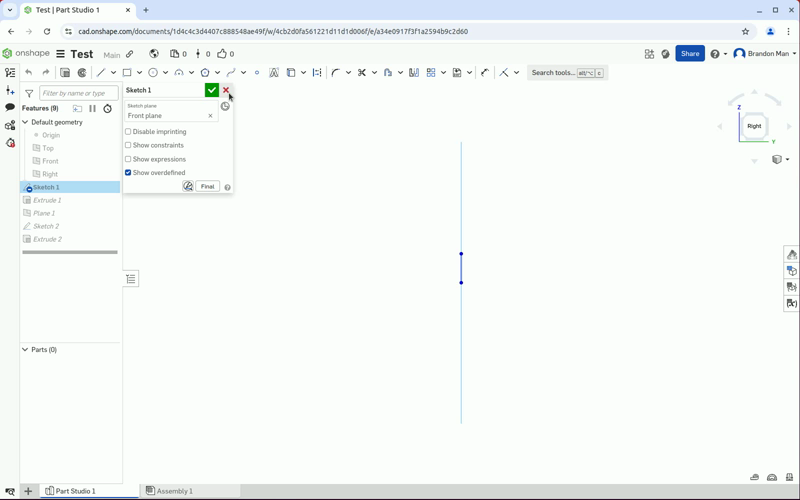
click(229, 92)
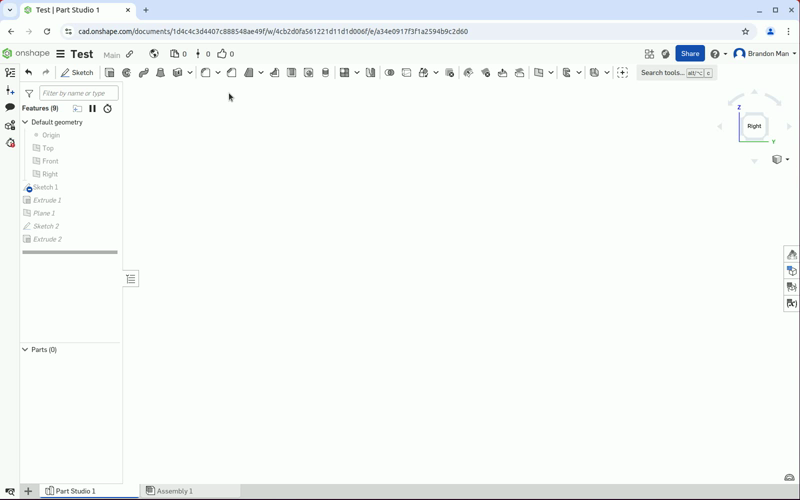
key(shift+s)
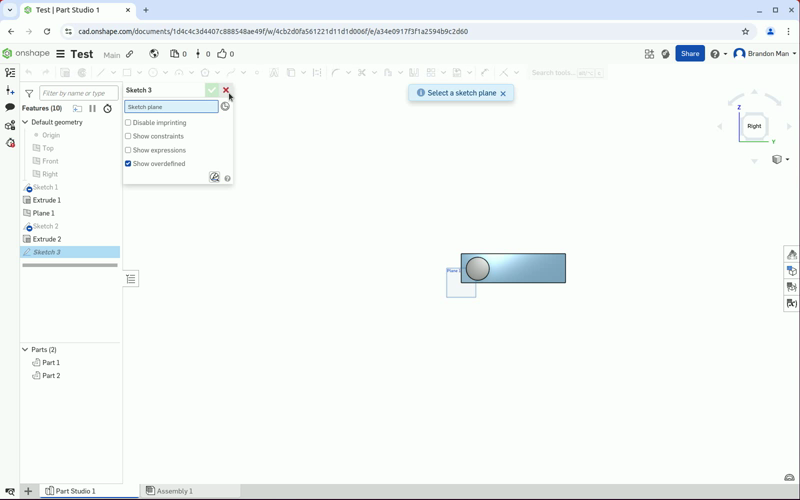
mouse_move(73, 215)
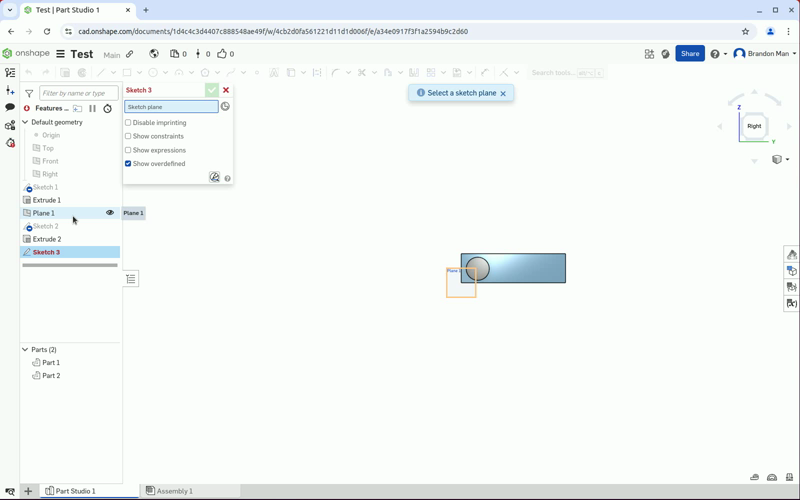
click(73, 215)
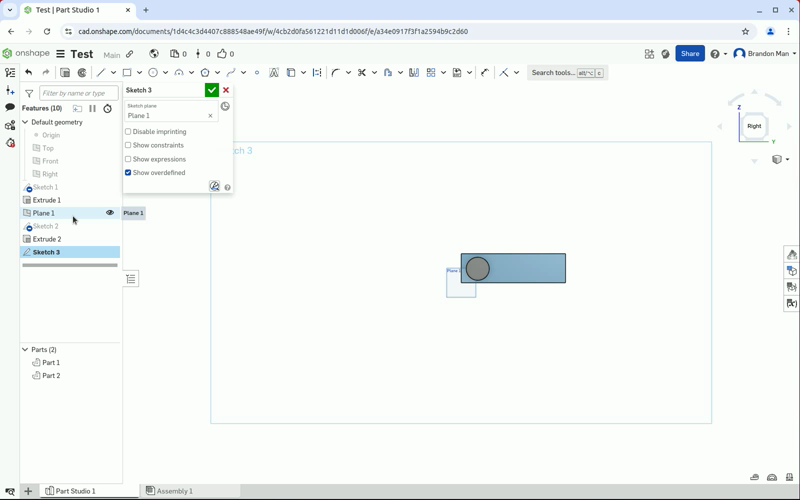
mouse_move(73, 352)
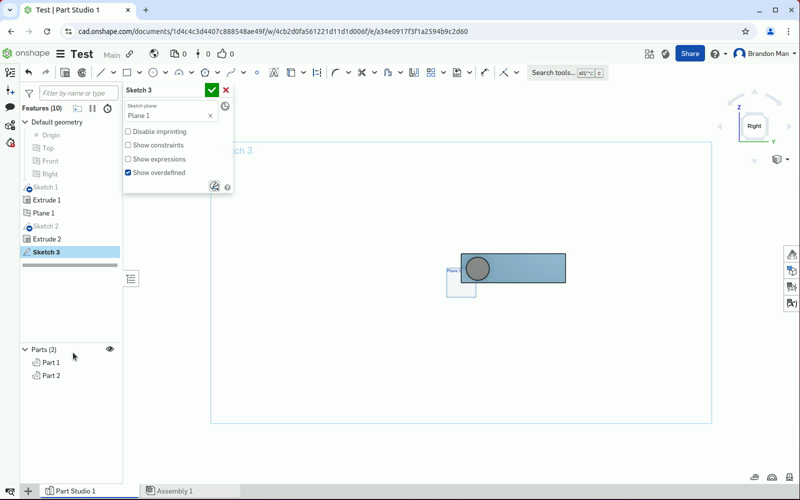
key(y)
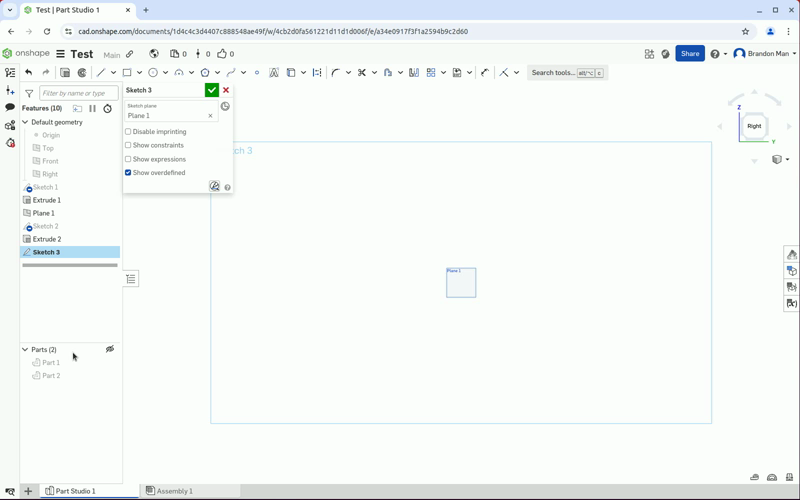
key(a)
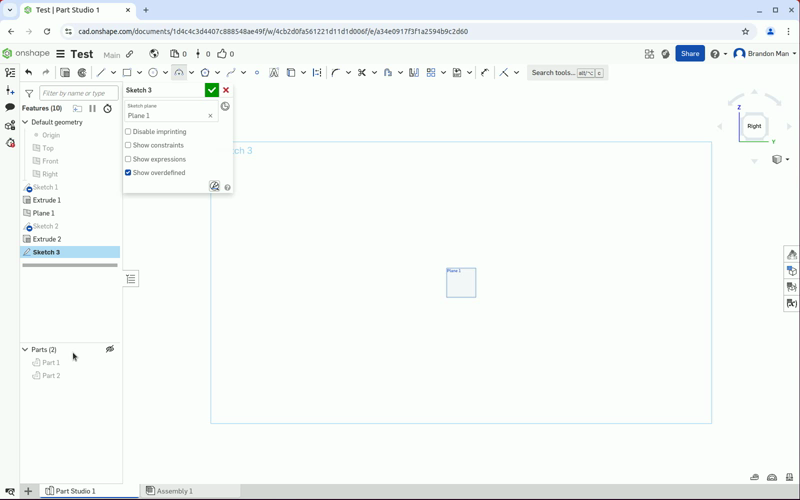
key_down(shift)
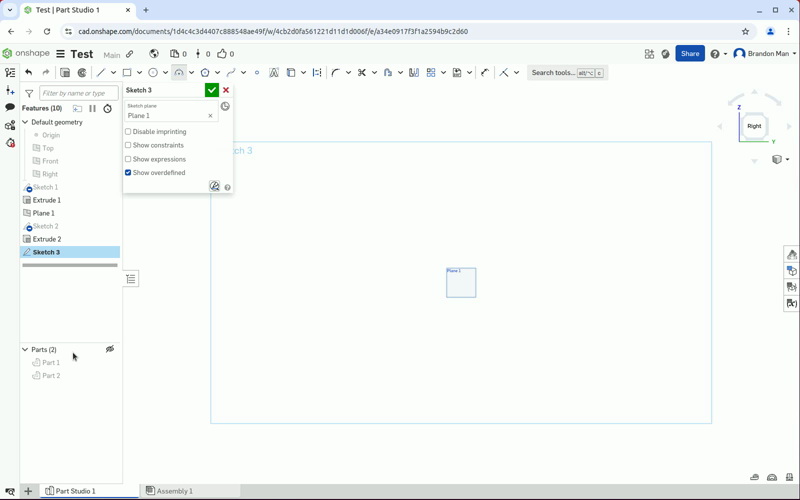
mouse_move(479, 255)
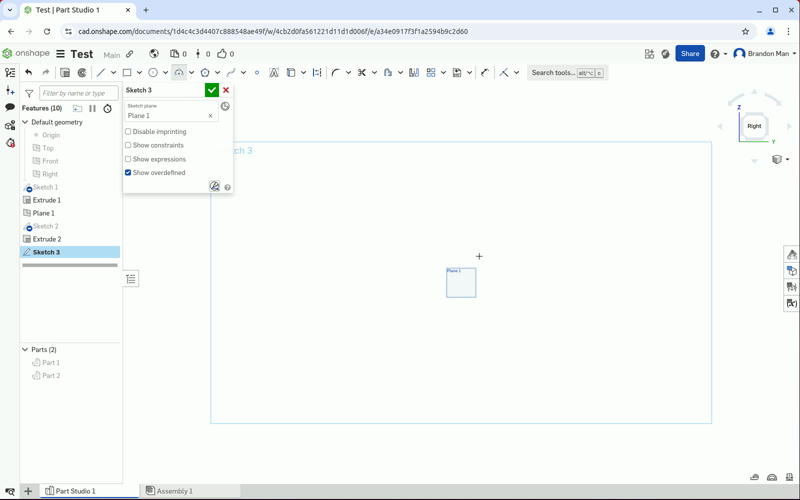
click(479, 255)
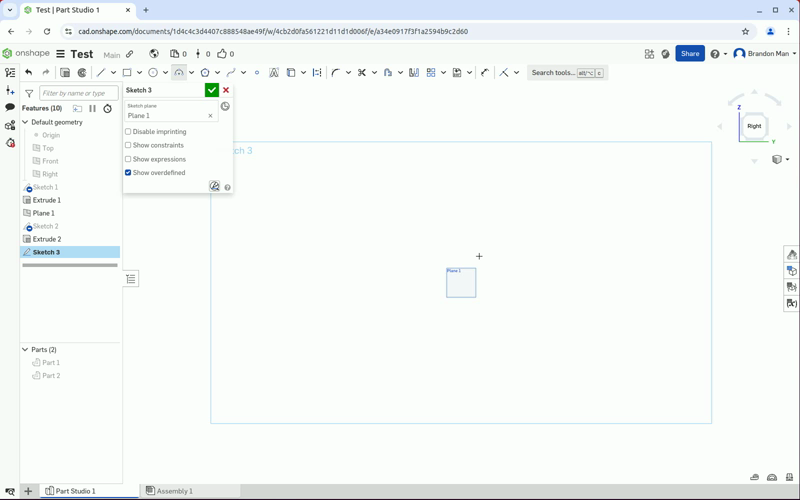
key_up(shift)
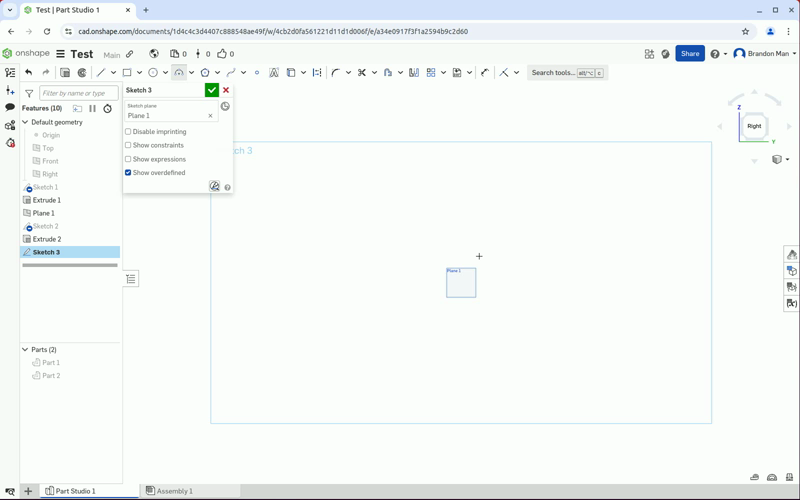
key_down(shift)
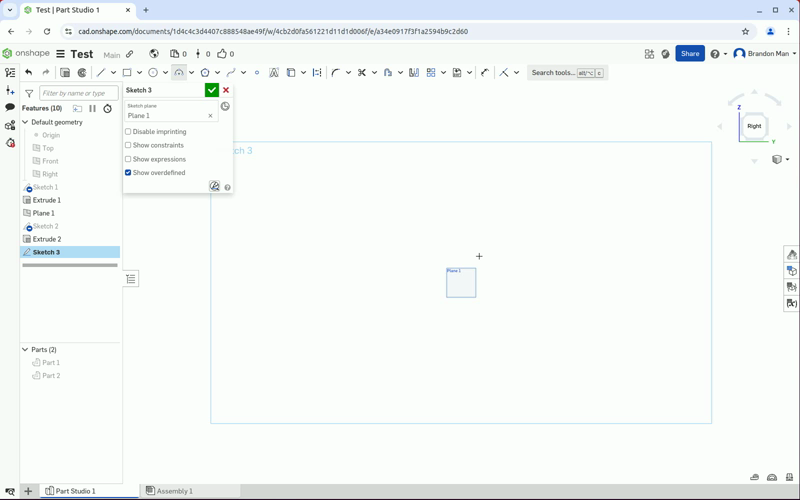
mouse_move(480, 282)
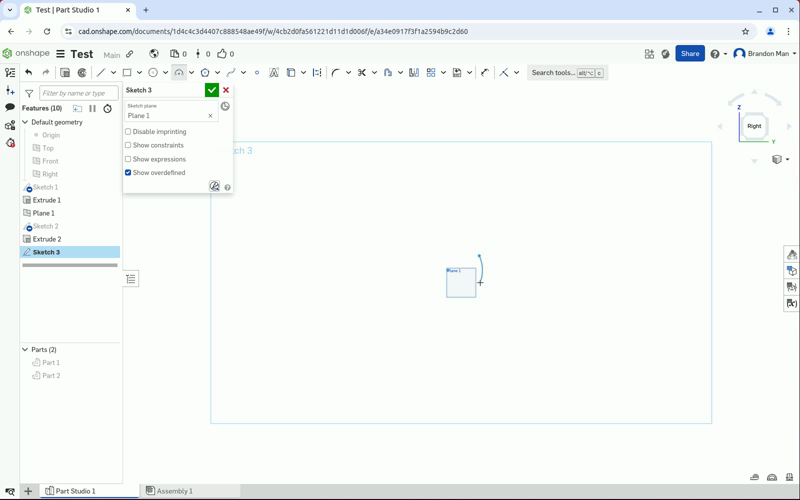
click(480, 282)
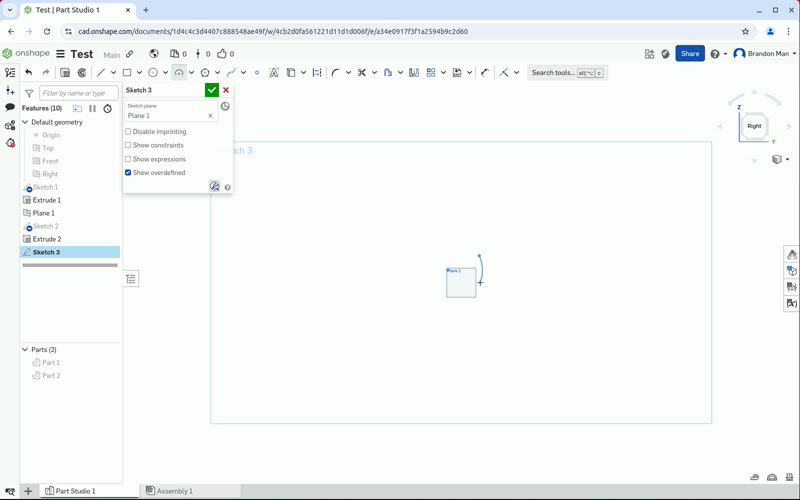
mouse_move(491, 268)
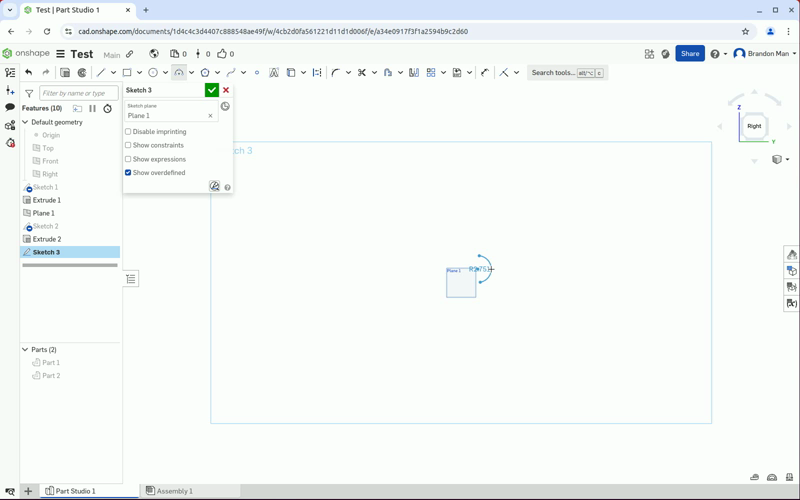
click(491, 268)
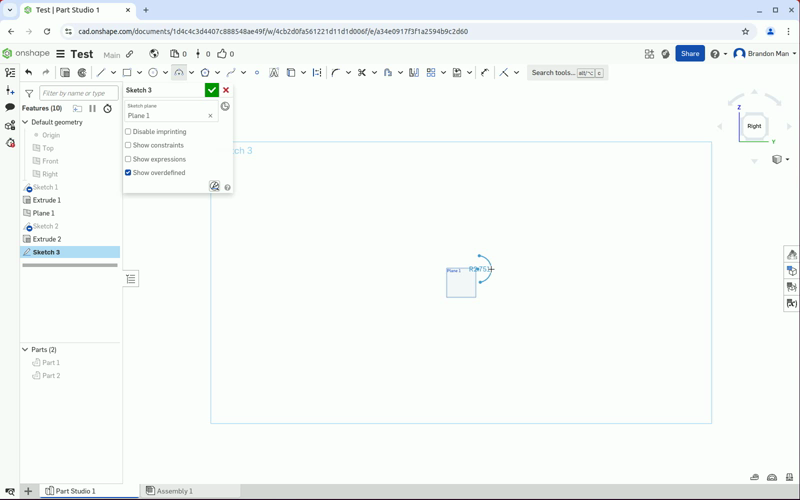
key_up(shift)
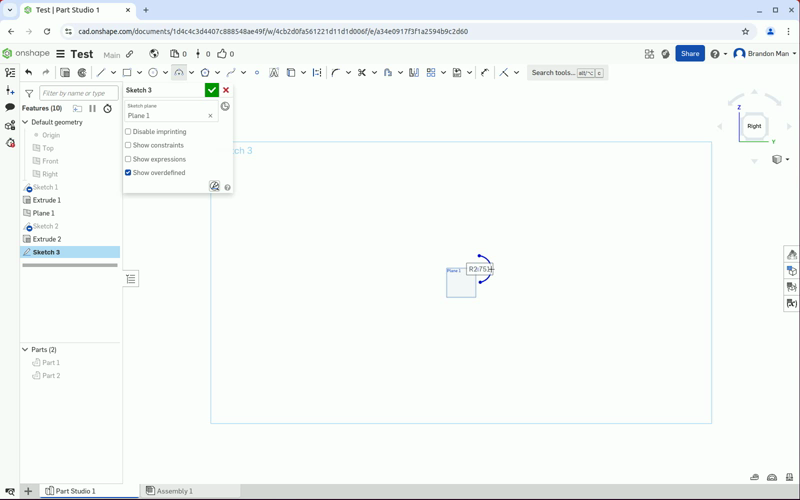
key(esc)
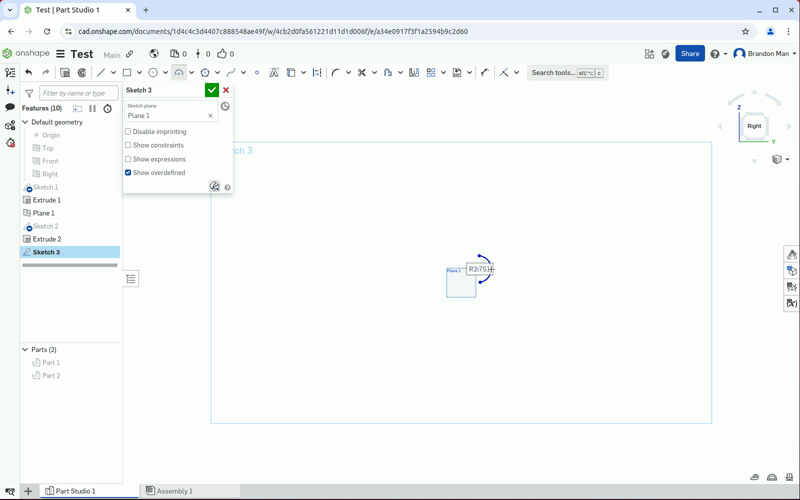
key(l)
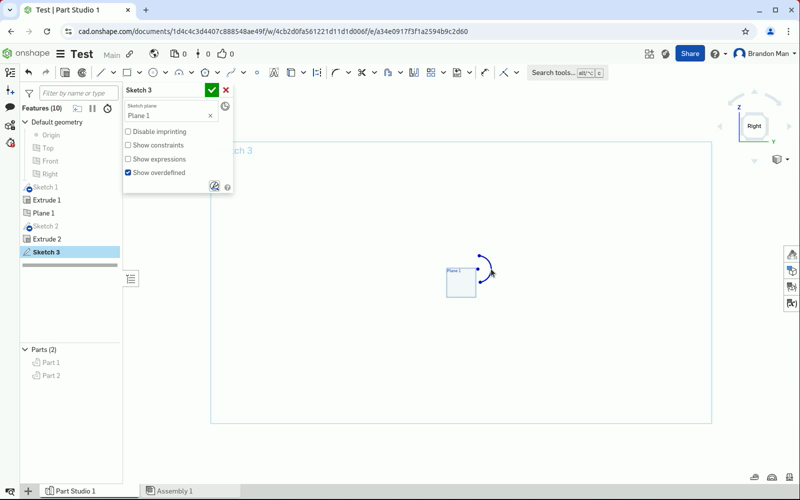
mouse_move(480, 282)
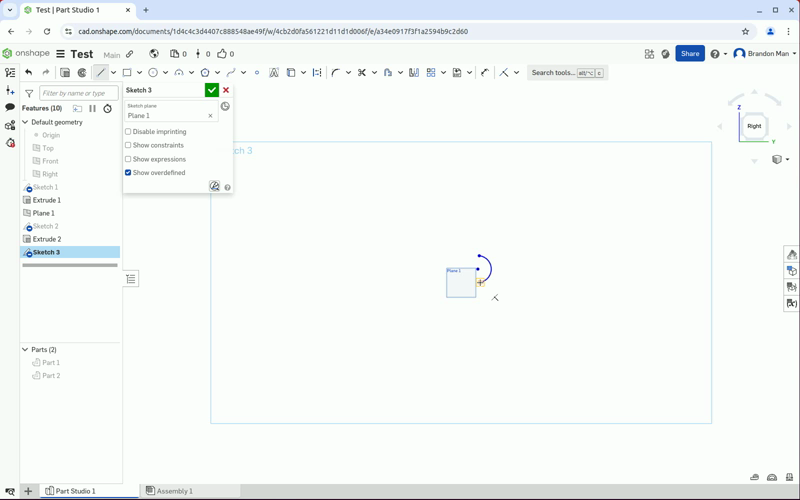
click(480, 282)
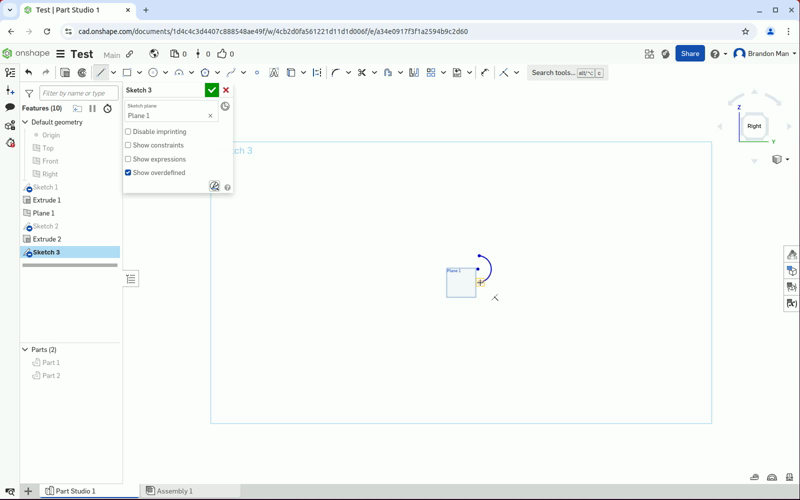
key_down(shift)
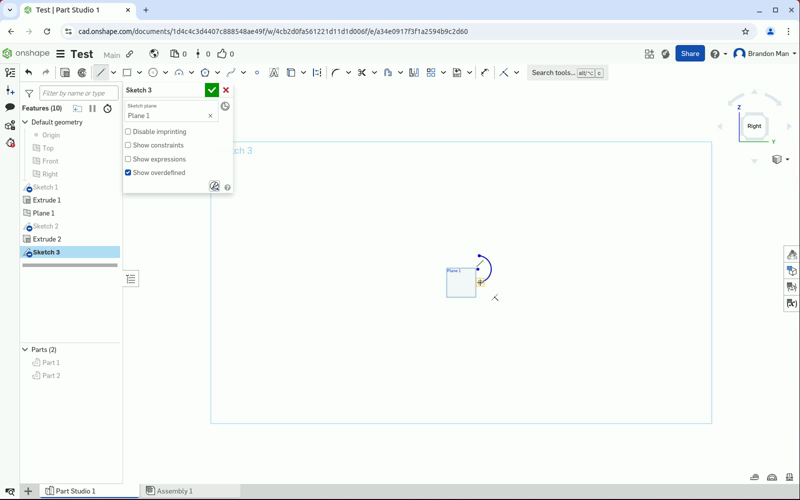
mouse_move(510, 282)
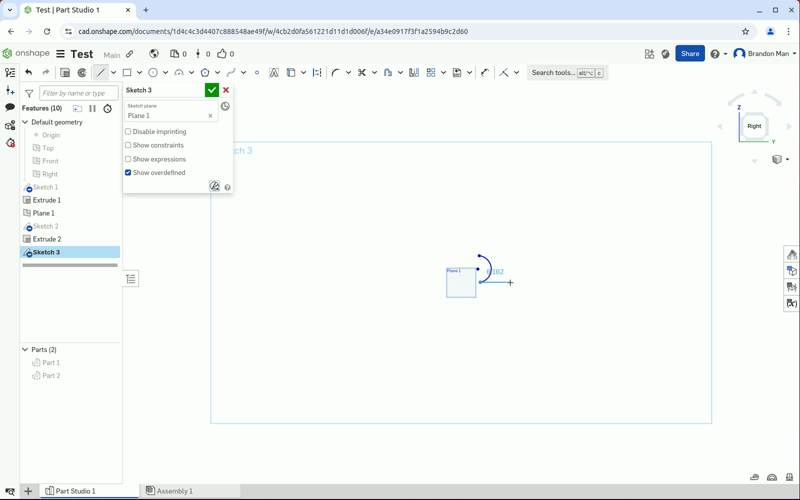
mouse_move(492, 279)
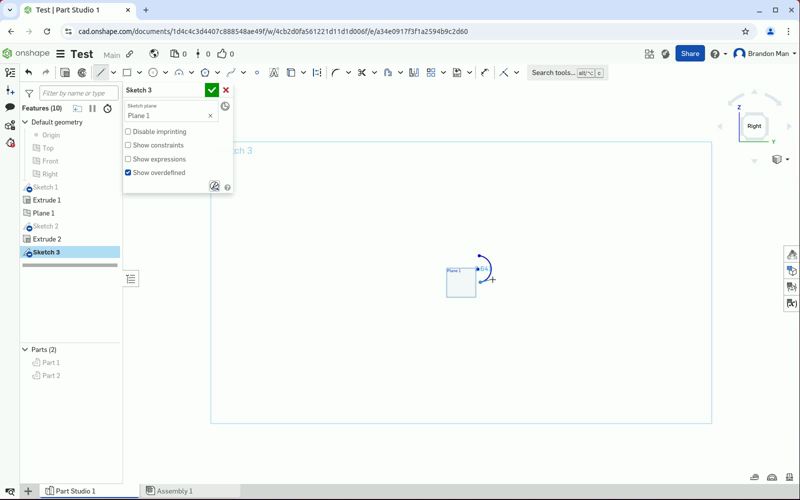
click(492, 279)
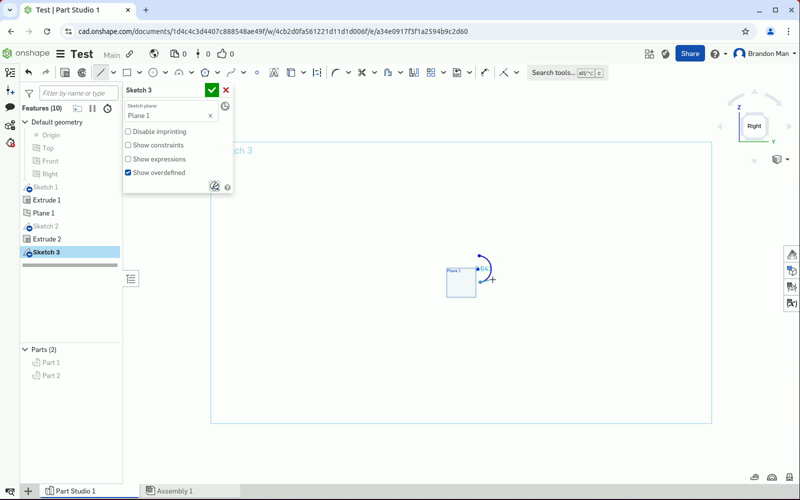
key_up(shift)
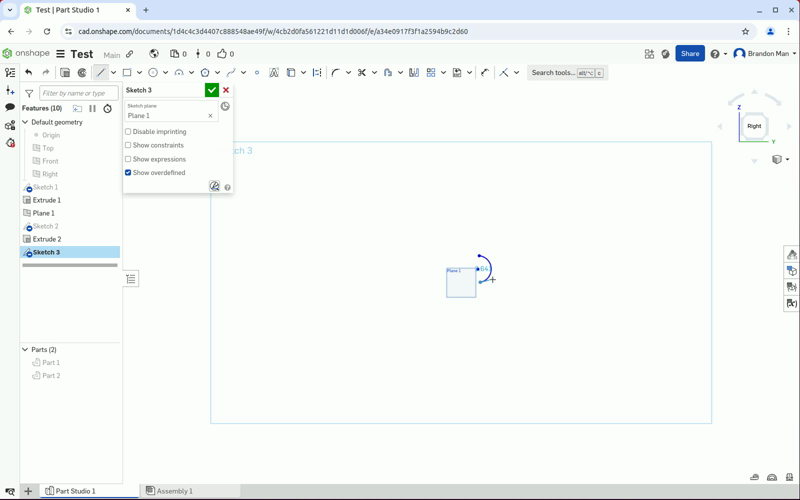
key_down(shift)
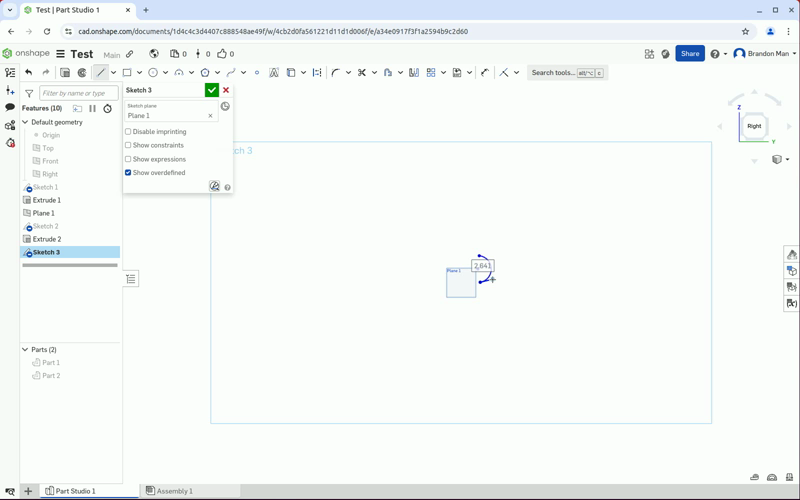
mouse_move(561, 279)
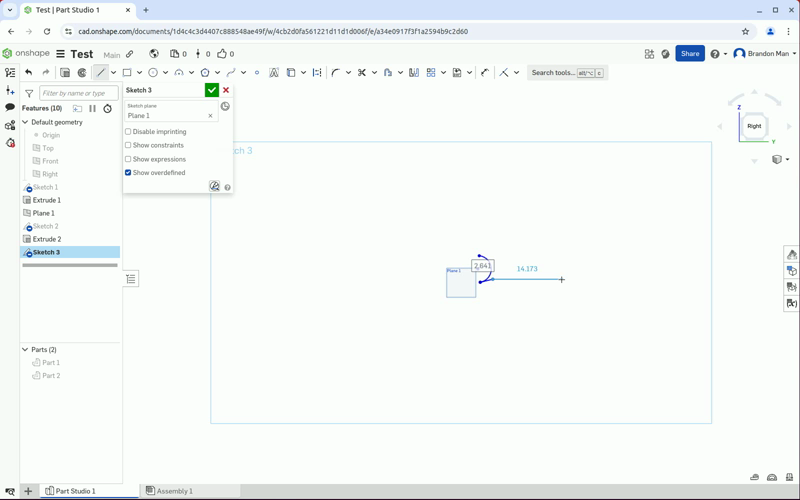
click(561, 279)
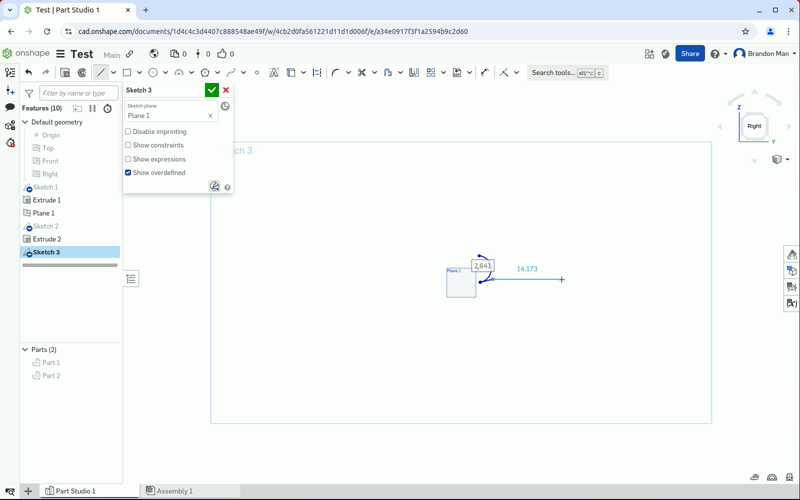
key_up(shift)
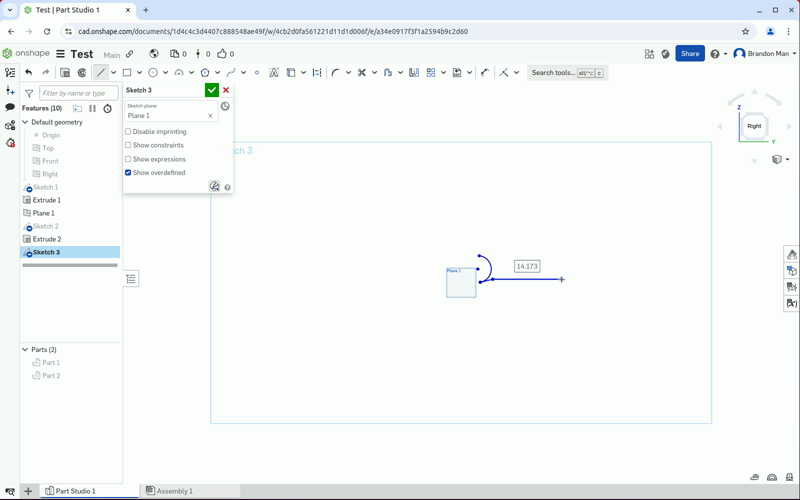
key_down(shift)
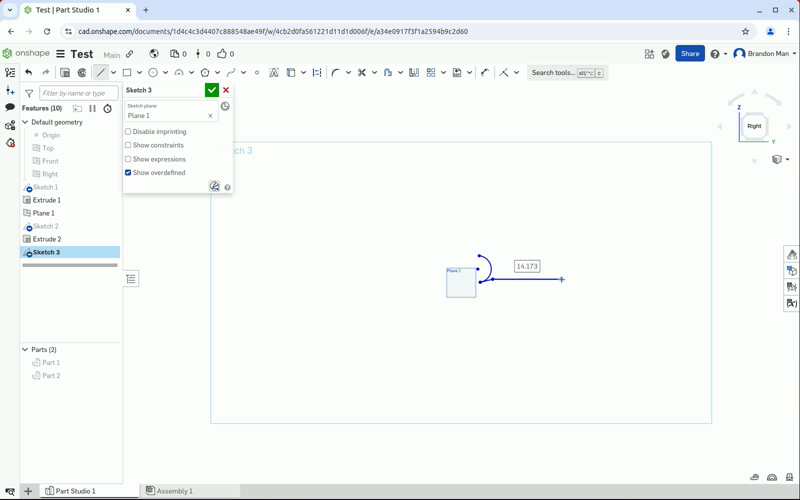
mouse_move(589, 279)
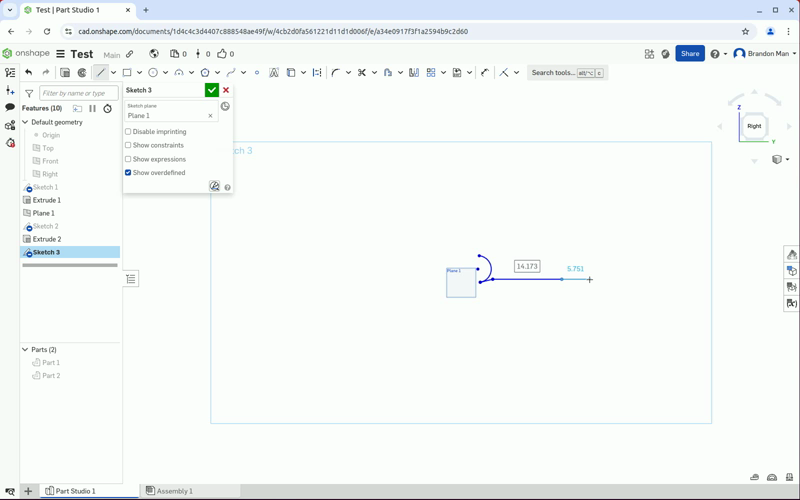
mouse_move(561, 257)
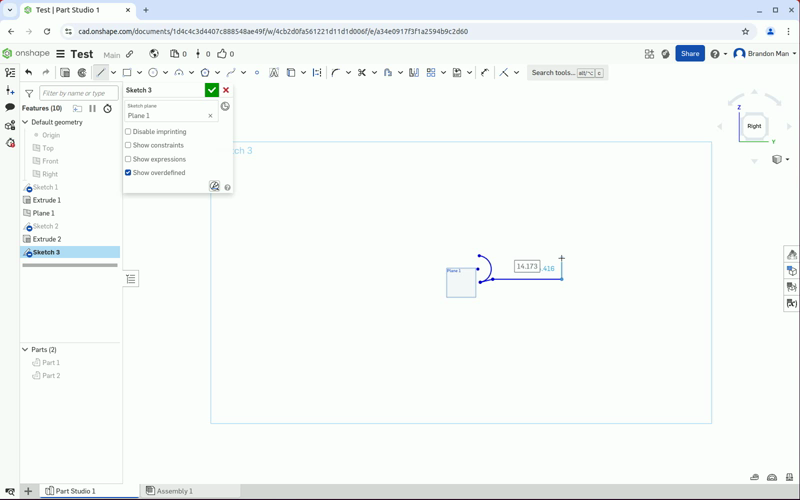
click(561, 257)
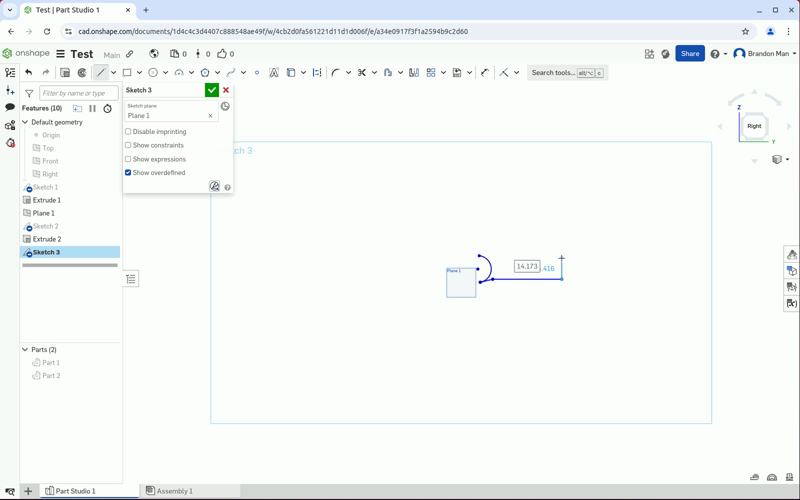
key_up(shift)
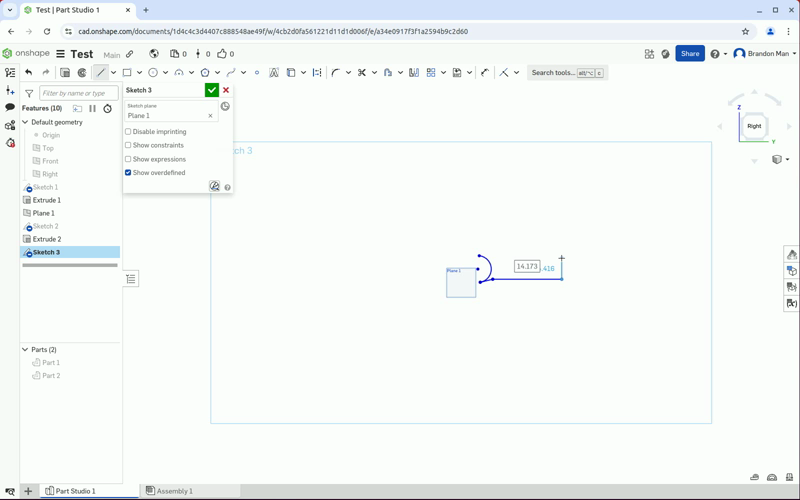
key_down(shift)
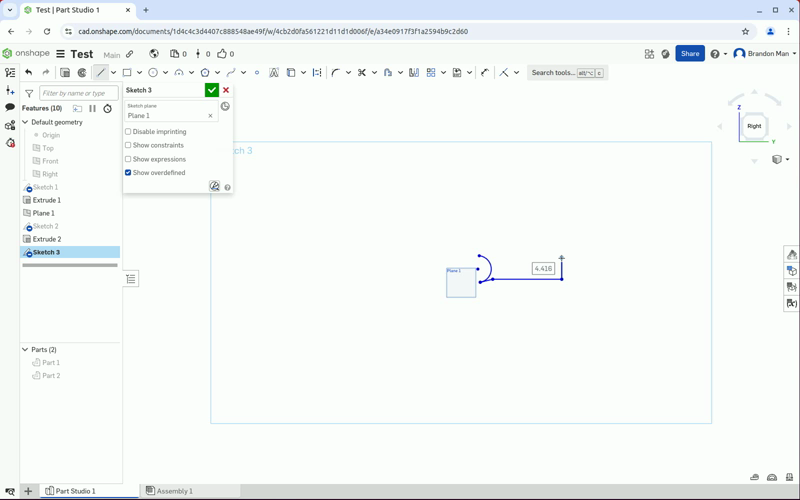
mouse_move(492, 257)
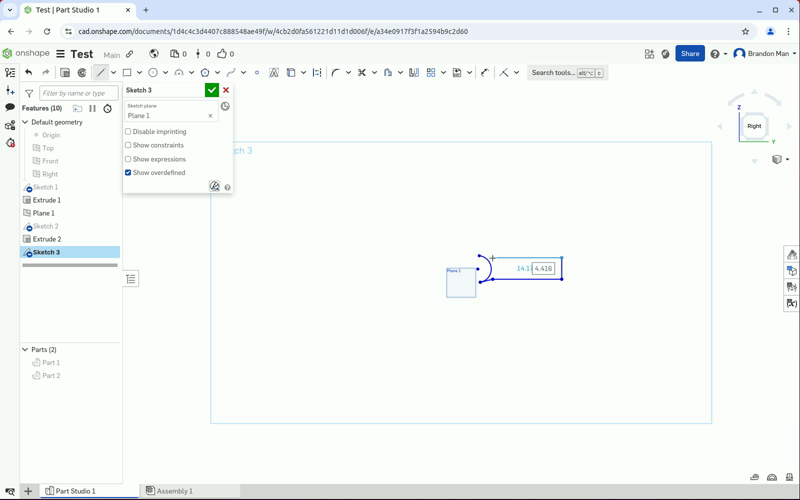
click(492, 257)
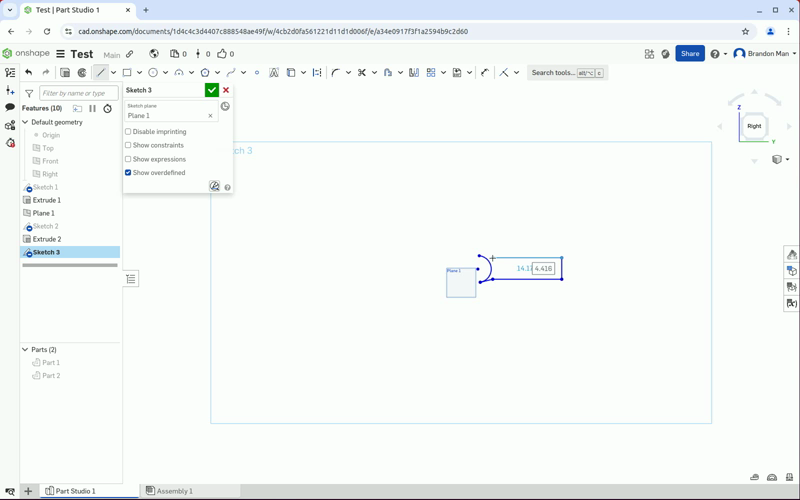
key_up(shift)
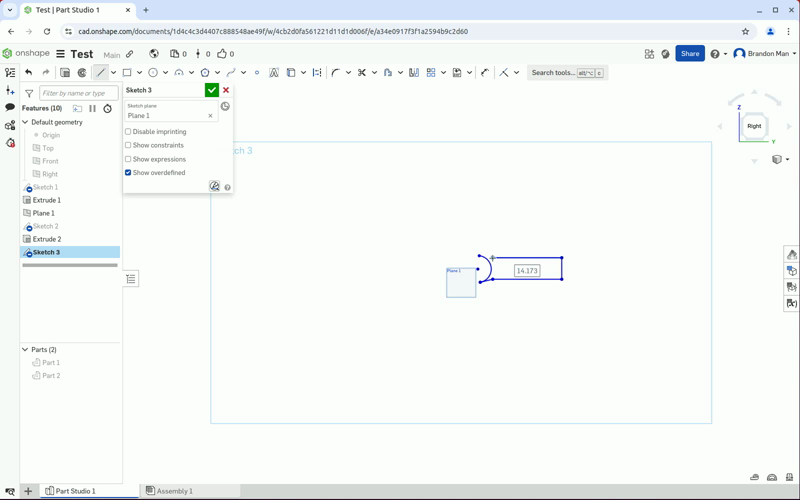
mouse_move(522, 257)
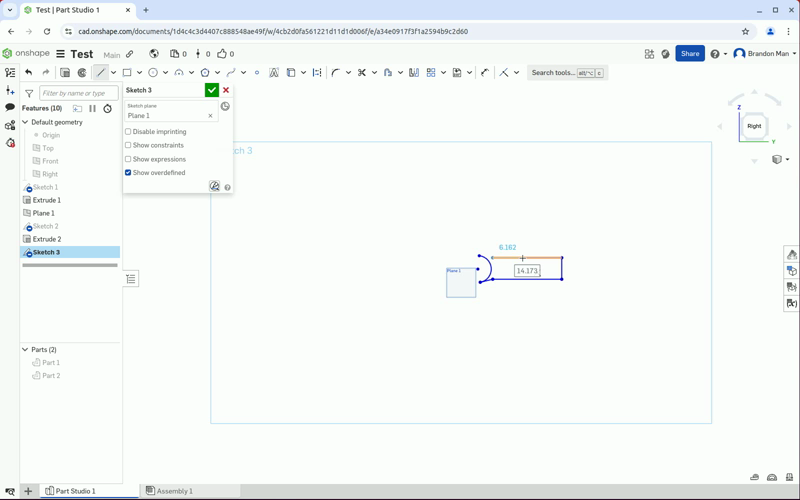
key_down(shift)
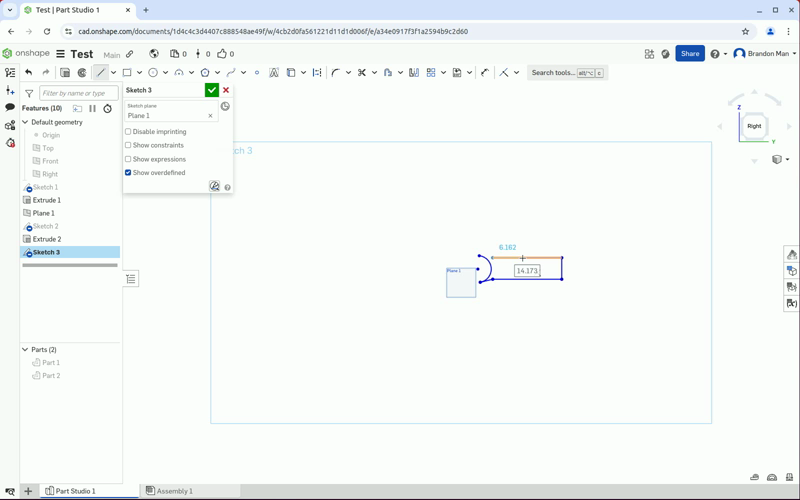
mouse_move(479, 255)
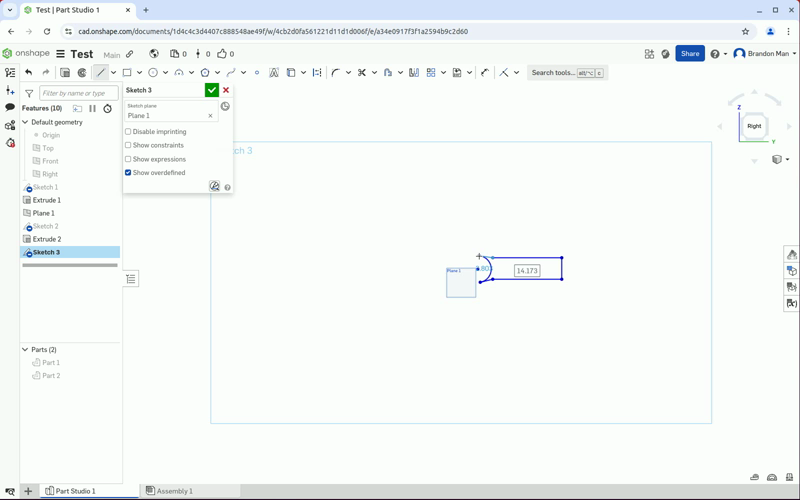
key_up(shift)
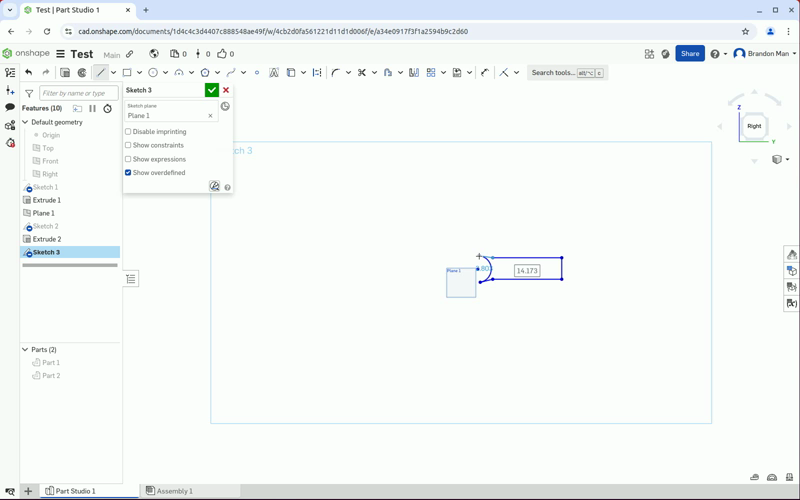
click(479, 255)
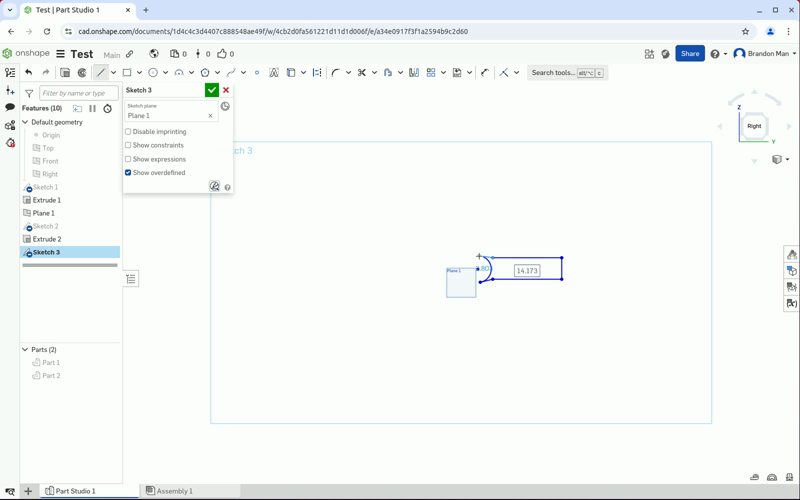
key(esc)
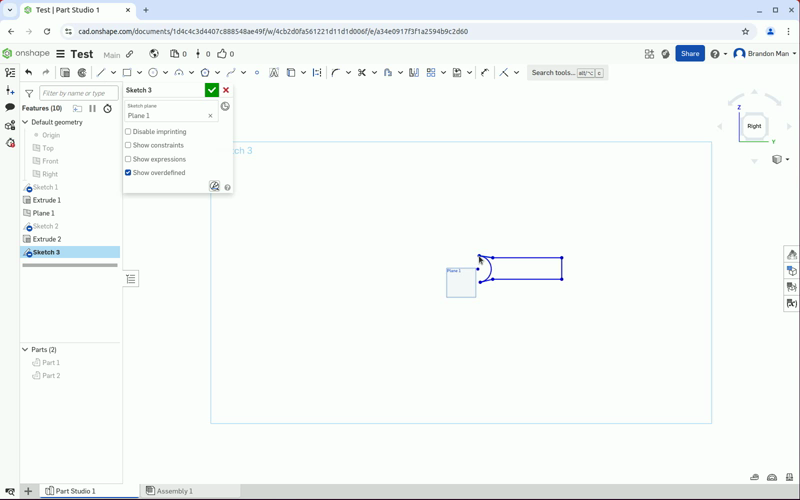
mouse_move(531, 274)
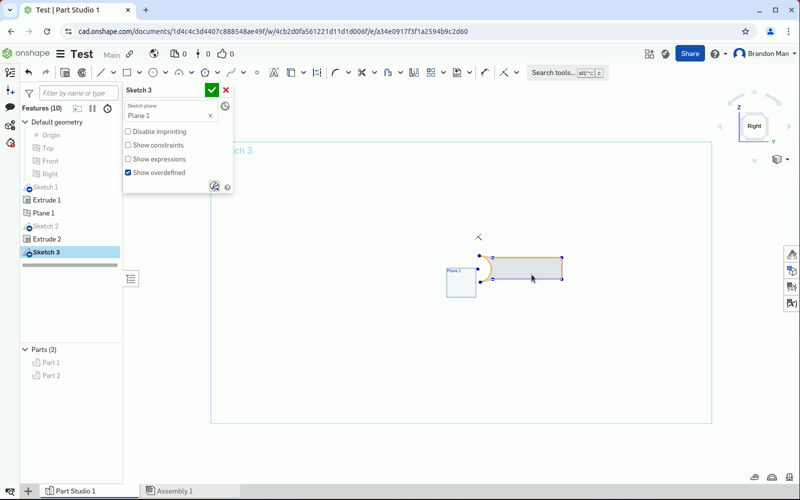
scroll(6)
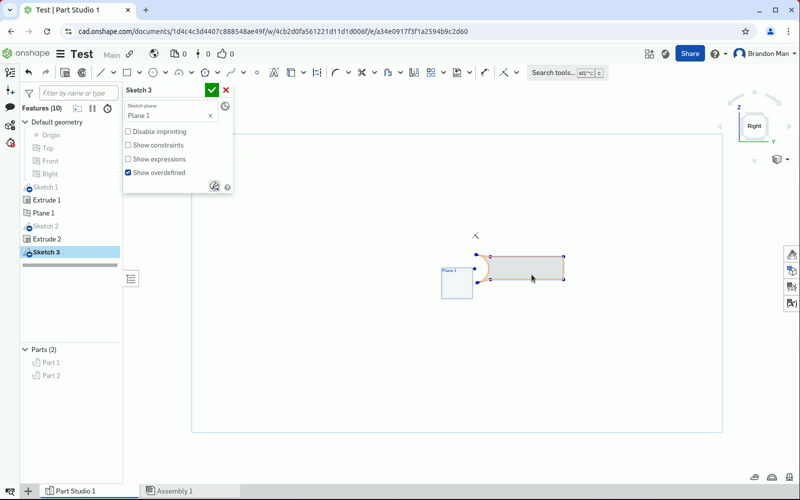
scroll(6)
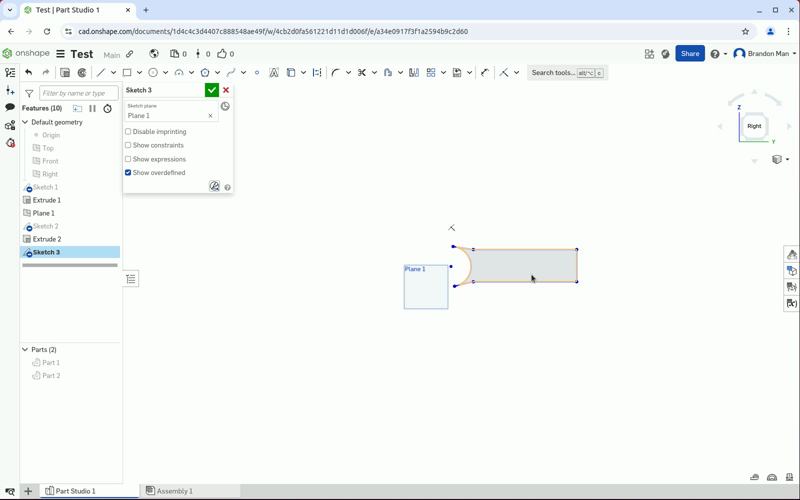
scroll(6)
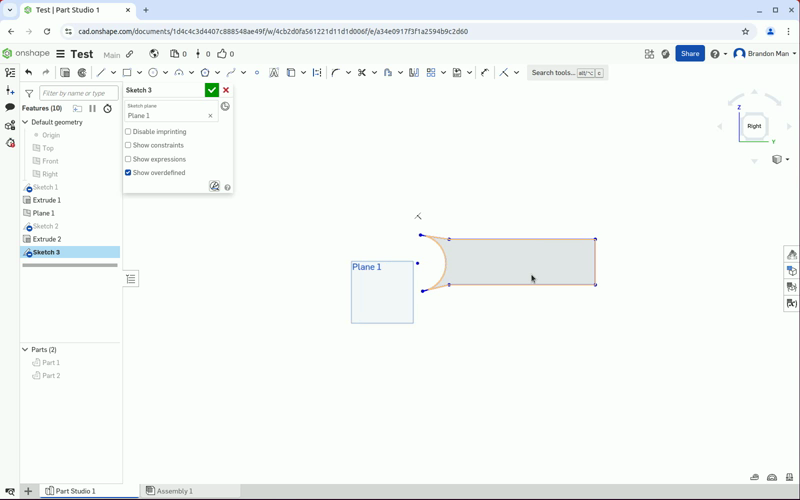
scroll(6)
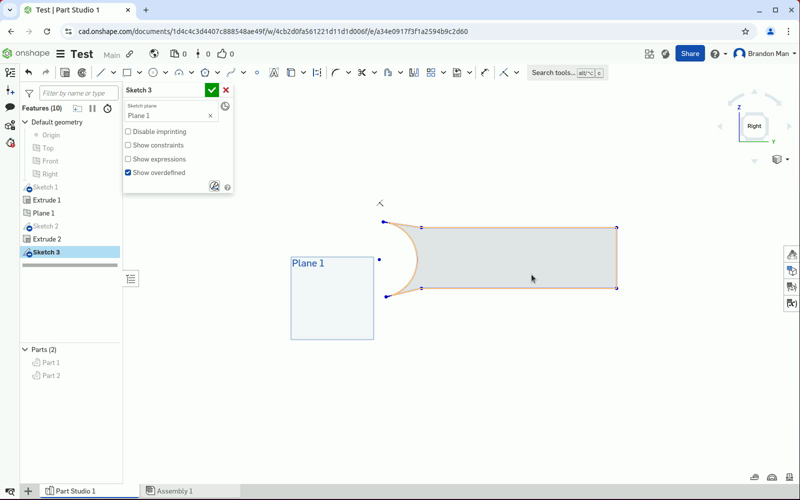
scroll(6)
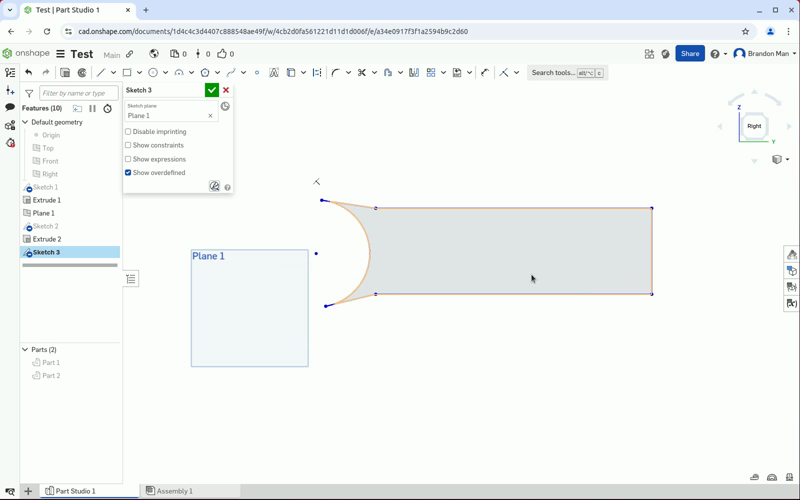
scroll(6)
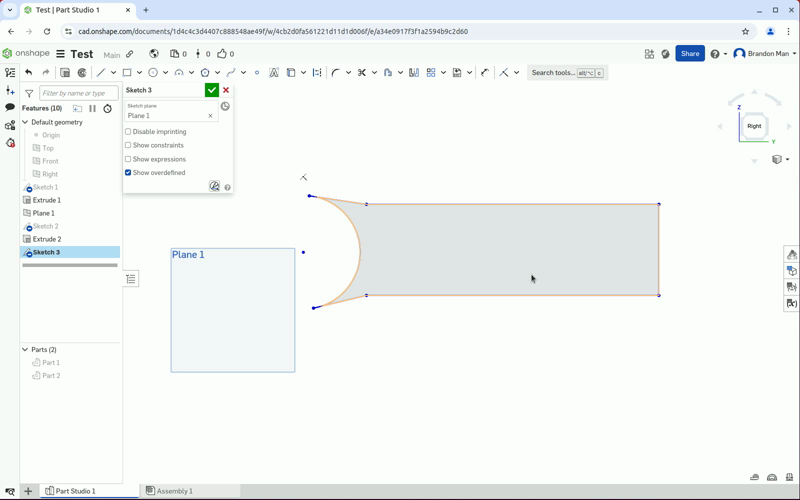
scroll(6)
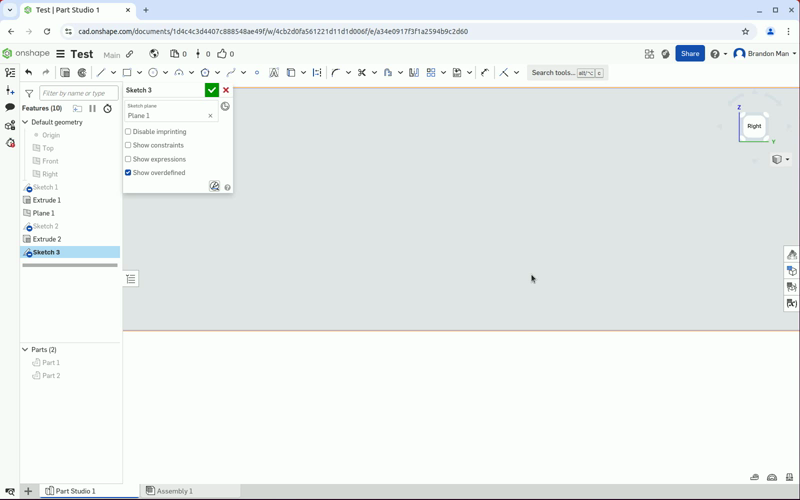
click(531, 274)
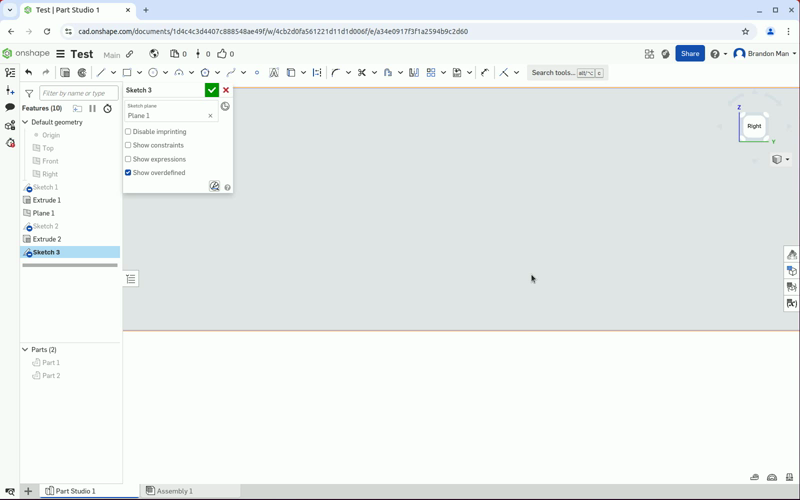
scroll(-6)
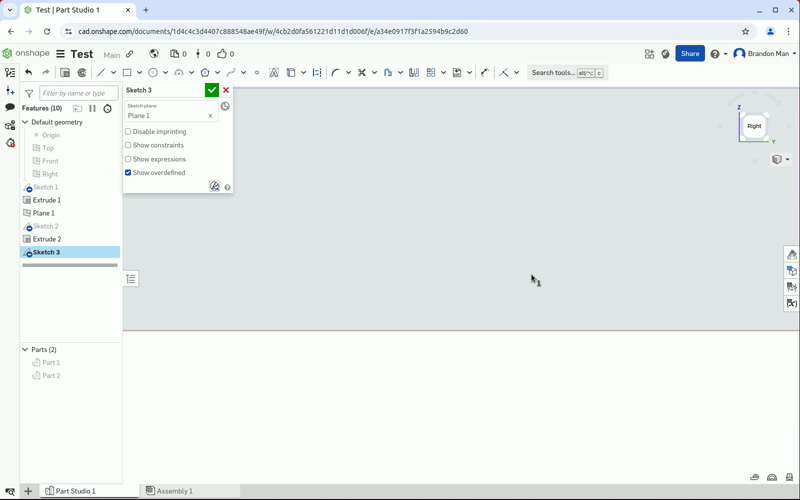
scroll(-6)
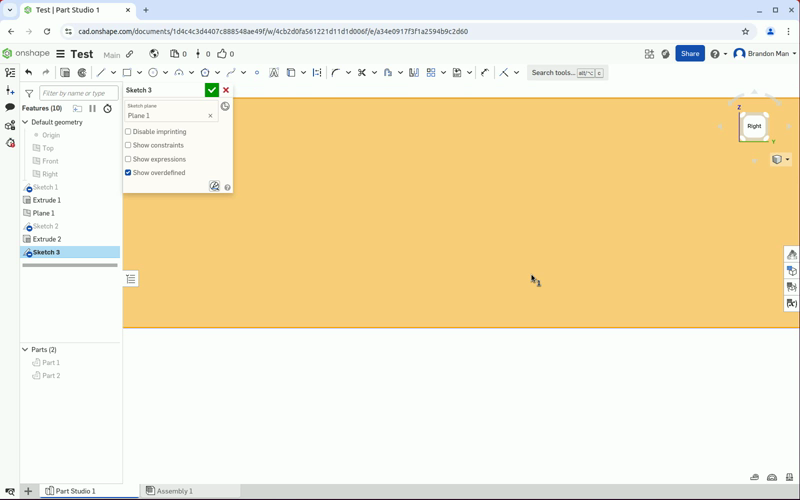
scroll(-6)
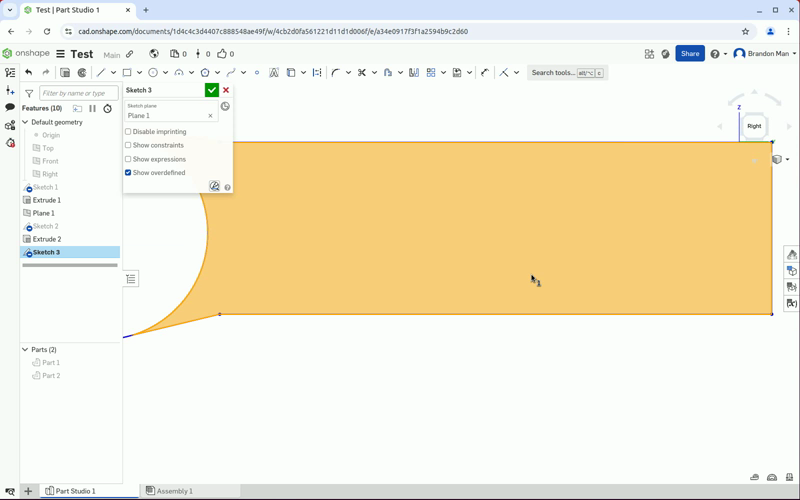
scroll(-6)
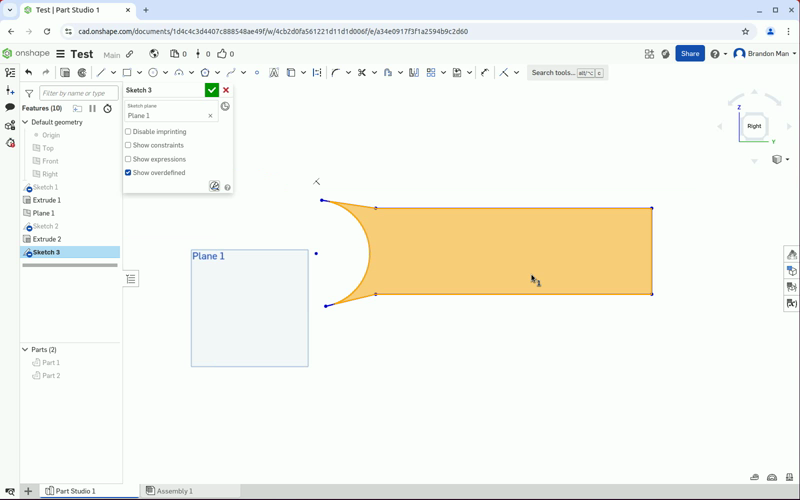
scroll(-6)
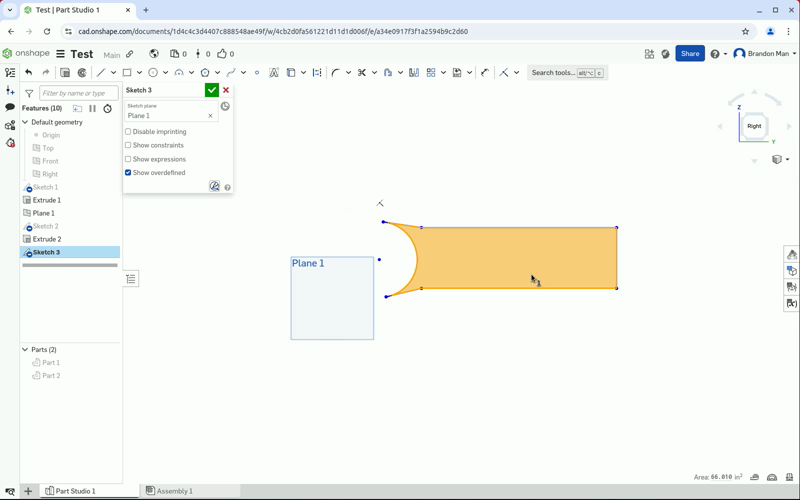
scroll(-6)
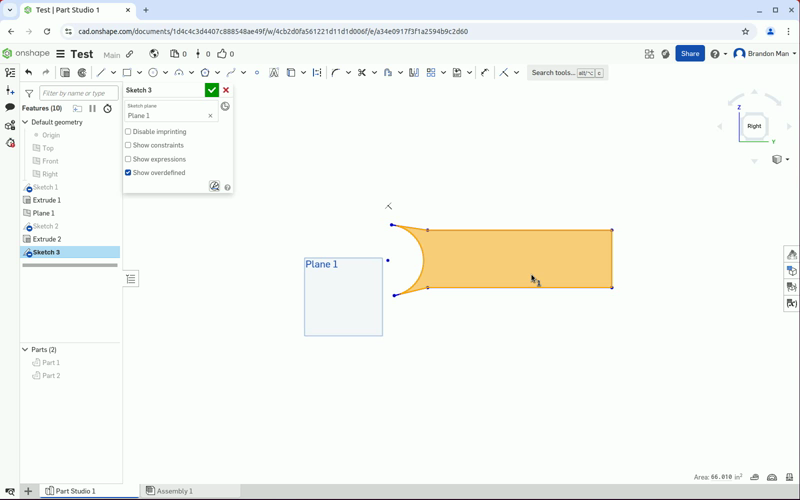
scroll(-6)
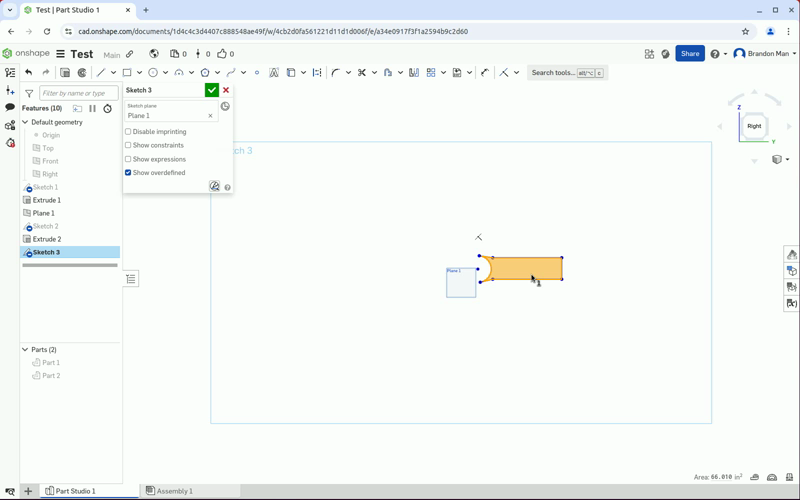
mouse_move(73, 352)
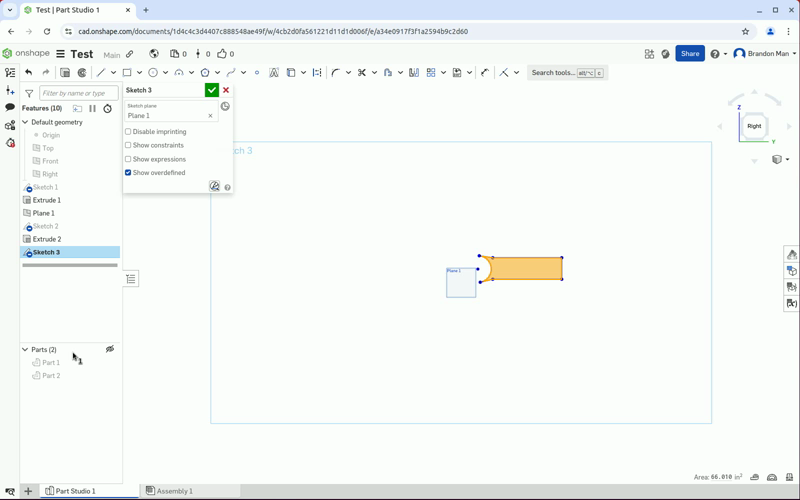
key(shift+y)
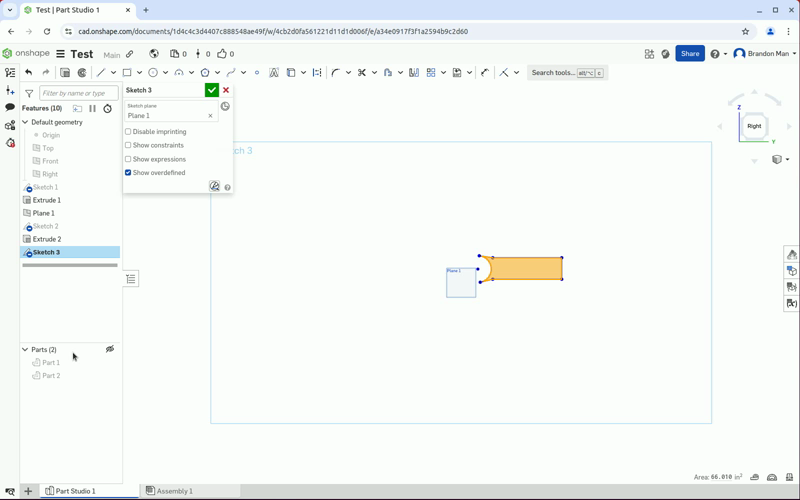
key(shift+e)
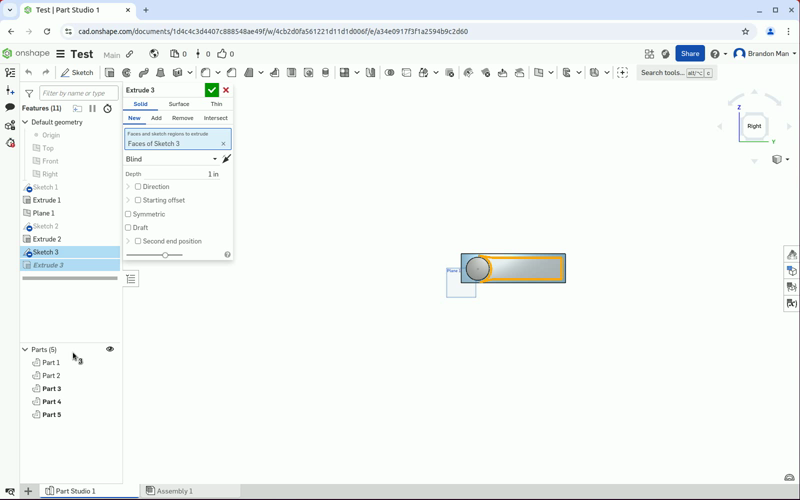
mouse_move(143, 106)
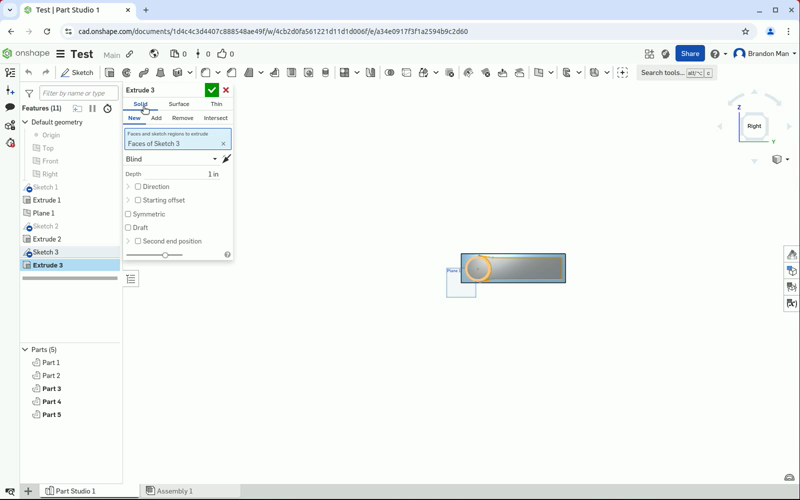
click(143, 106)
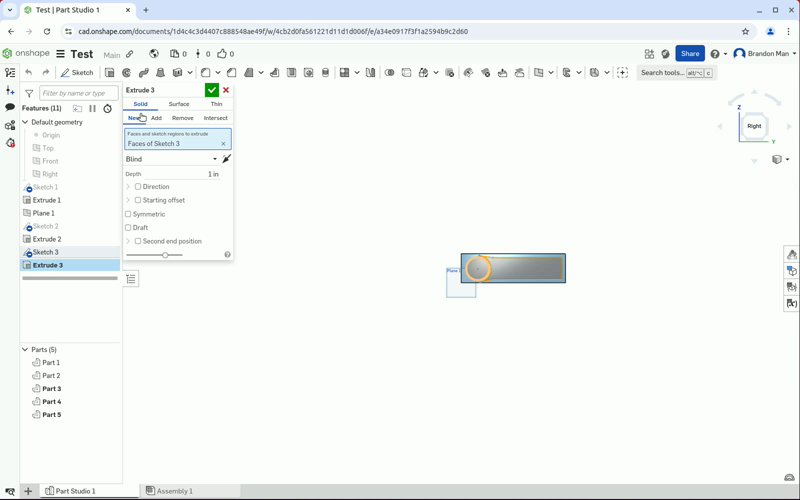
mouse_move(137, 120)
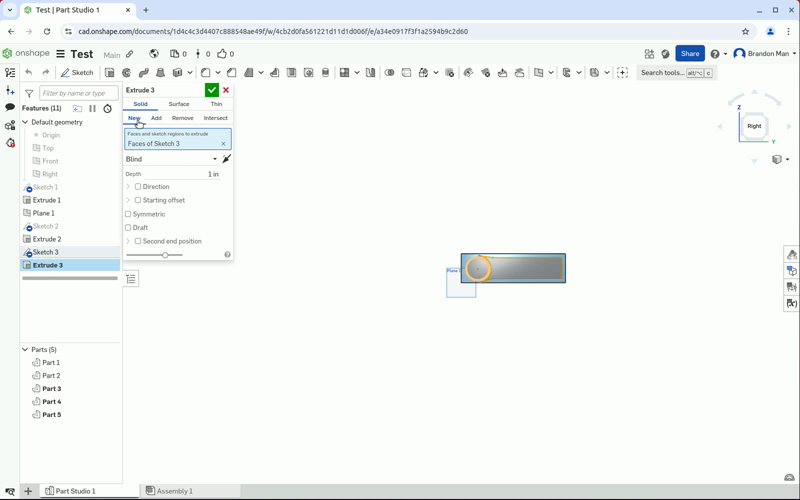
click(137, 120)
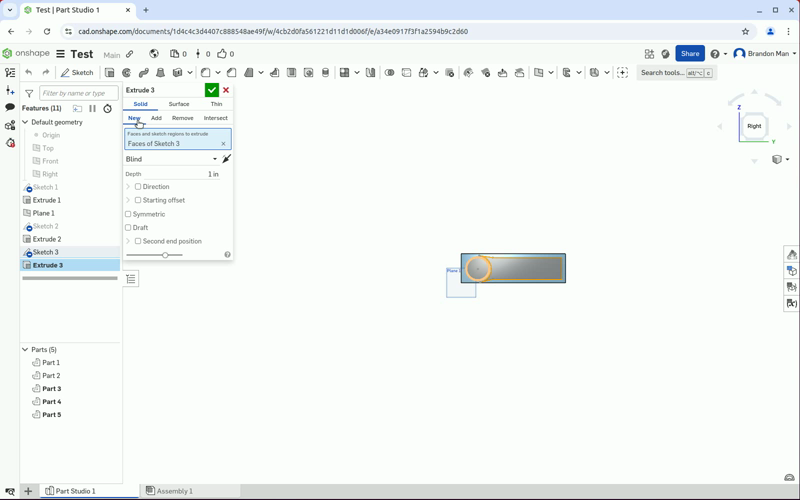
key(tab, 4)
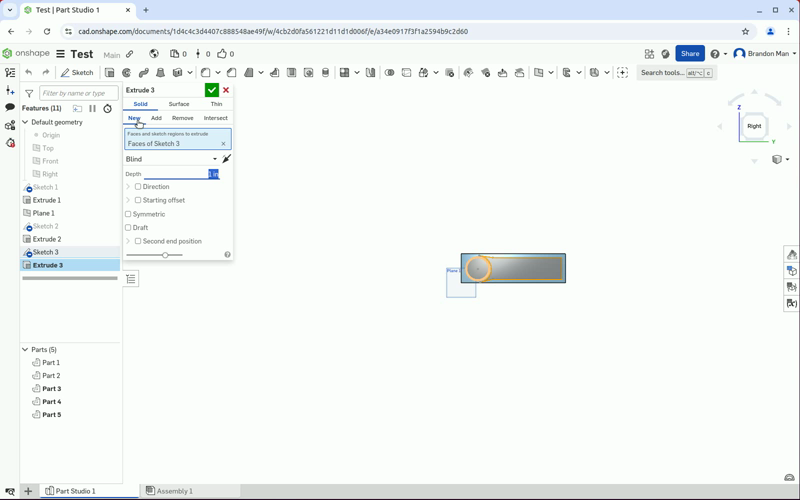
text(0.241)
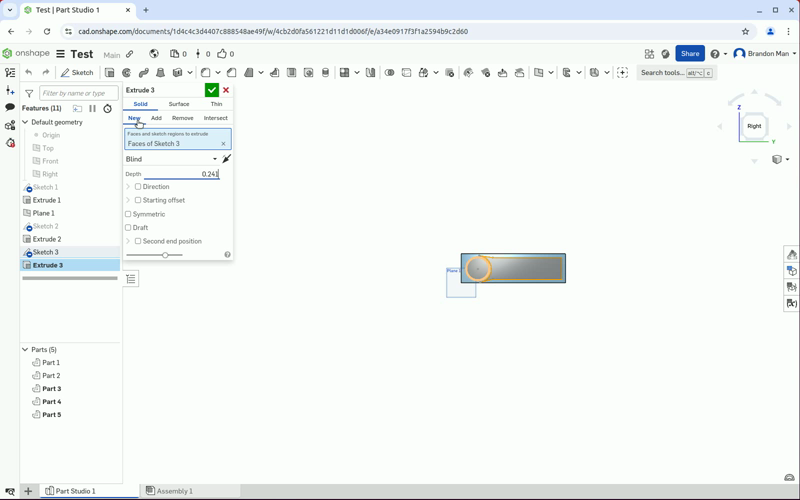
key(enter)
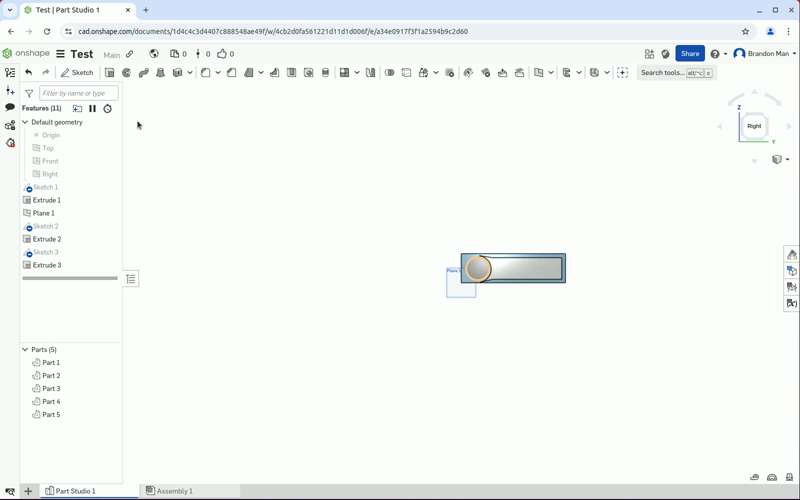
key(shift+h)
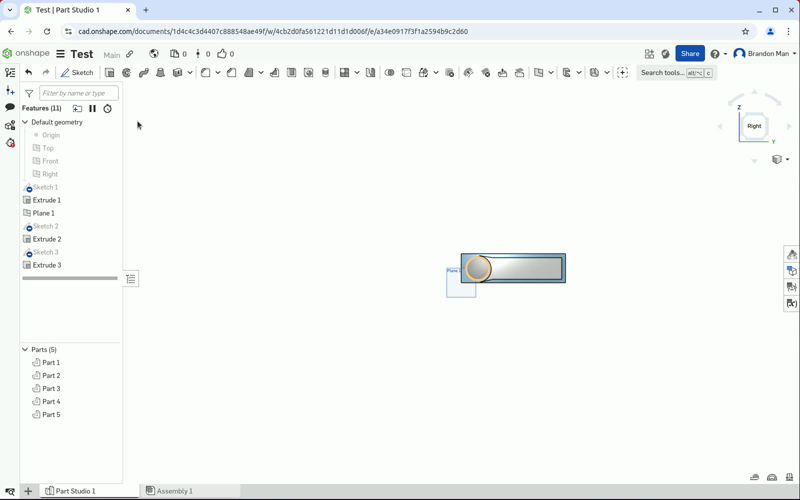
key(shift+h)
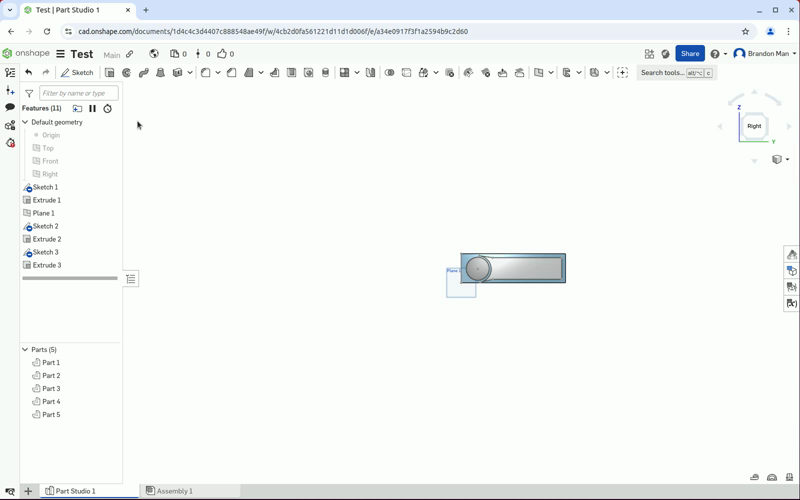
key(shift+7)
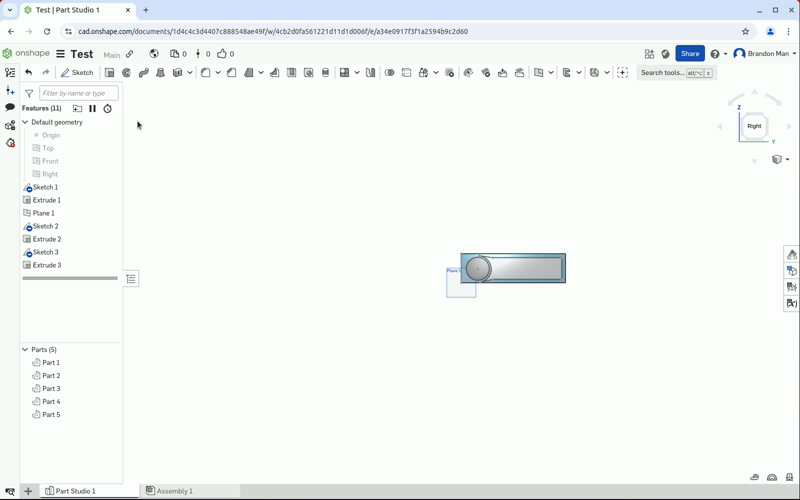
key(right, 2)
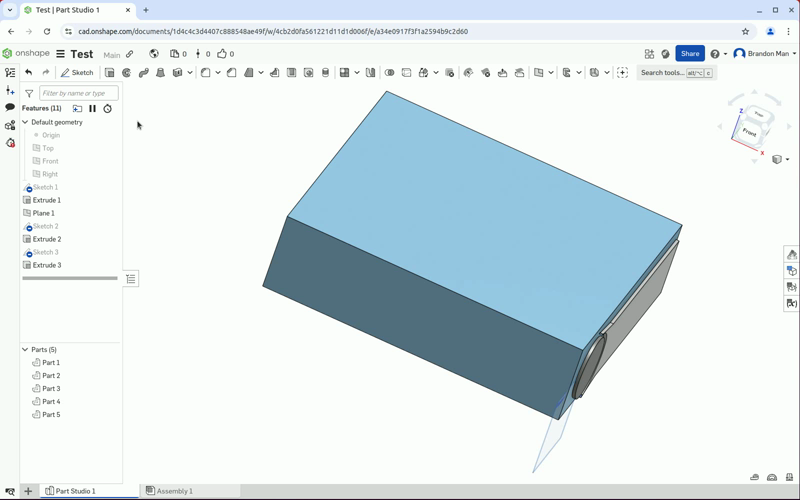
key(down, 2)
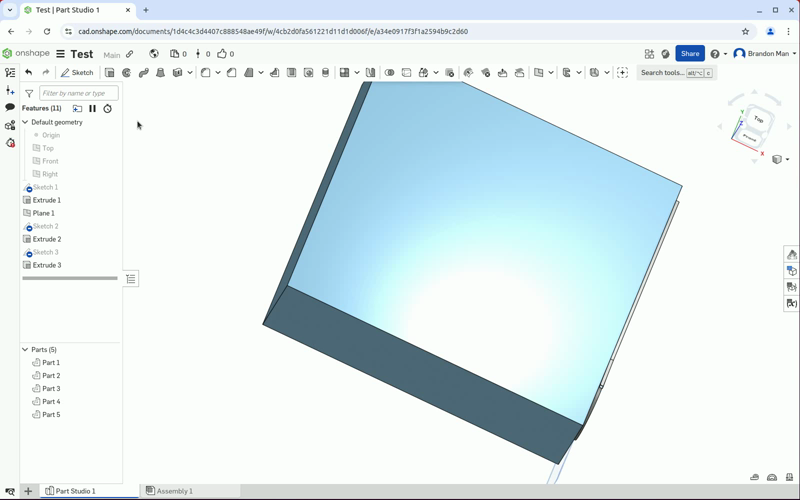
key(up, 2)
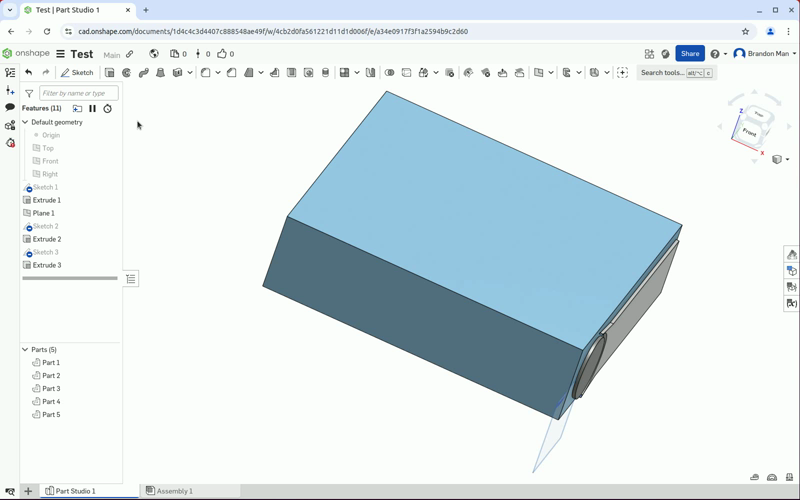
key(left, 2)
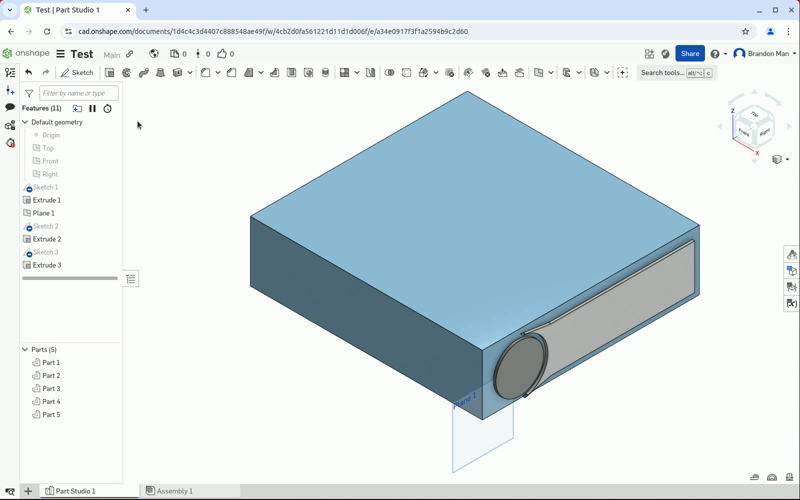
mouse_move(73, 189)
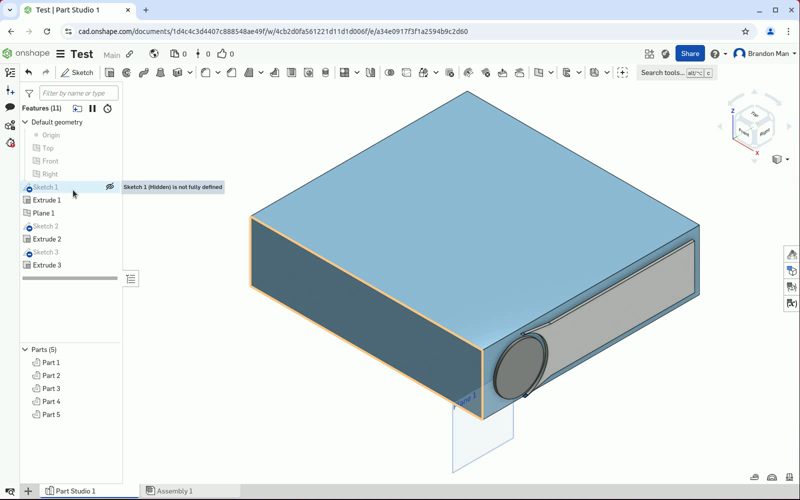
click(73, 189)